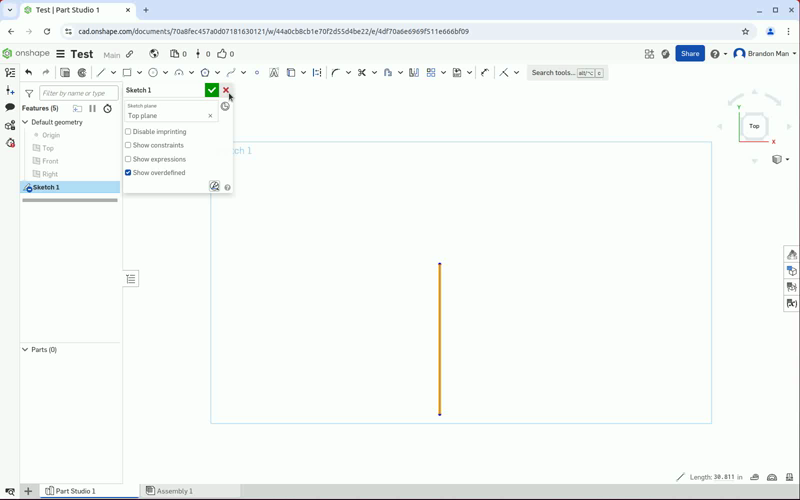
key(shift+h)
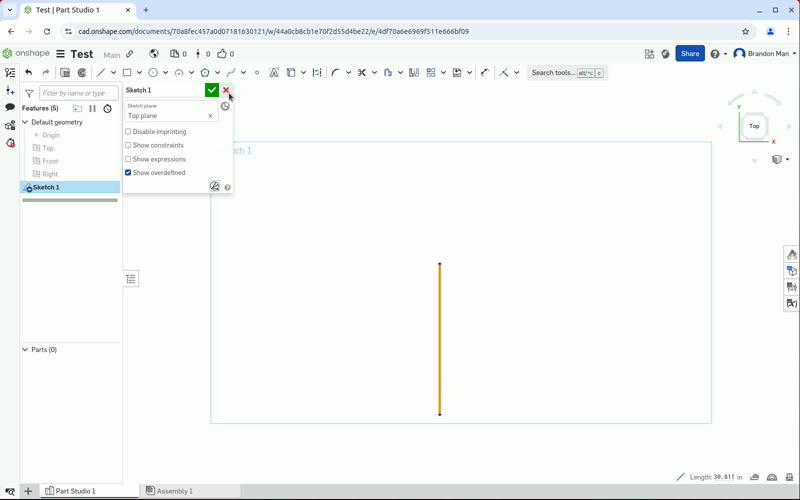
key(shift+s)
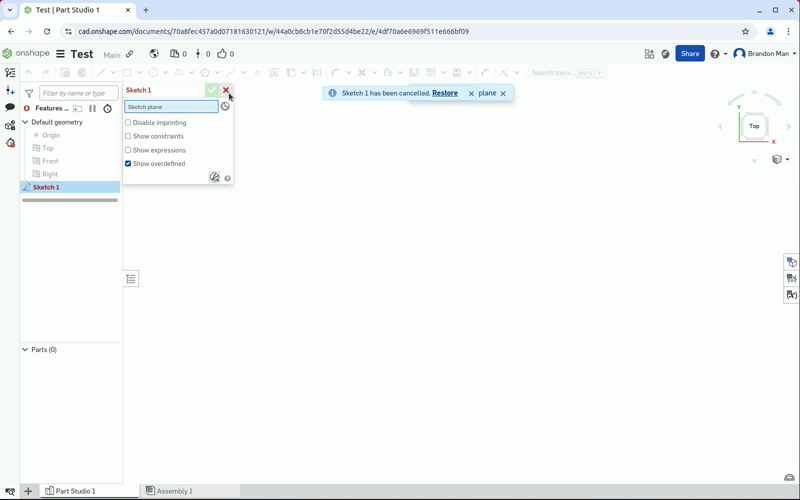
mouse_move(73, 150)
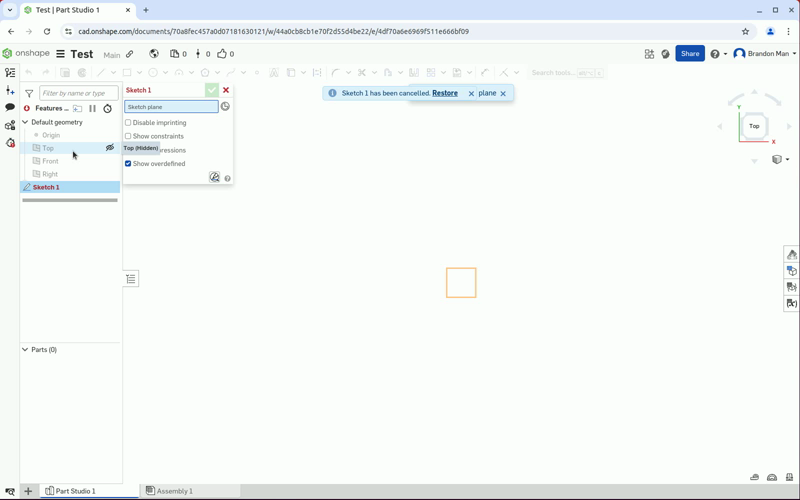
click(73, 150)
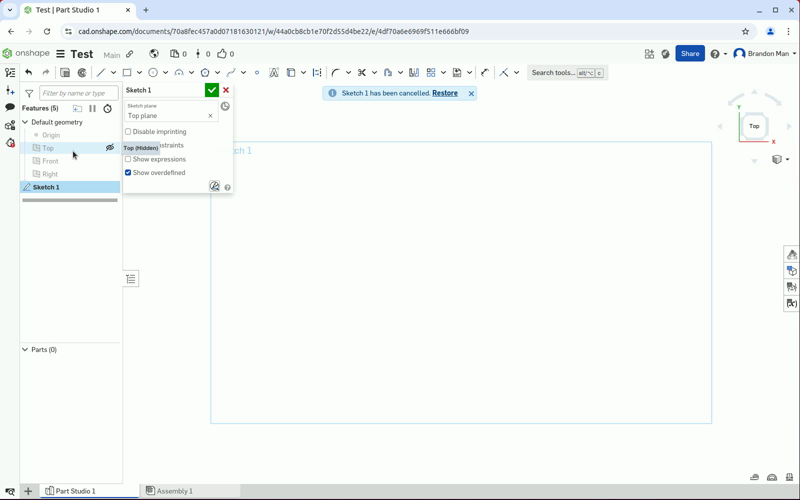
mouse_move(73, 352)
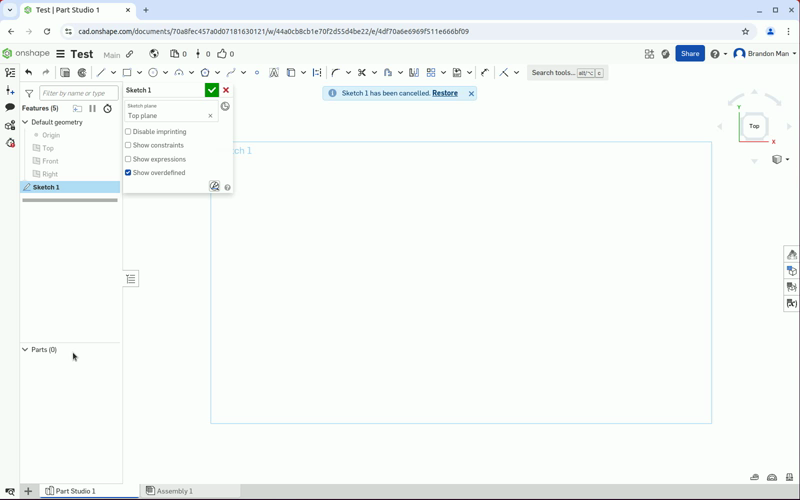
key(y)
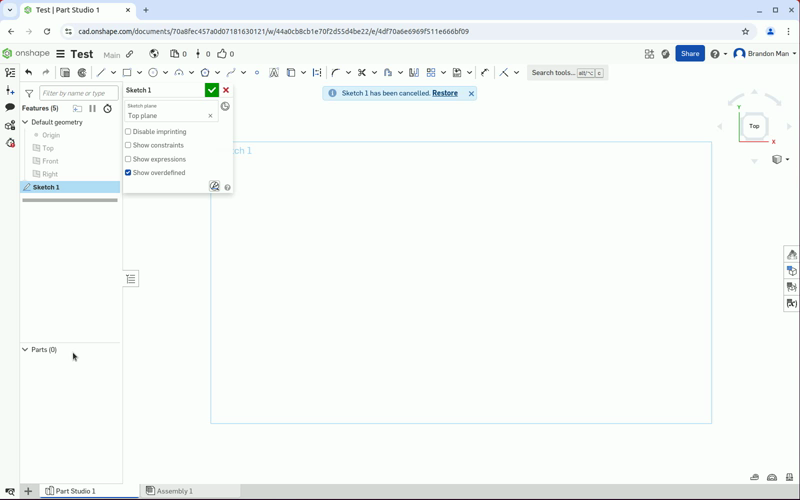
key(l)
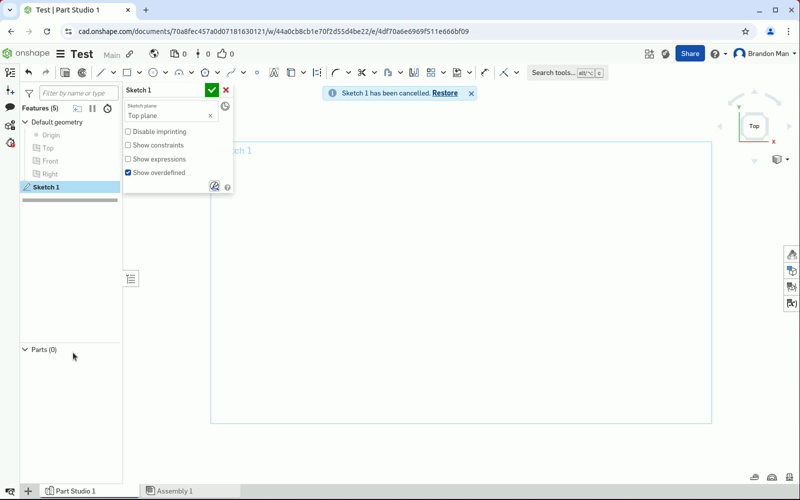
key_down(shift)
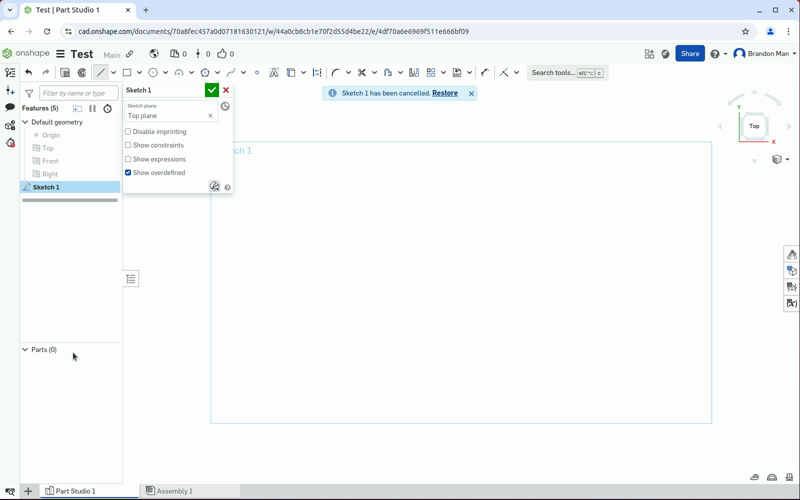
mouse_move(460, 282)
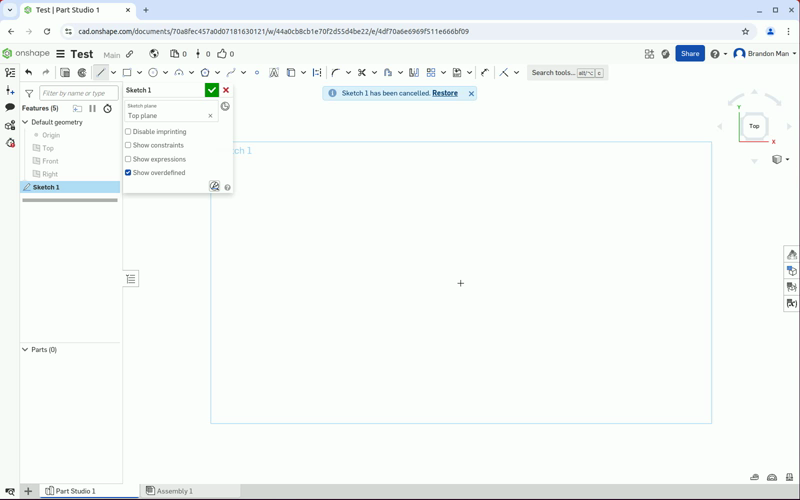
click(460, 282)
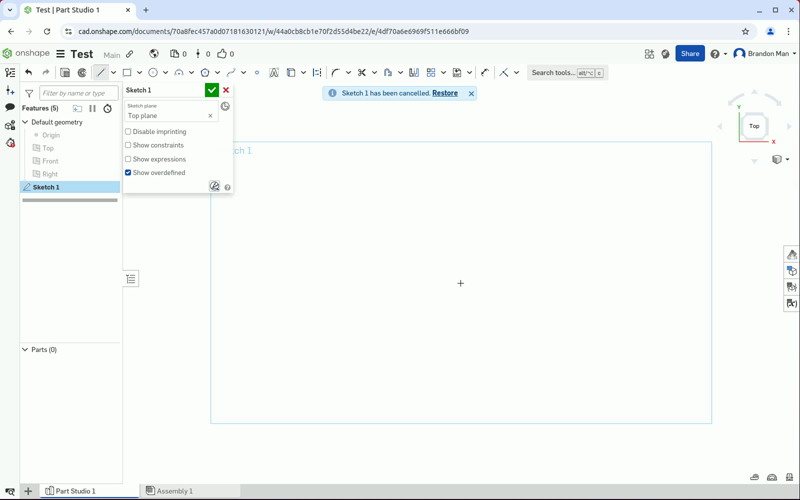
key_up(shift)
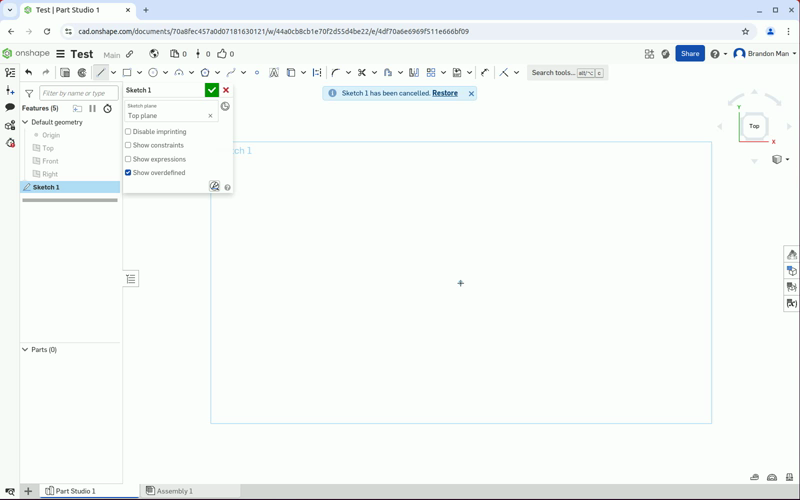
key_down(shift)
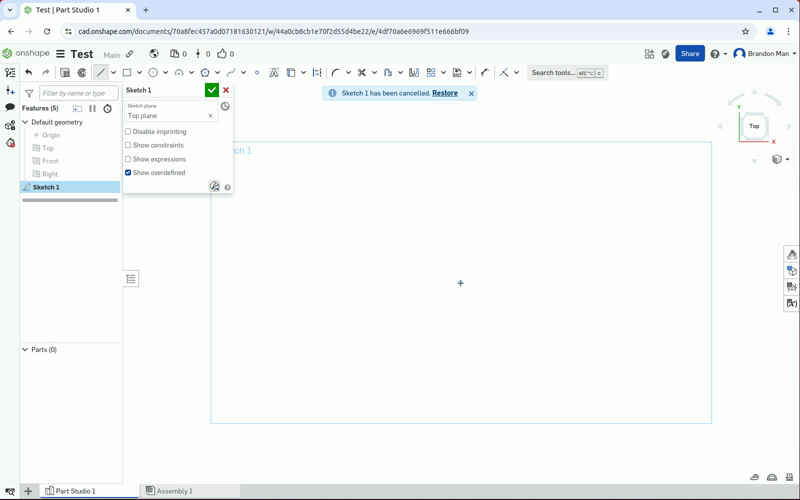
mouse_move(490, 282)
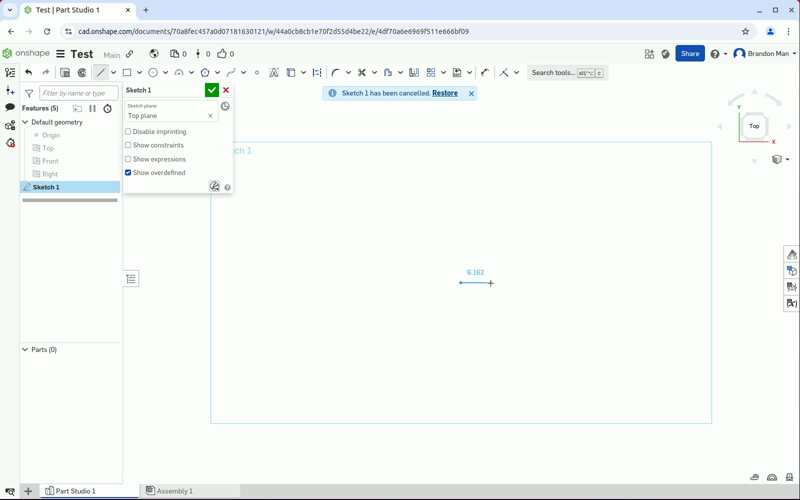
mouse_move(479, 282)
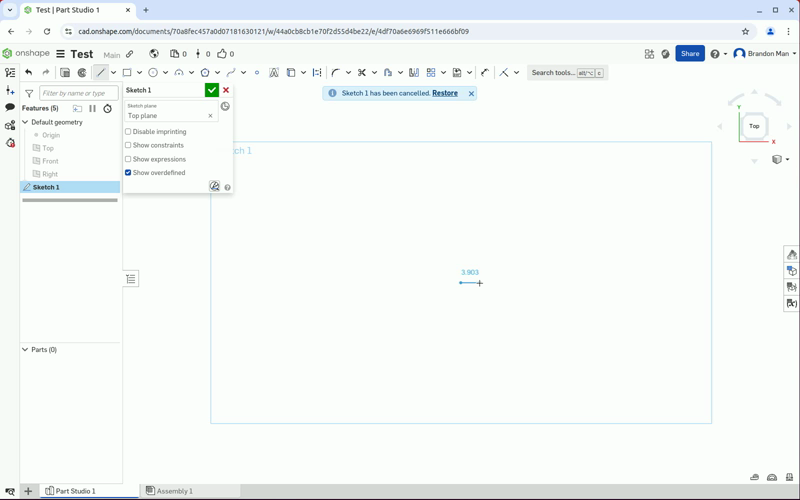
click(479, 282)
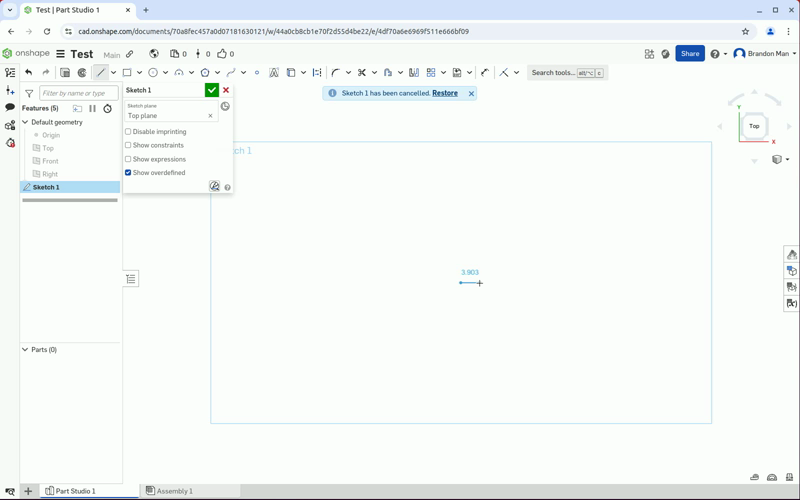
key_up(shift)
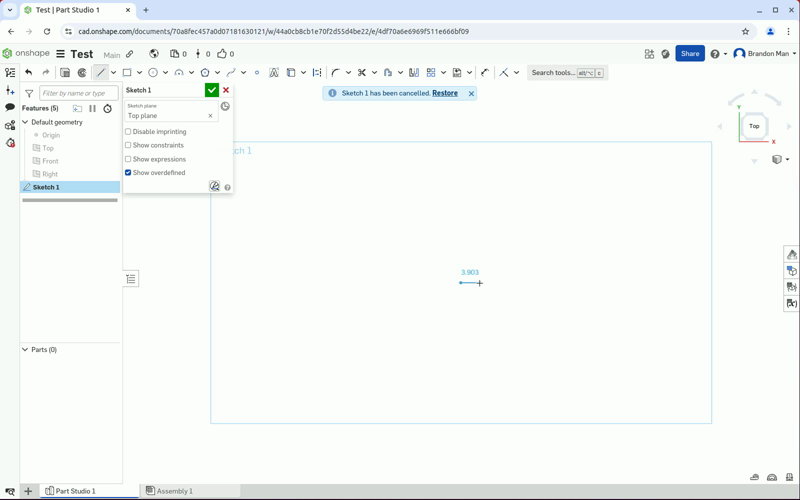
key_down(shift)
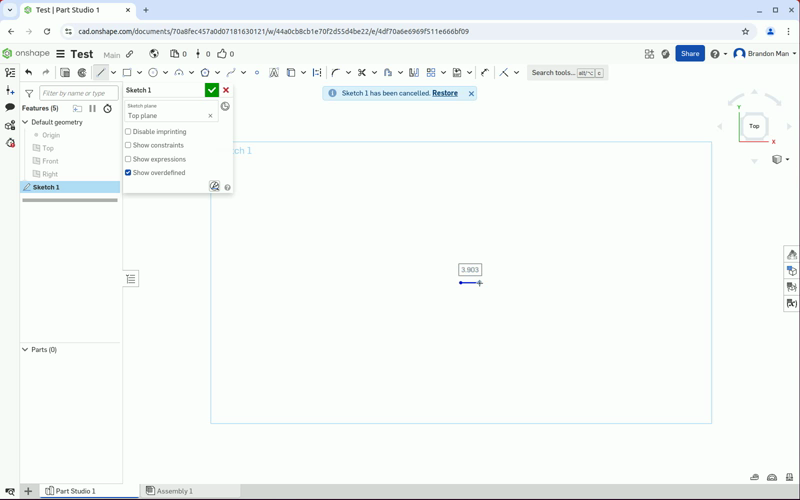
mouse_move(479, 207)
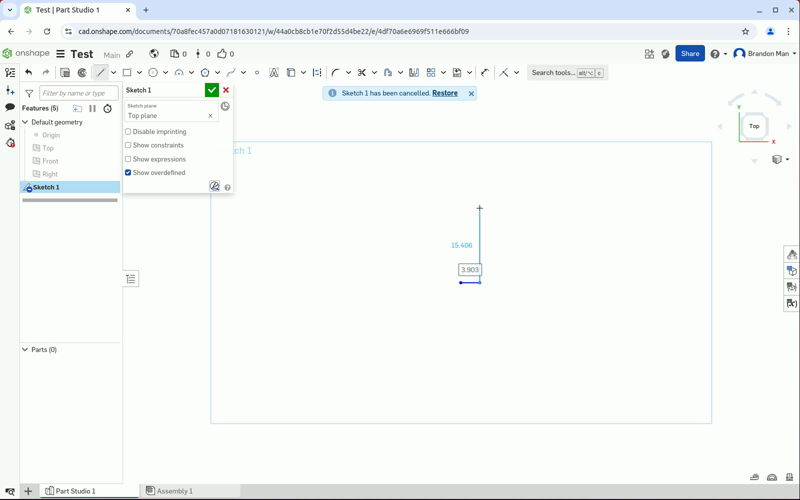
click(479, 207)
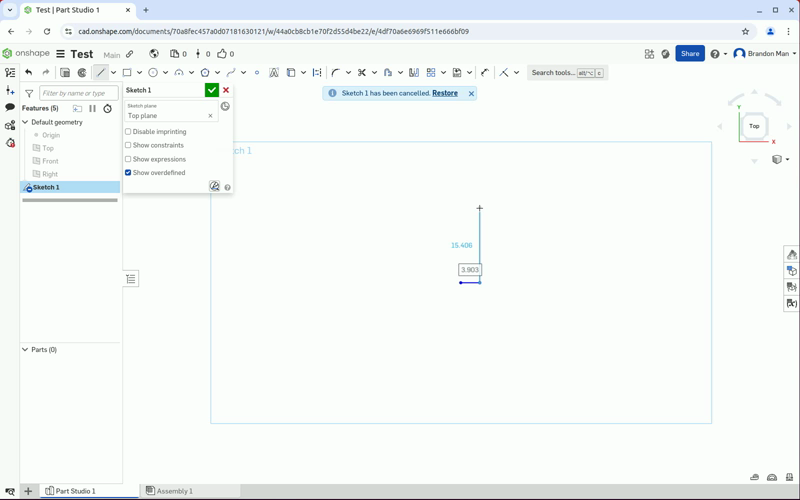
key_up(shift)
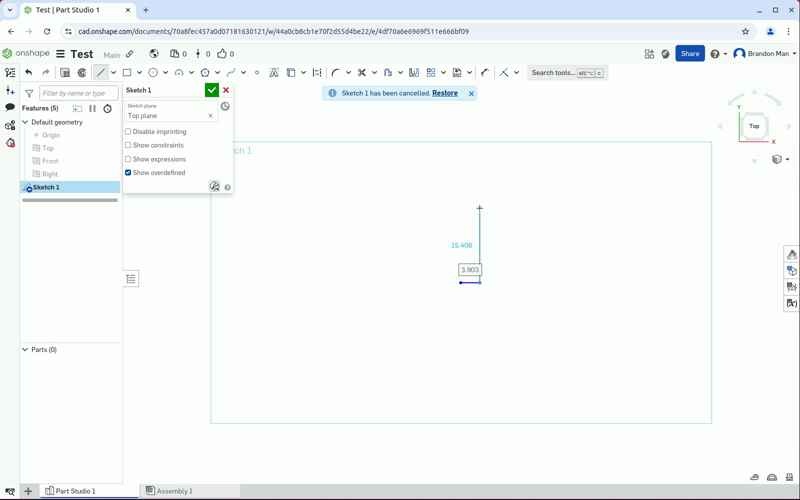
key_down(shift)
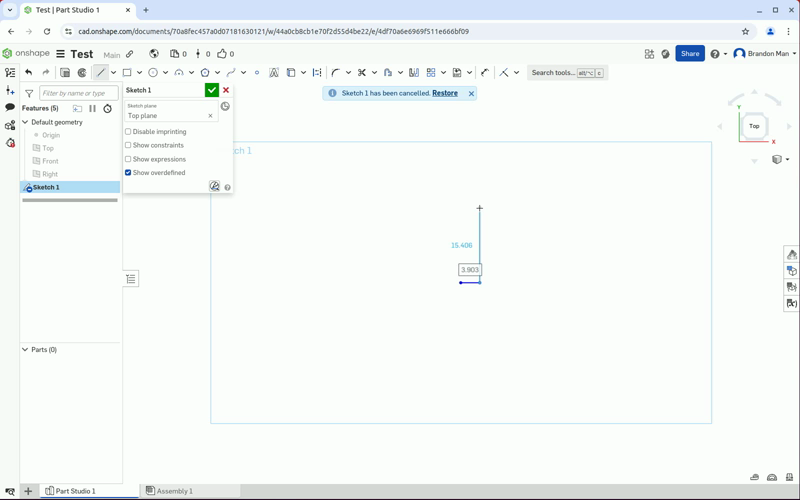
mouse_move(509, 207)
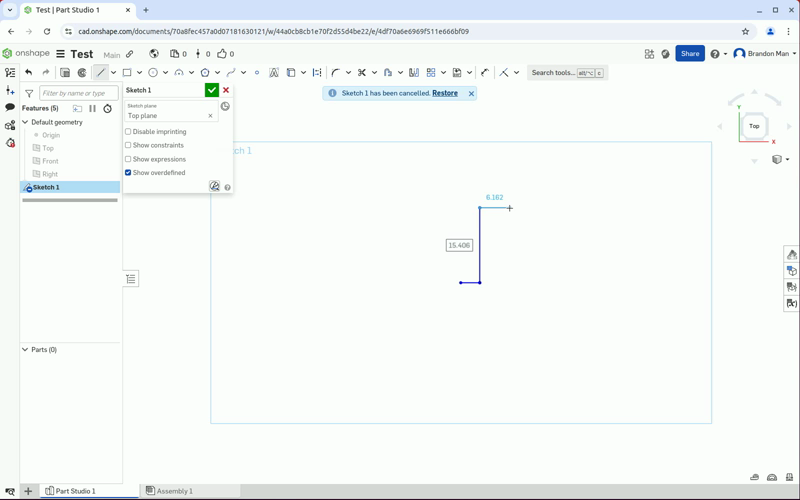
mouse_move(460, 207)
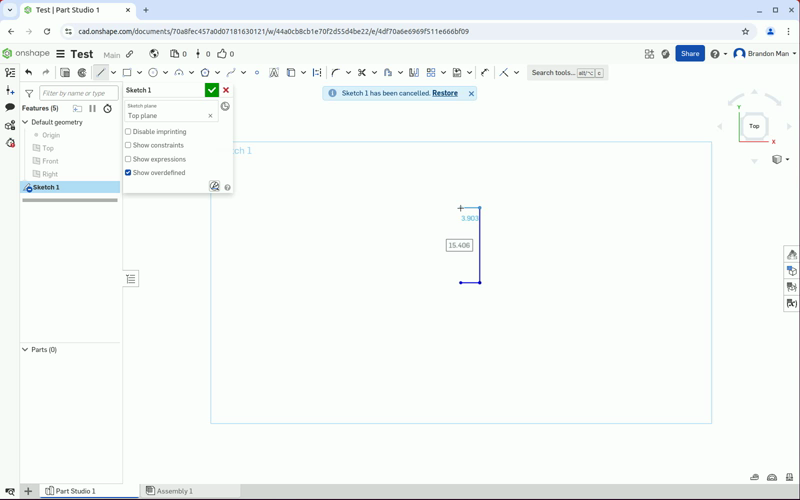
click(460, 207)
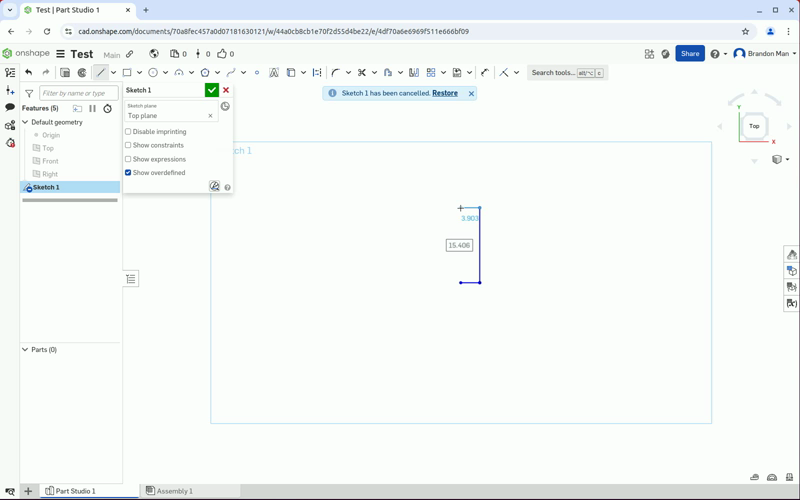
key_up(shift)
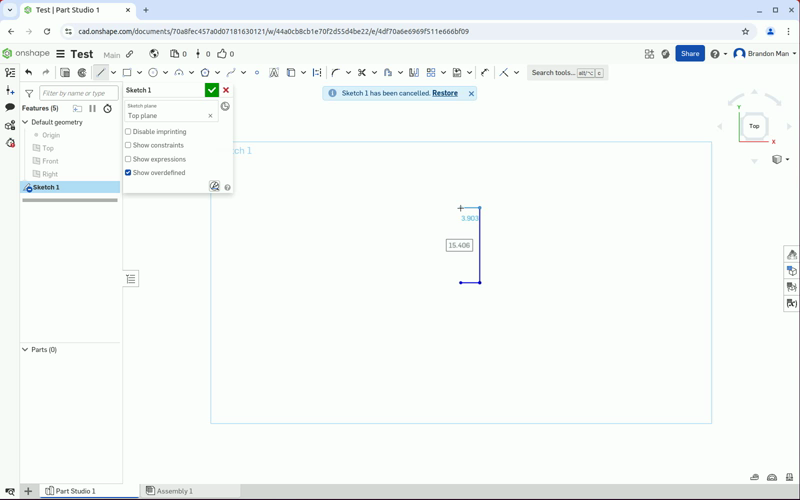
key_down(shift)
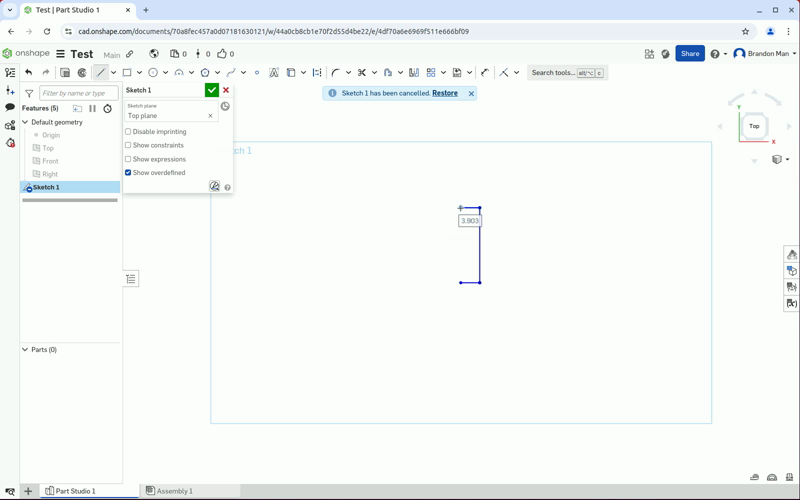
mouse_move(460, 282)
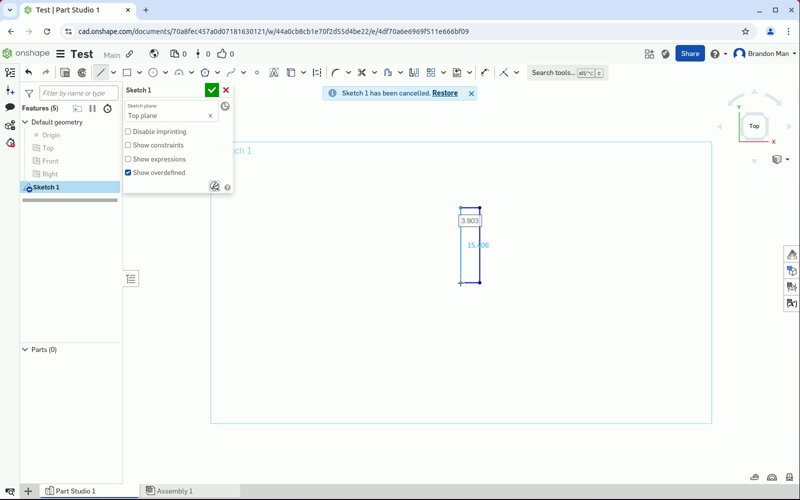
key_up(shift)
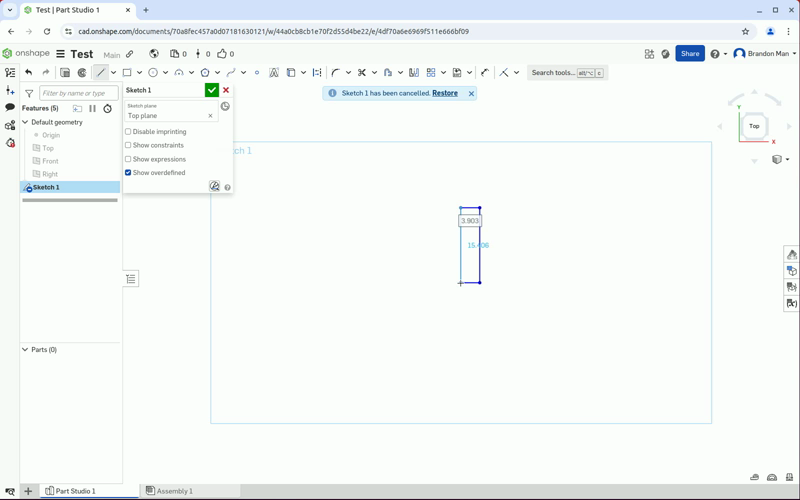
click(460, 282)
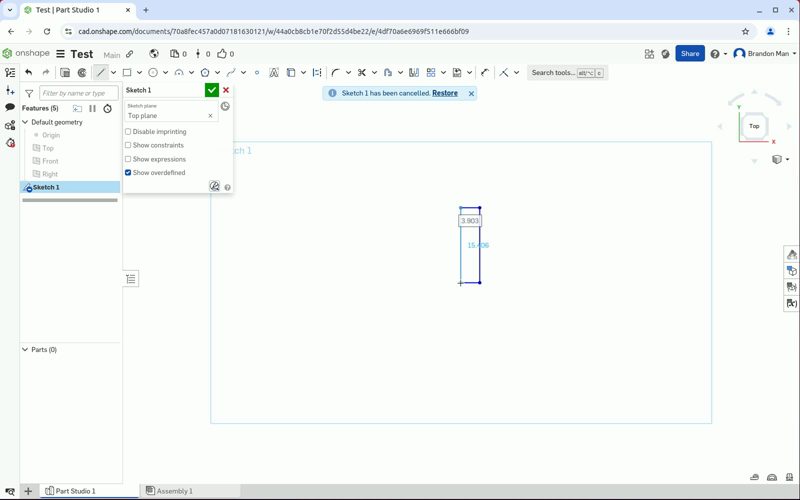
key(esc)
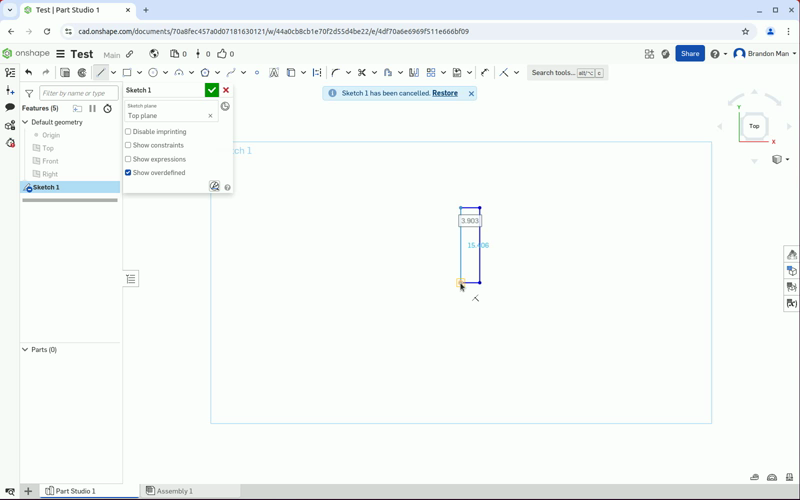
mouse_move(466, 253)
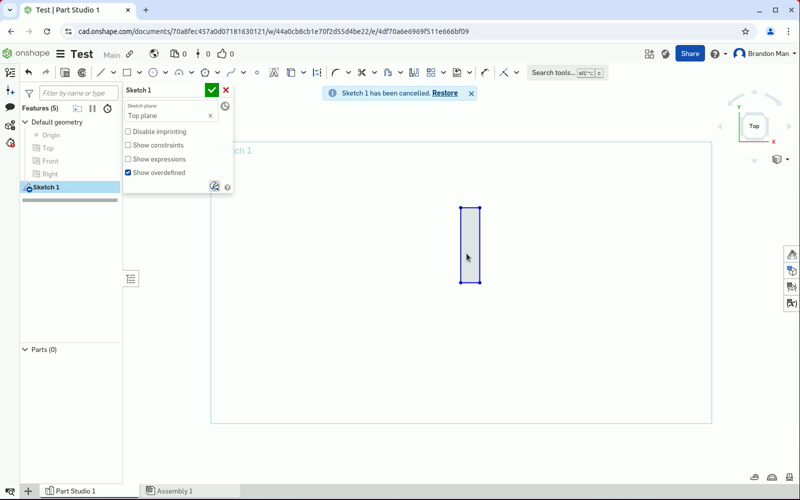
scroll(6)
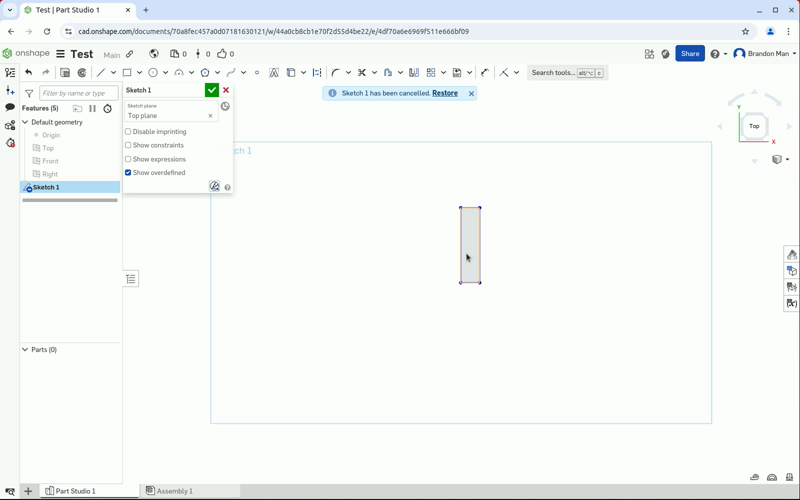
scroll(6)
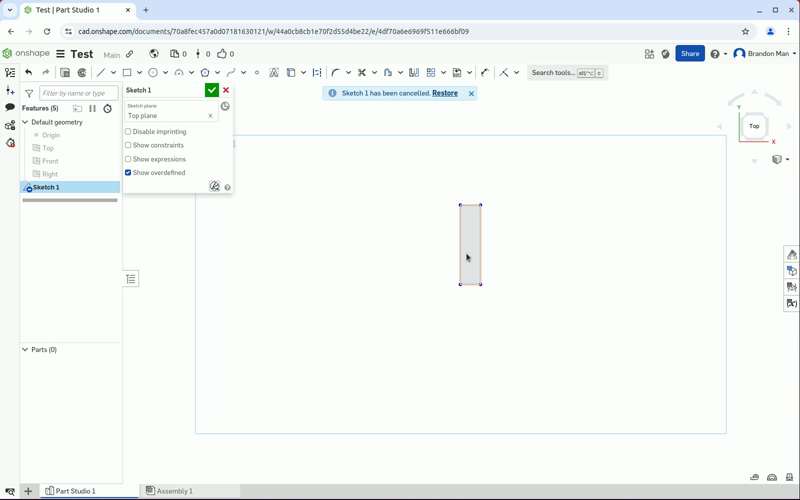
scroll(6)
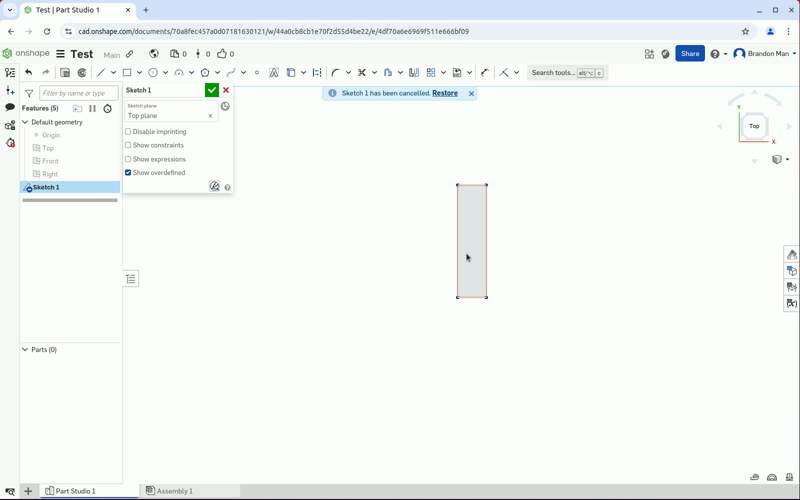
scroll(6)
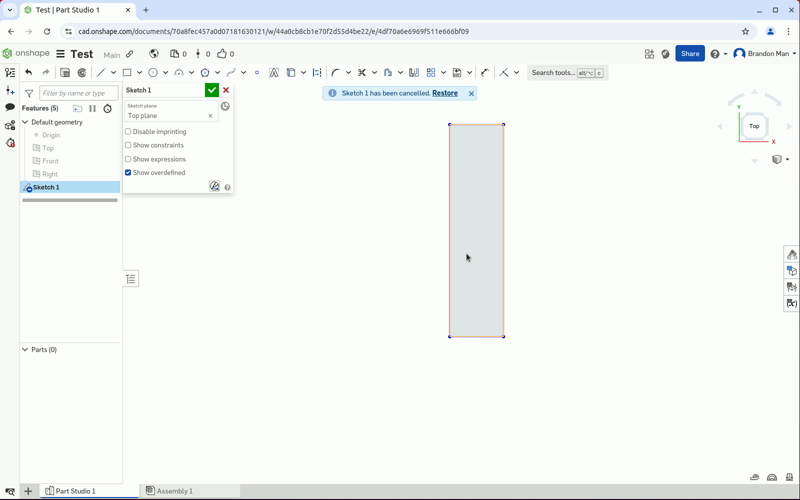
scroll(6)
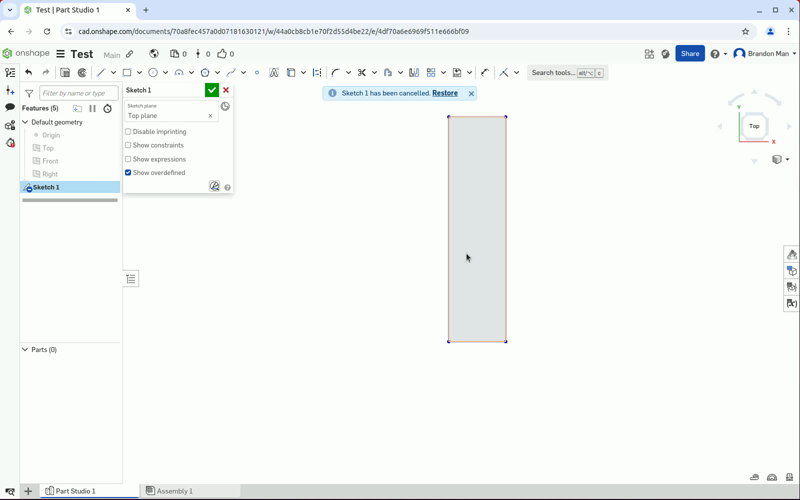
scroll(6)
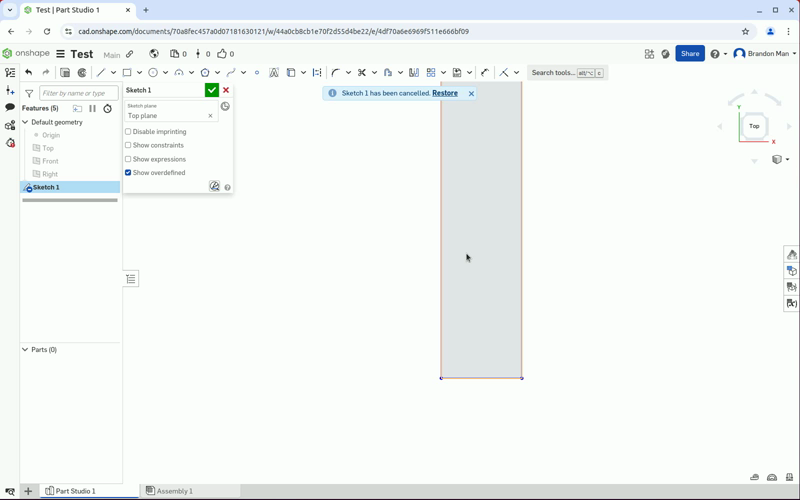
scroll(6)
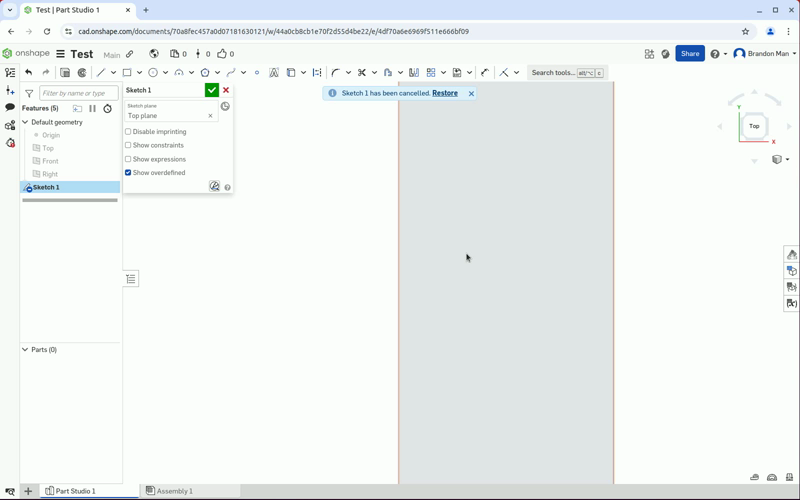
click(466, 253)
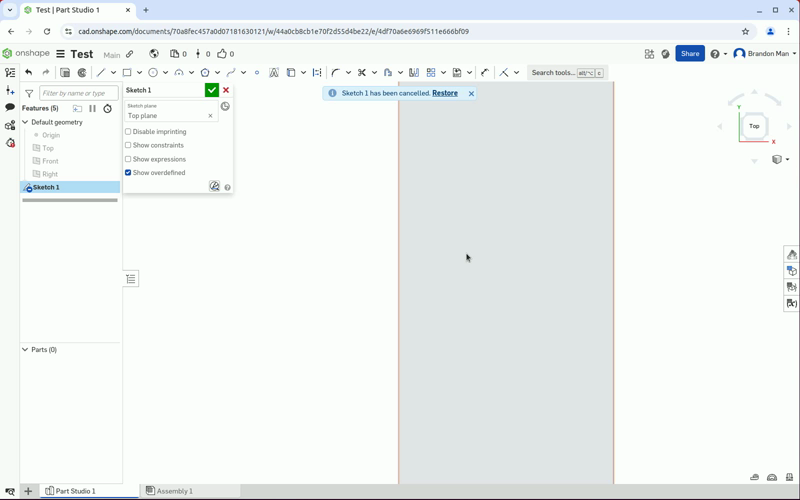
scroll(-6)
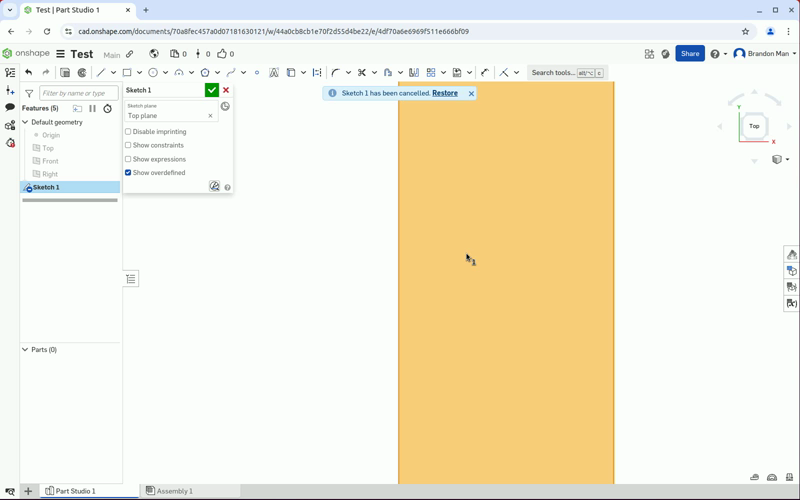
scroll(-6)
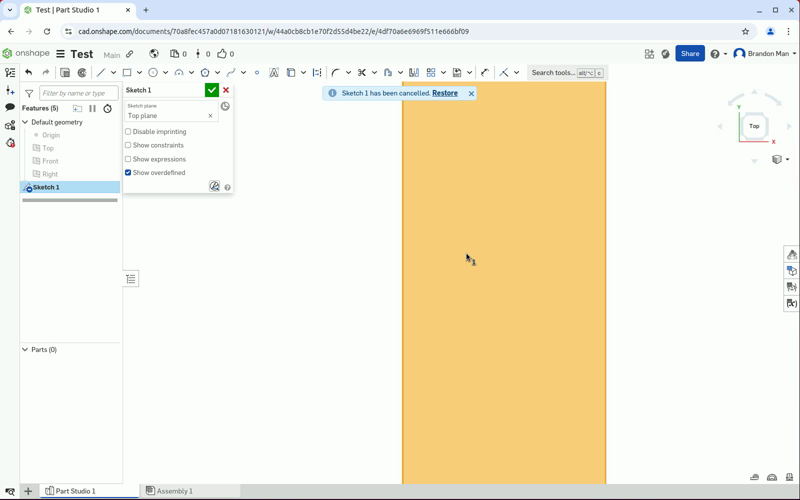
scroll(-6)
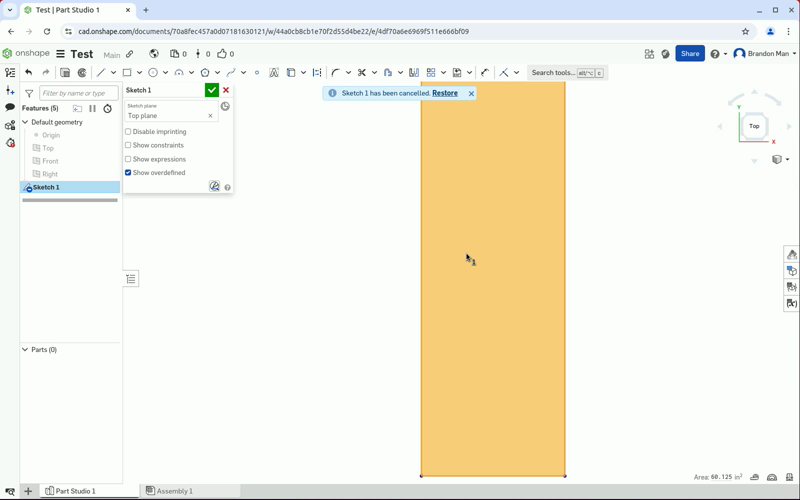
scroll(-6)
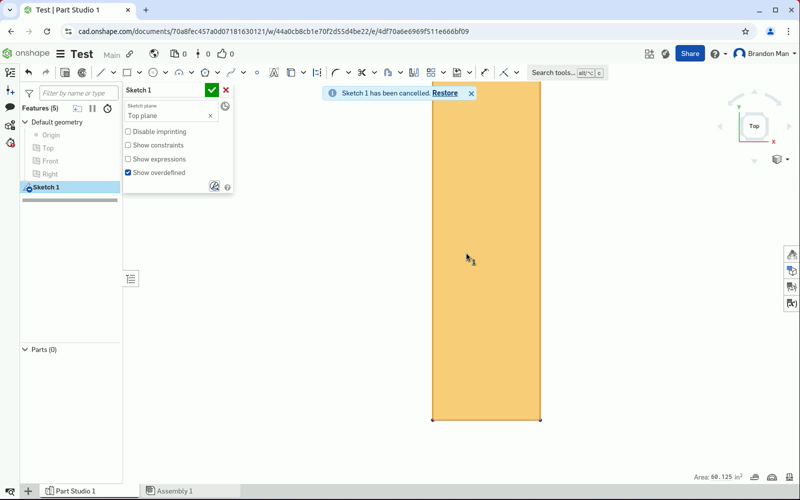
scroll(-6)
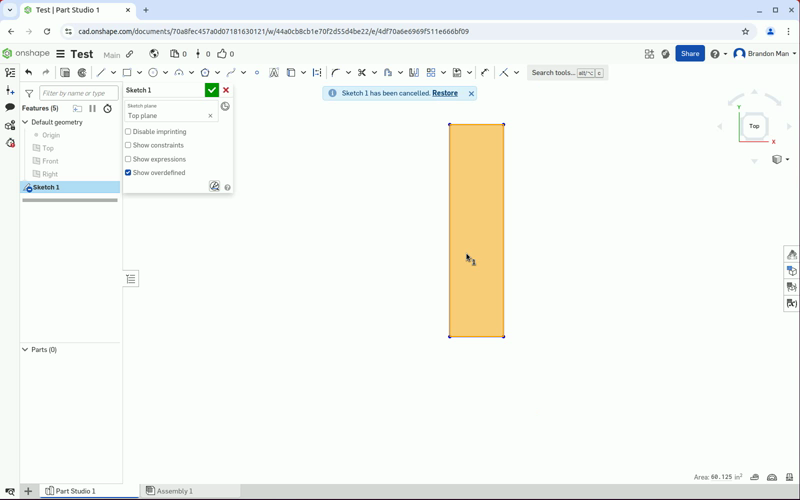
scroll(-6)
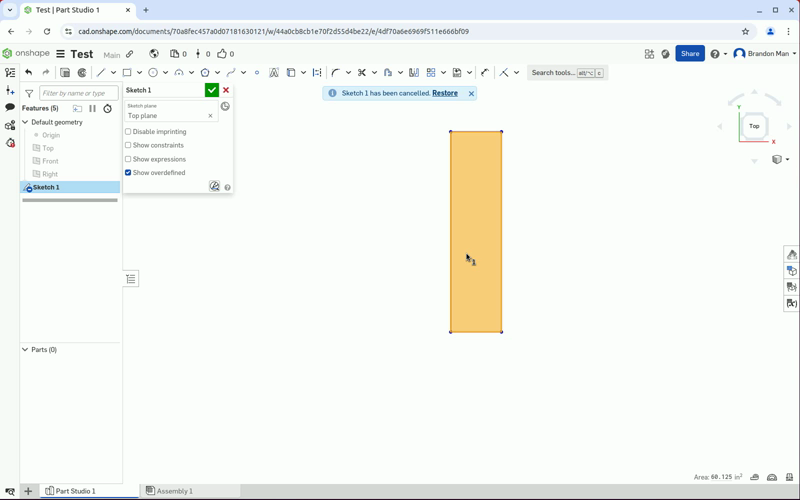
scroll(-6)
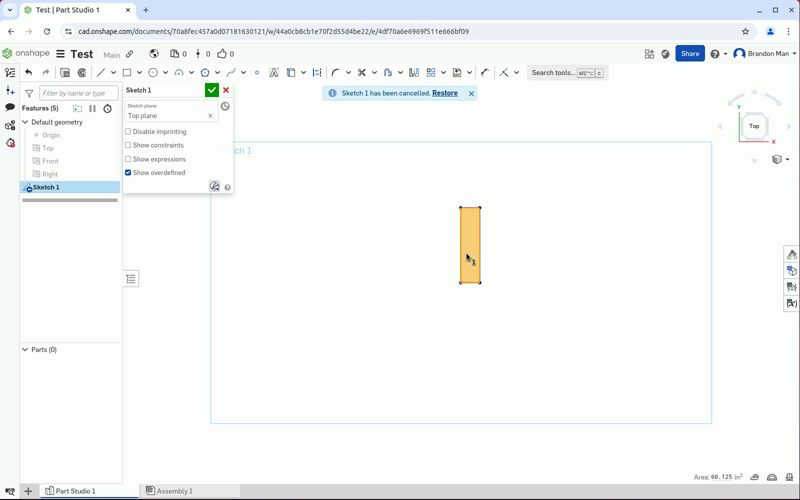
mouse_move(73, 352)
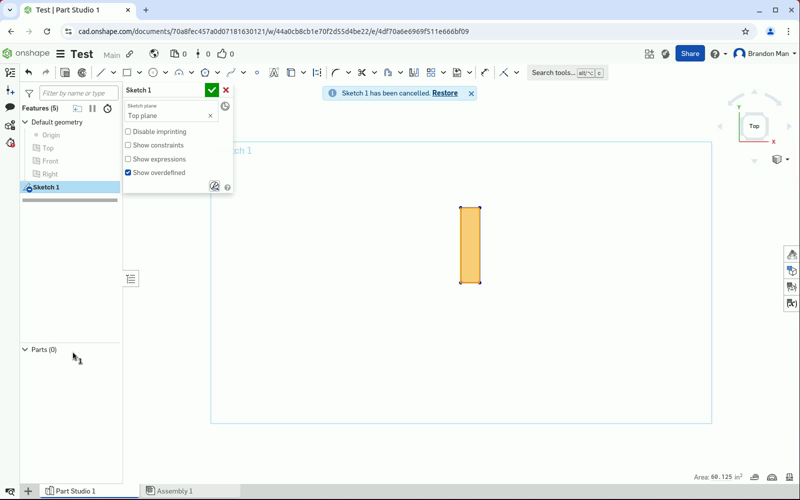
key(shift+y)
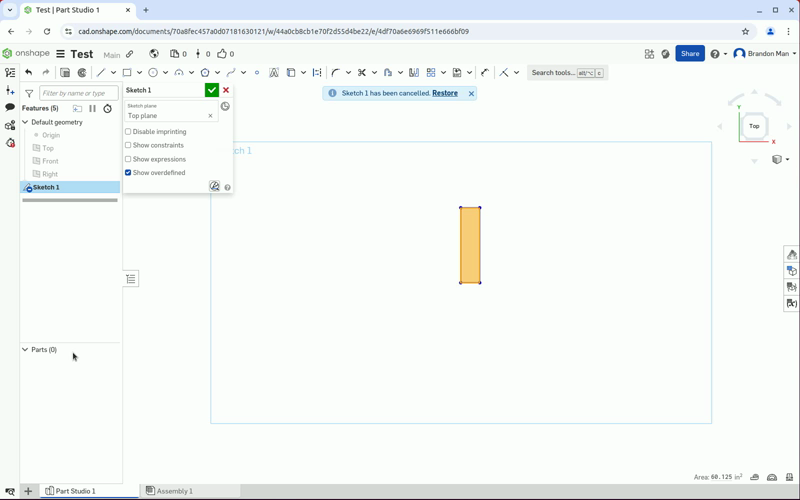
key(shift+e)
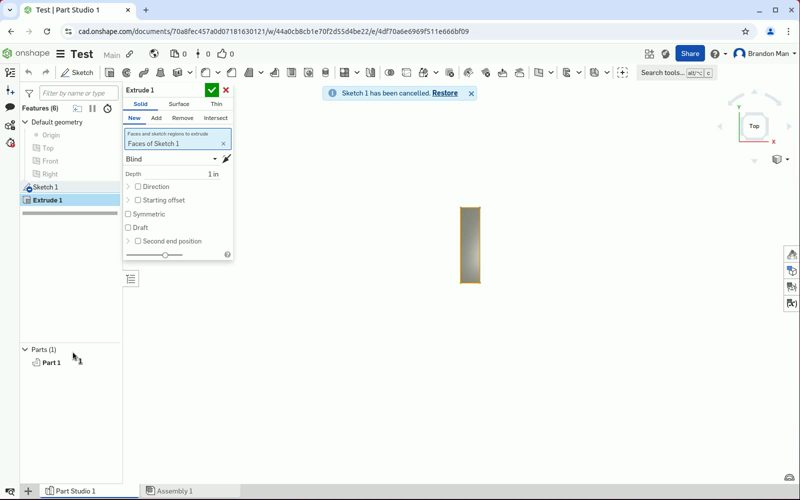
mouse_move(143, 106)
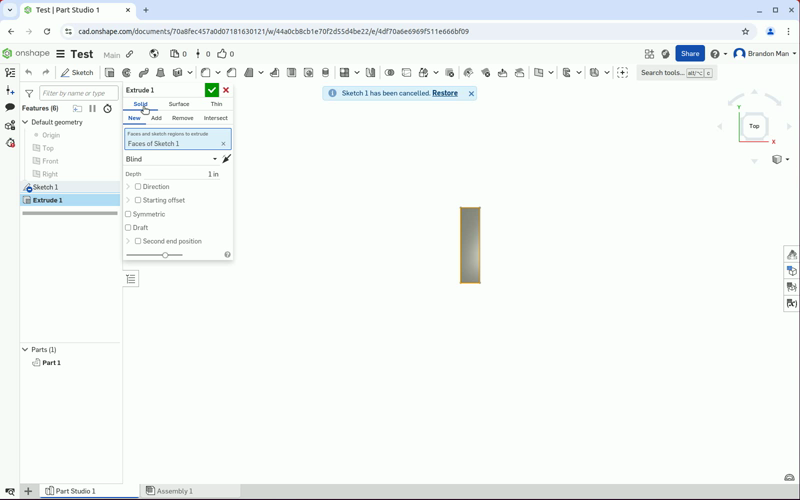
click(143, 106)
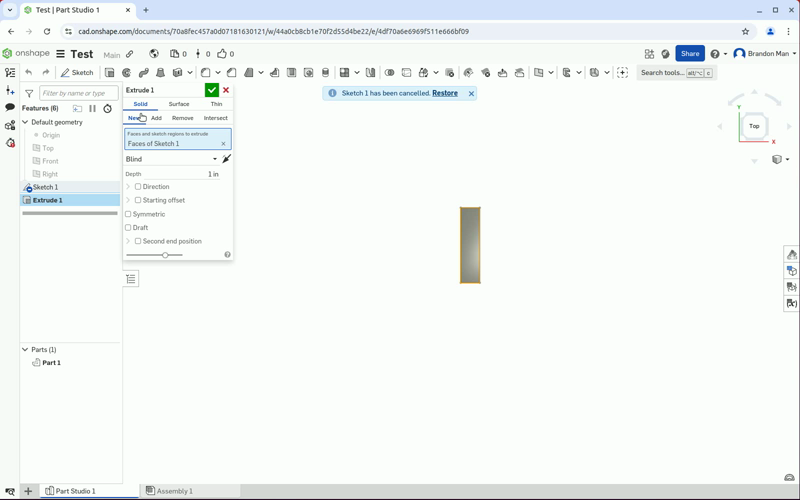
mouse_move(137, 120)
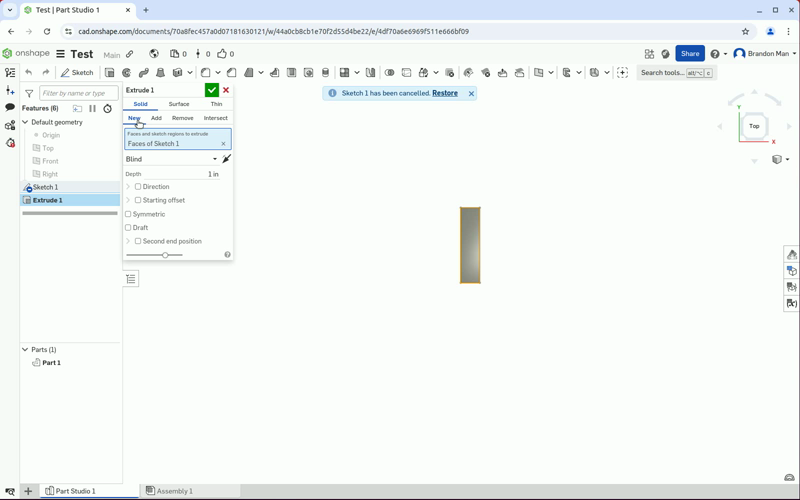
click(137, 120)
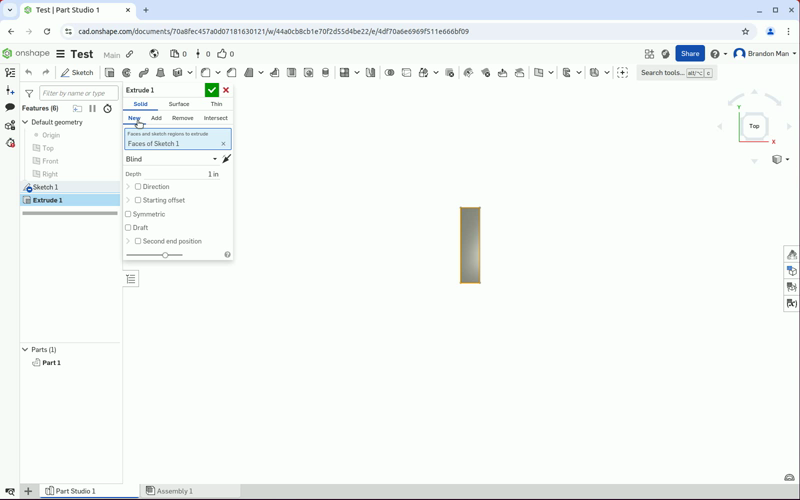
key(tab, 4)
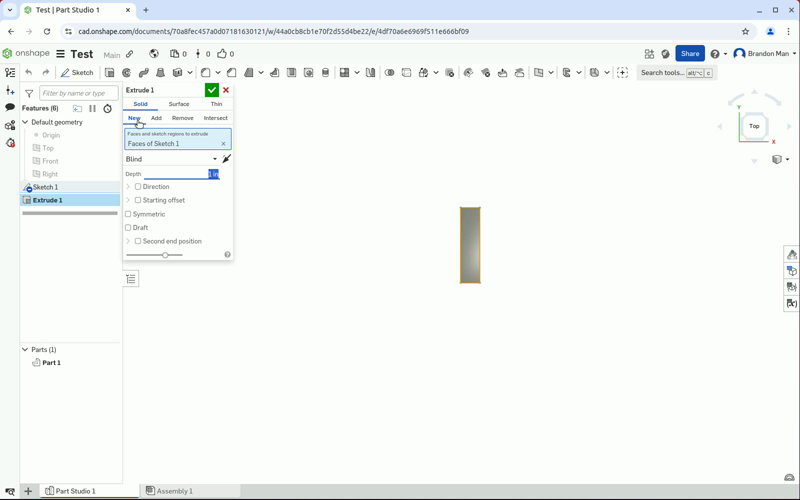
text(15.405)
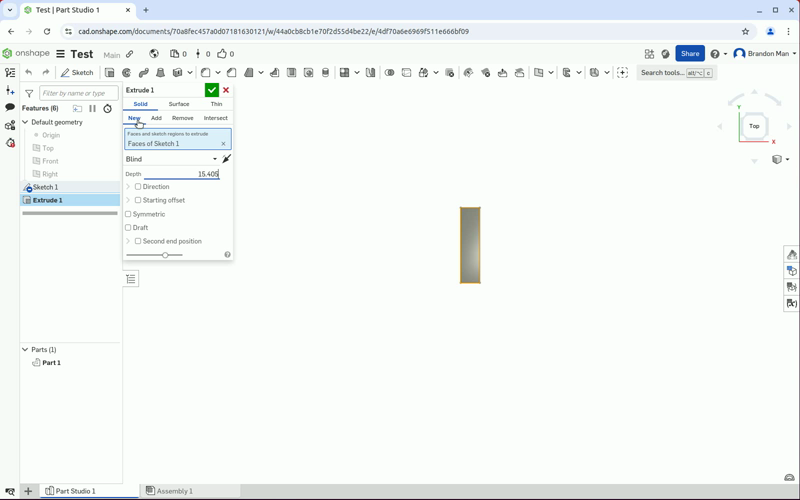
key(enter)
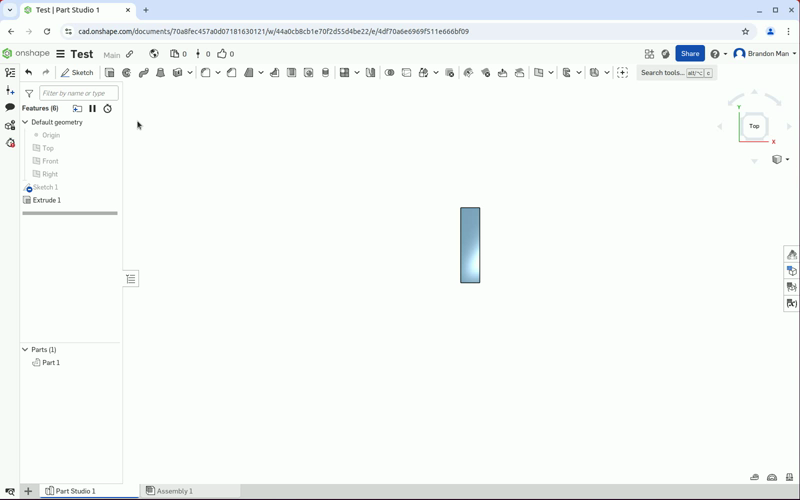
key(shift+h)
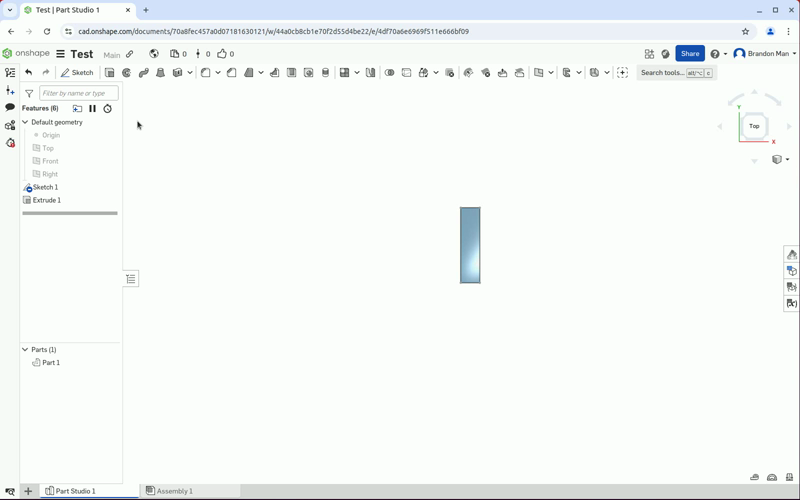
key(shift+h)
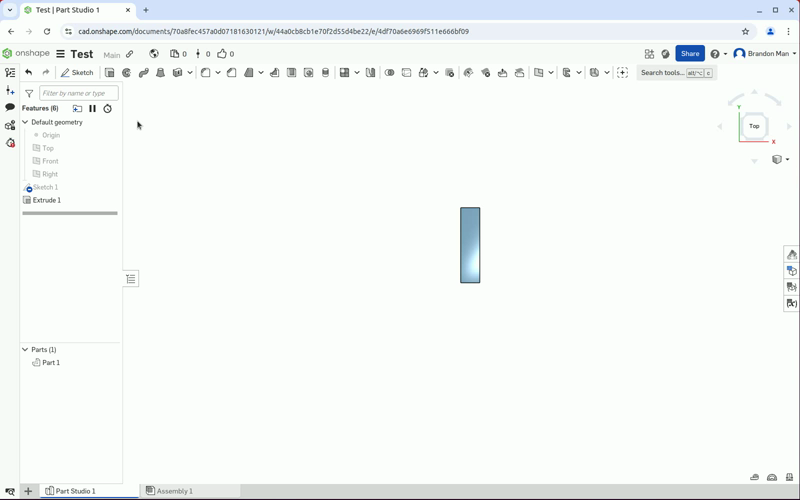
mouse_move(73, 189)
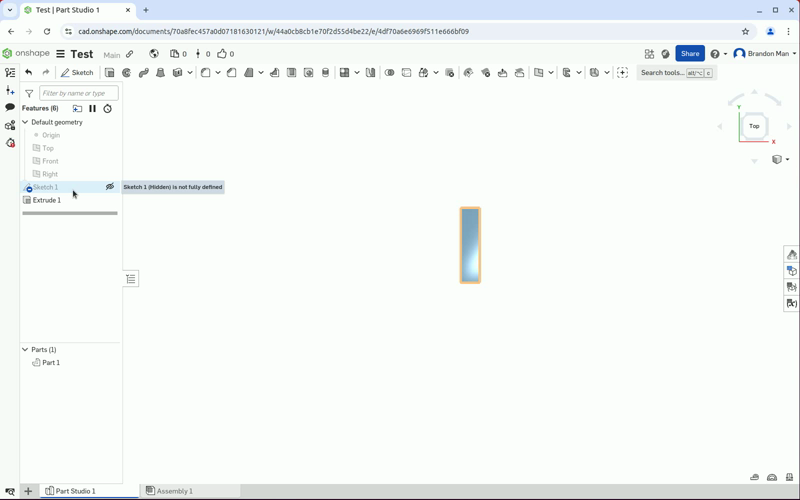
click(73, 189)
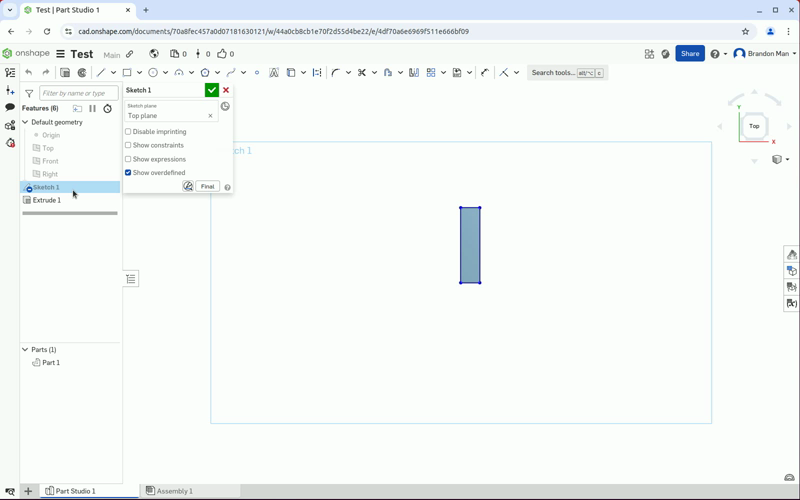
mouse_move(229, 92)
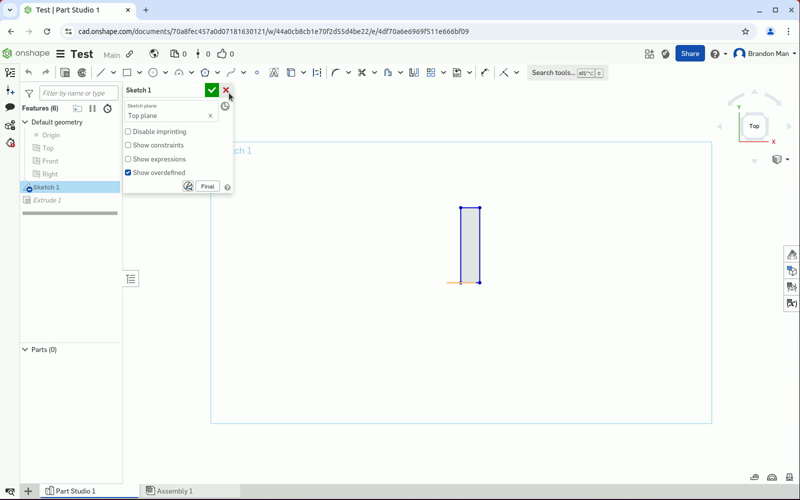
click(229, 92)
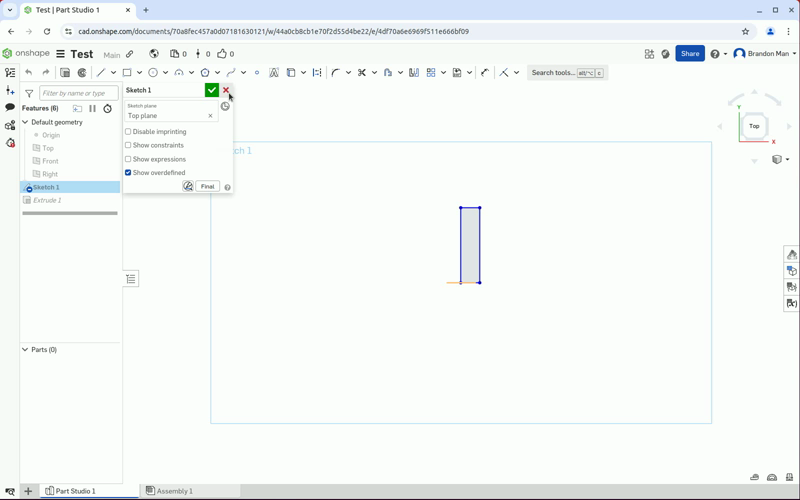
key(shift+s)
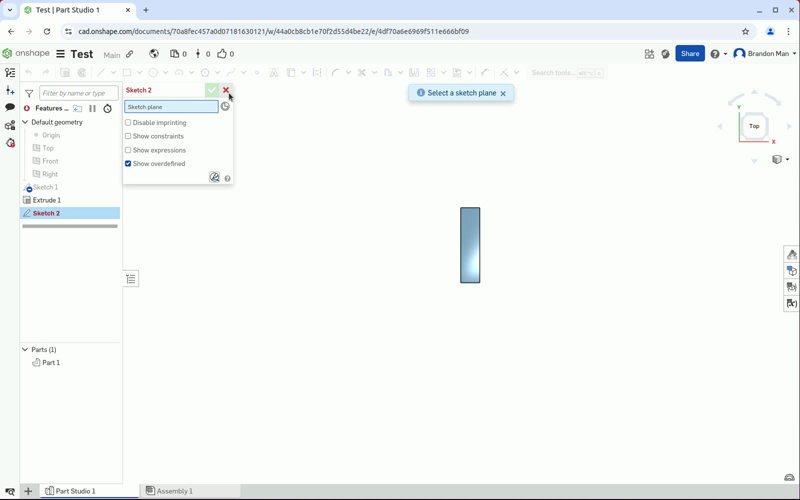
mouse_move(73, 150)
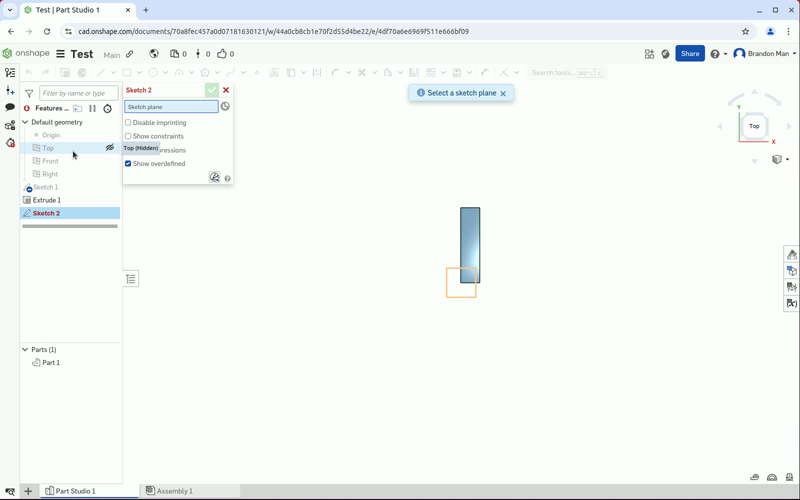
click(73, 150)
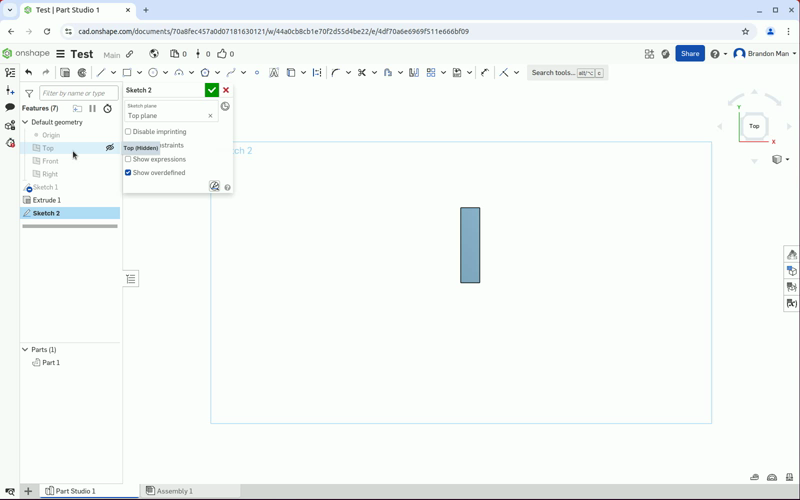
mouse_move(73, 352)
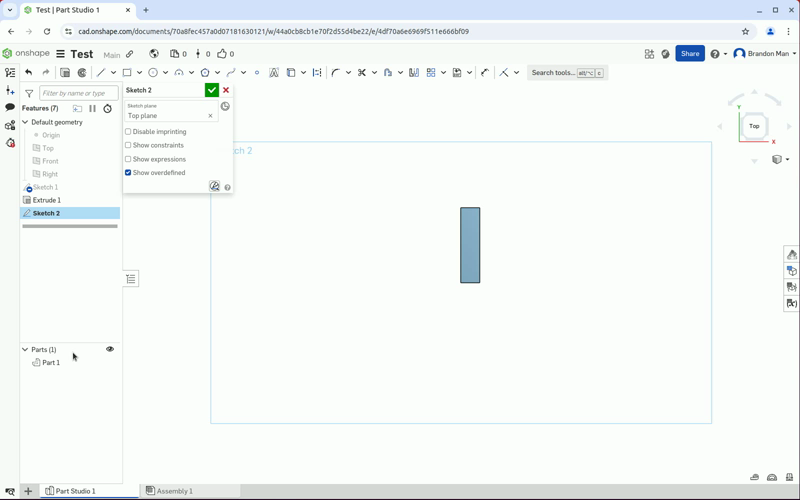
key(y)
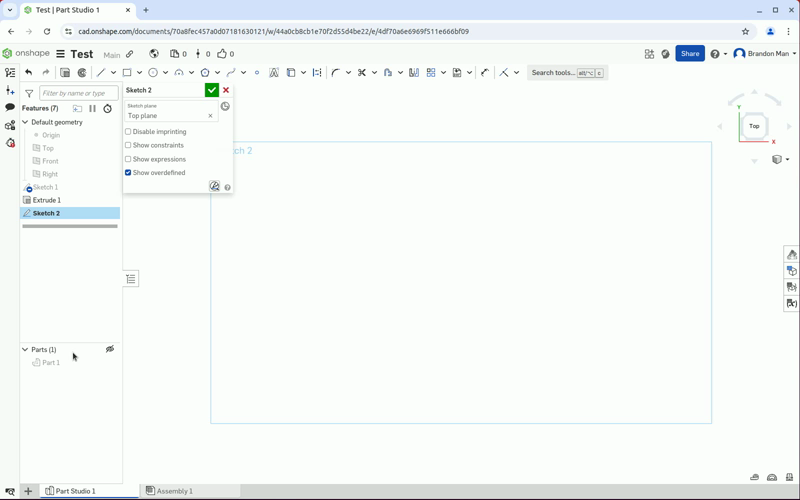
key(l)
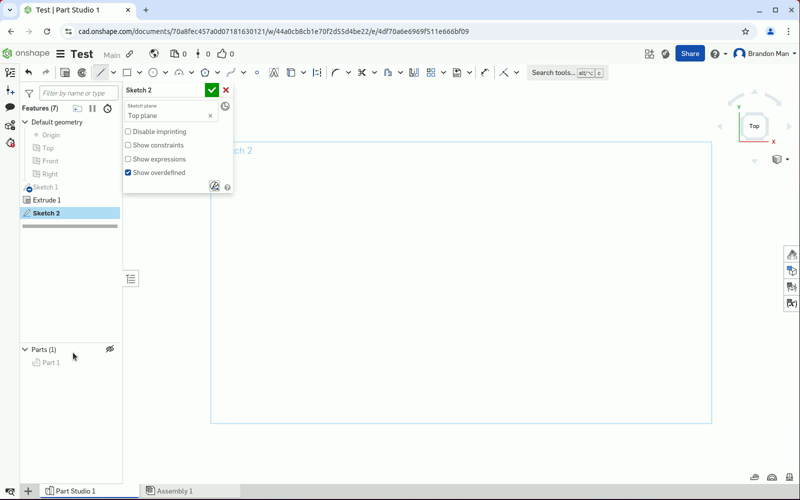
key_down(shift)
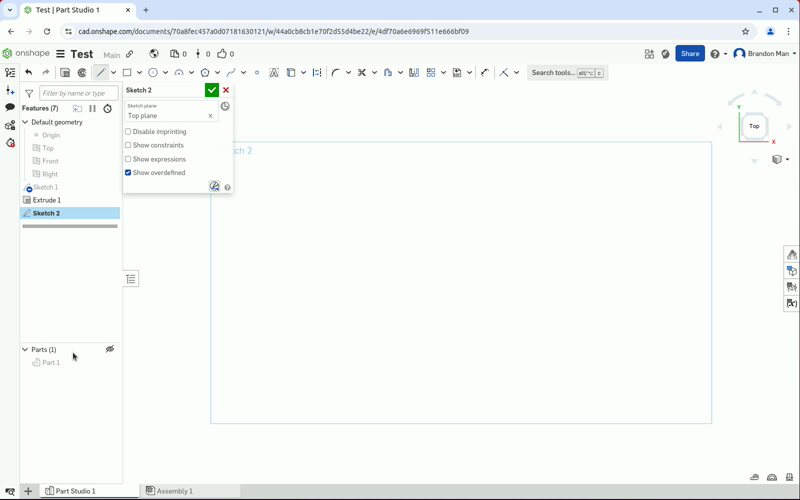
mouse_move(516, 245)
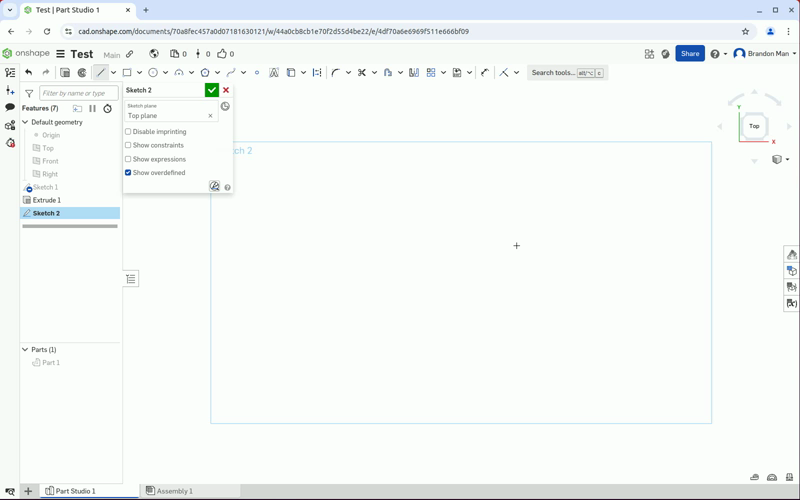
click(516, 245)
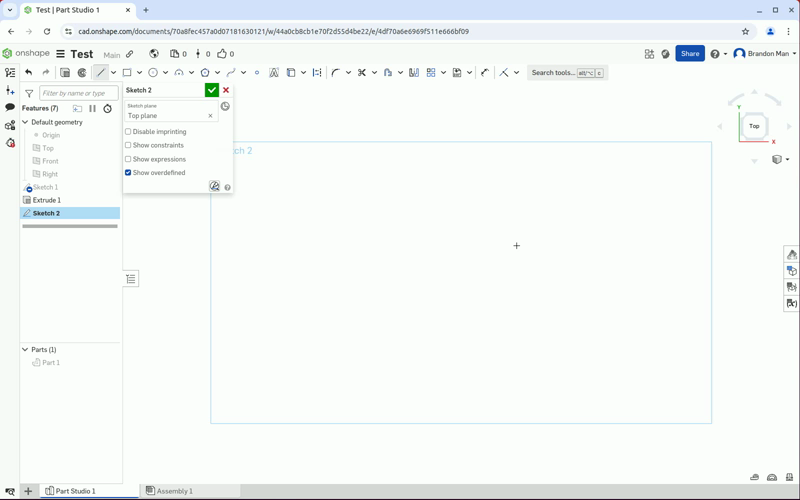
key_up(shift)
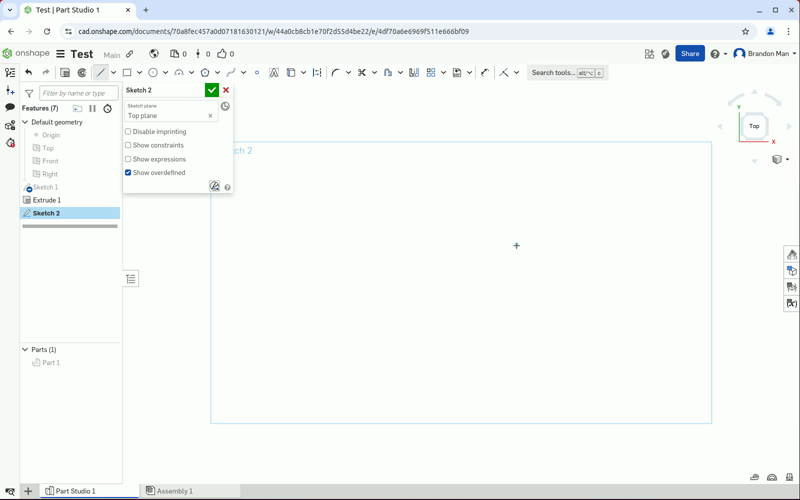
key_down(shift)
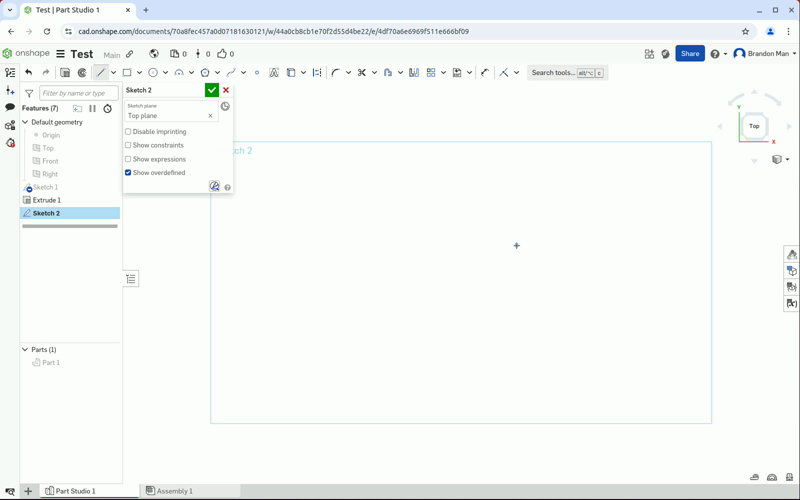
mouse_move(546, 245)
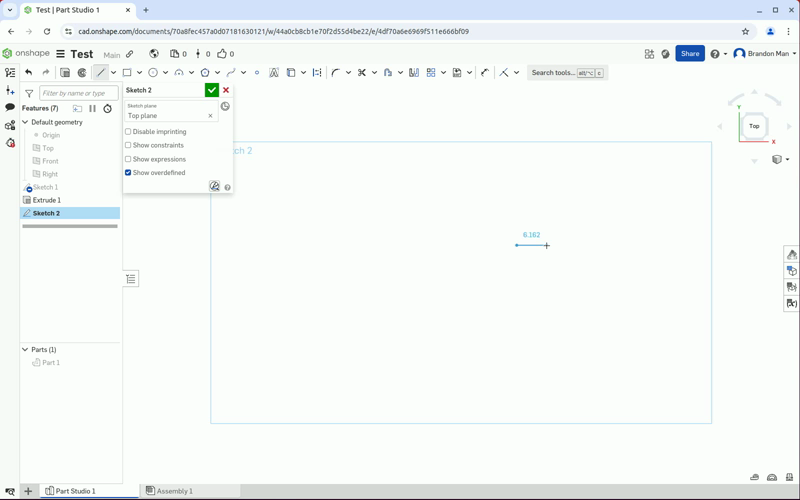
mouse_move(573, 245)
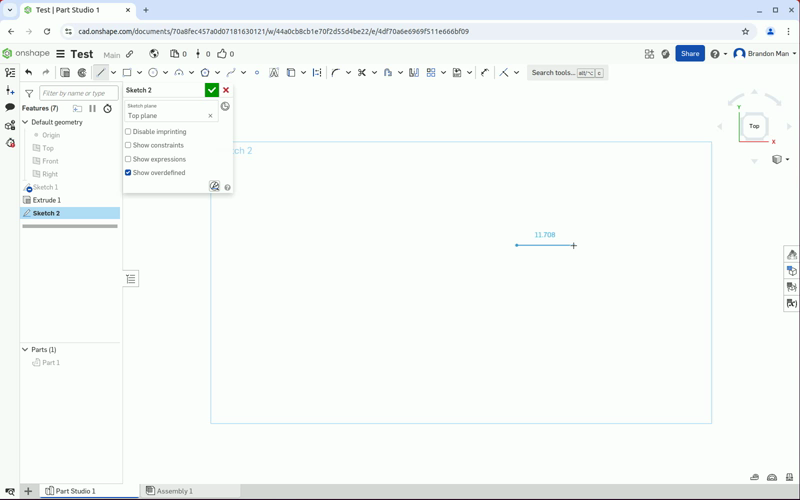
click(573, 245)
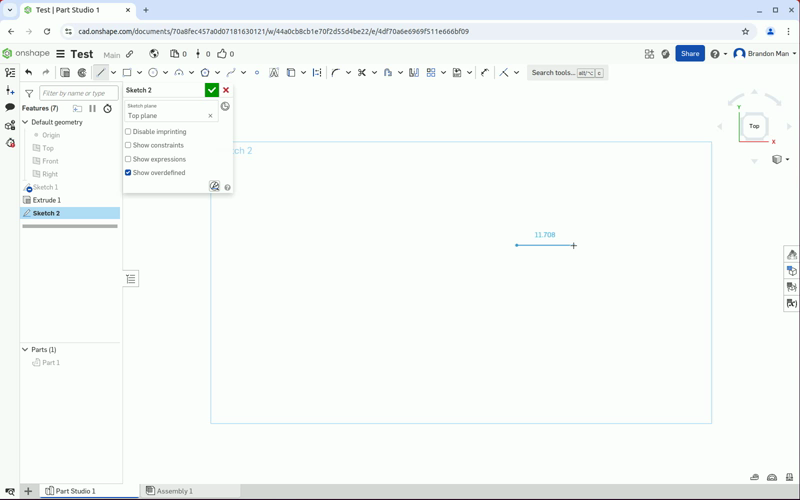
key_up(shift)
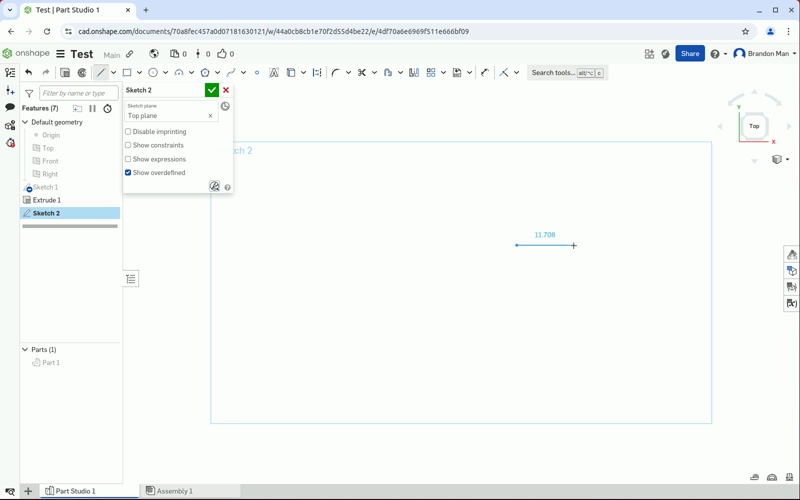
key_down(shift)
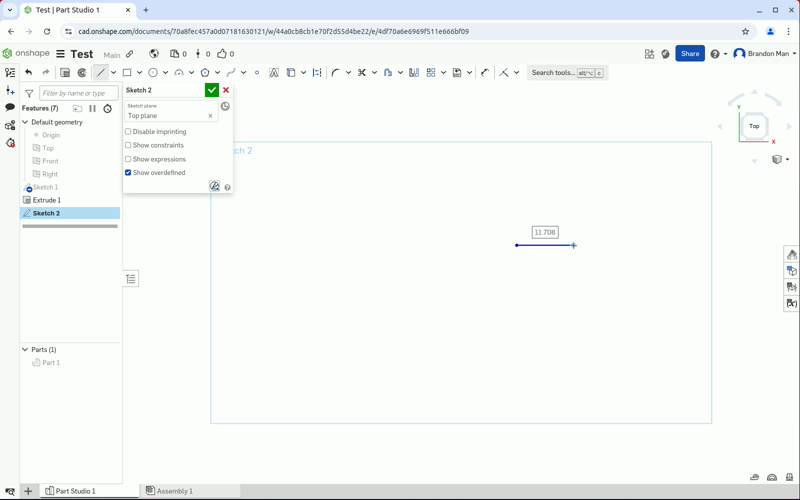
mouse_move(589, 245)
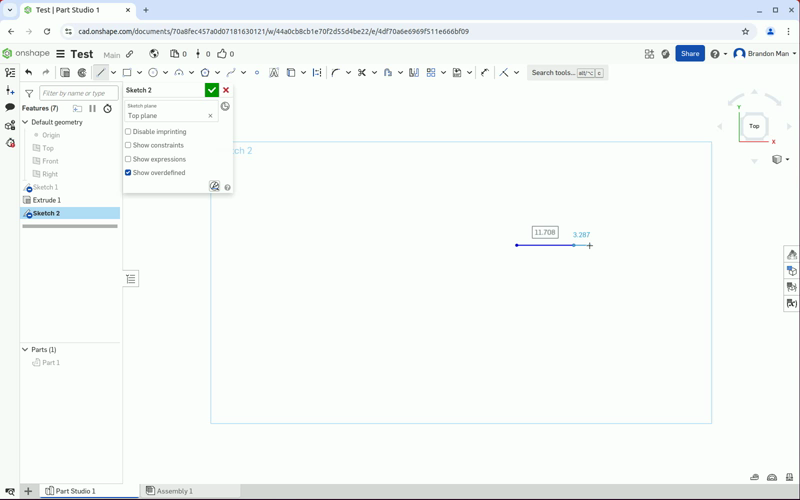
mouse_move(573, 207)
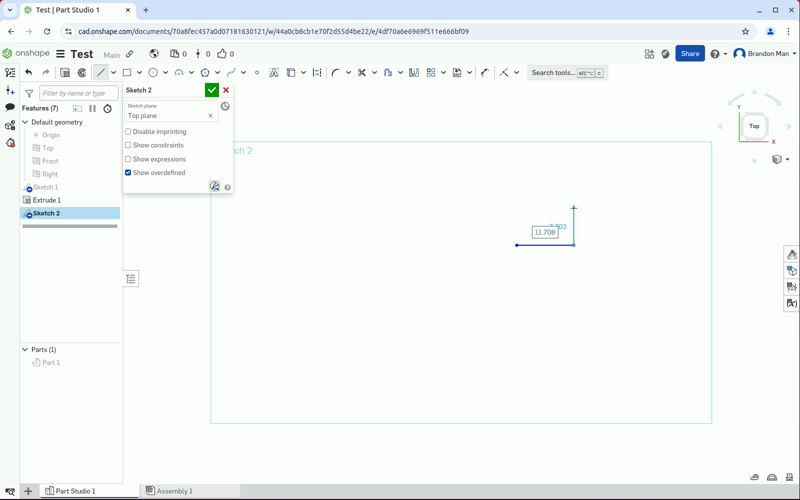
click(573, 207)
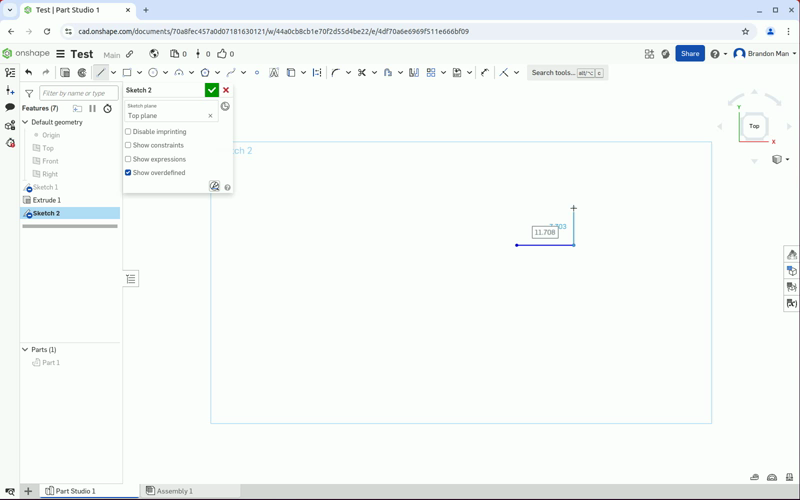
key_up(shift)
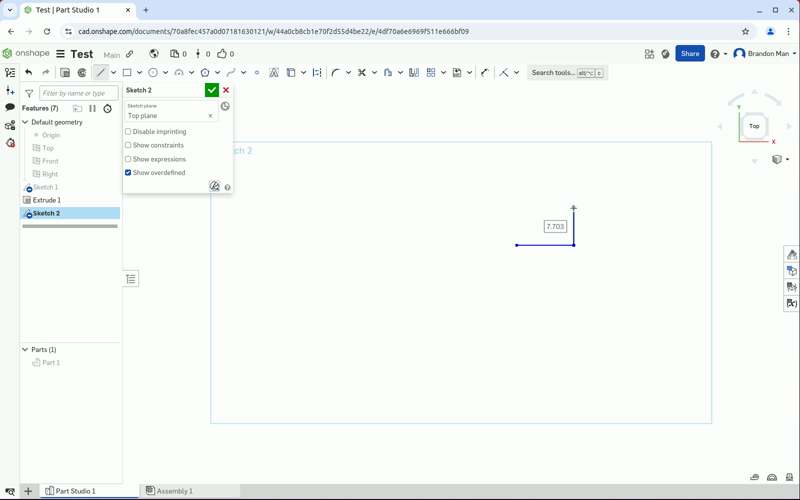
key_down(shift)
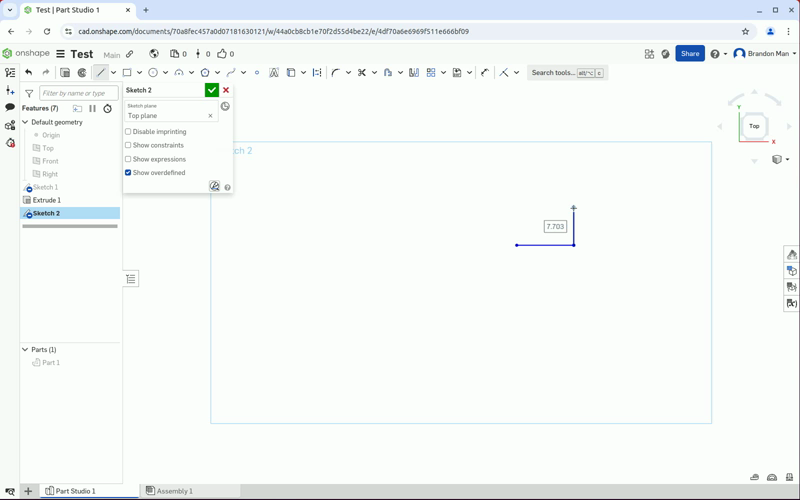
mouse_move(589, 207)
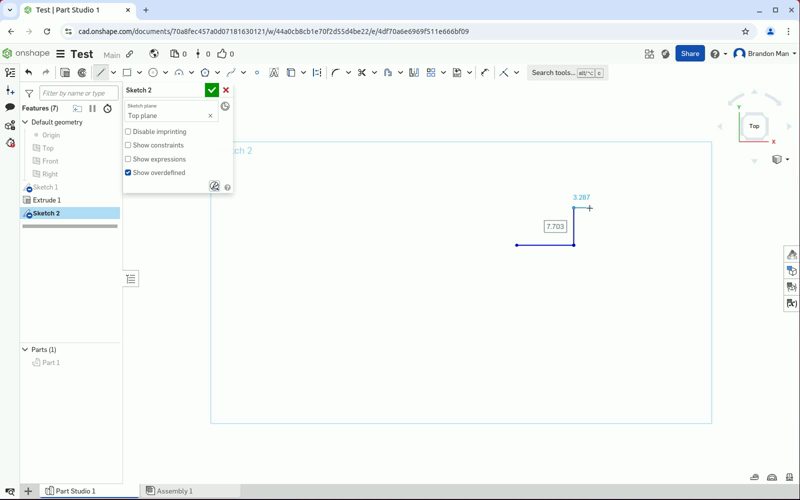
mouse_move(516, 207)
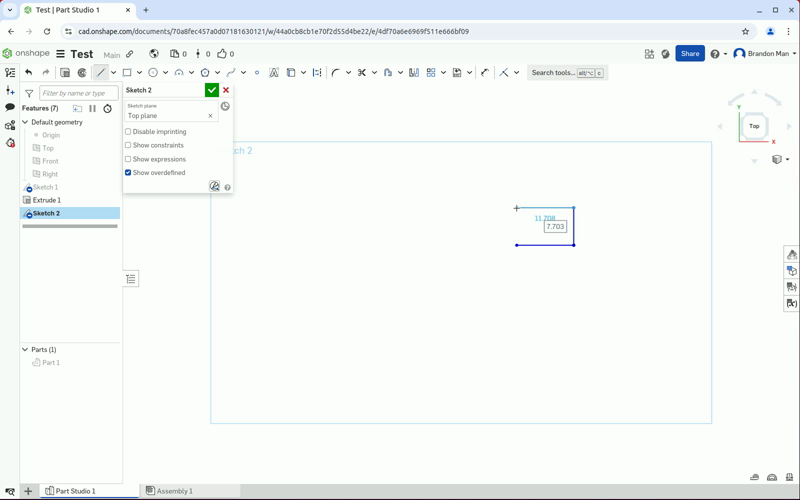
click(516, 207)
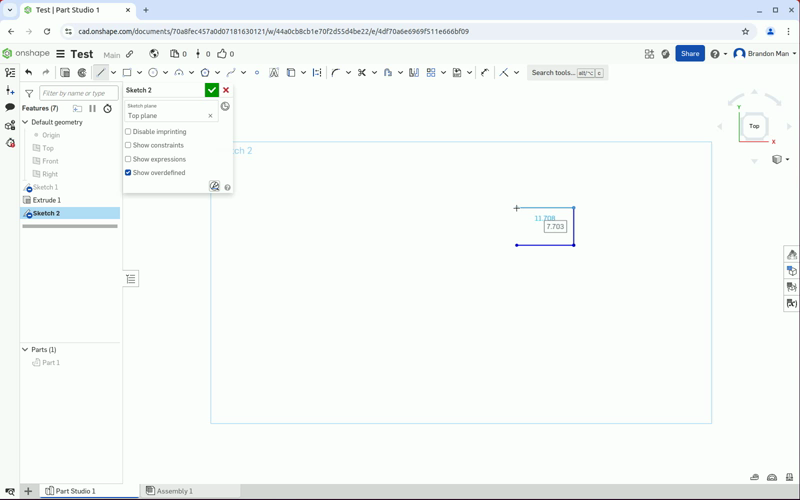
key_up(shift)
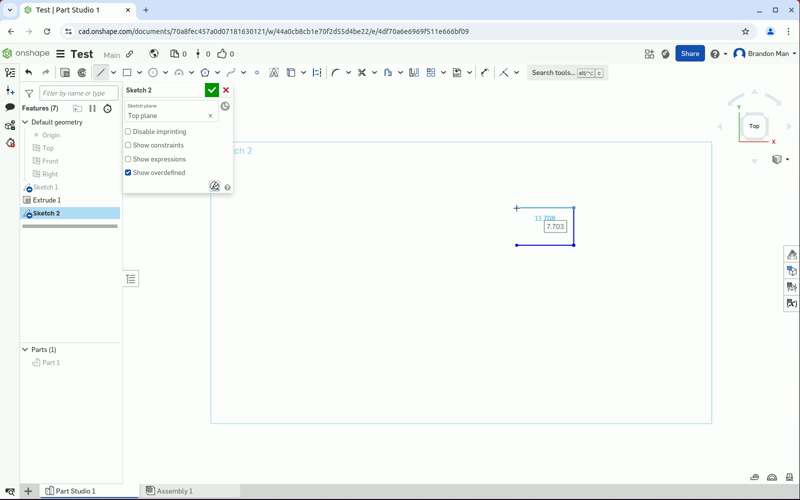
mouse_move(546, 207)
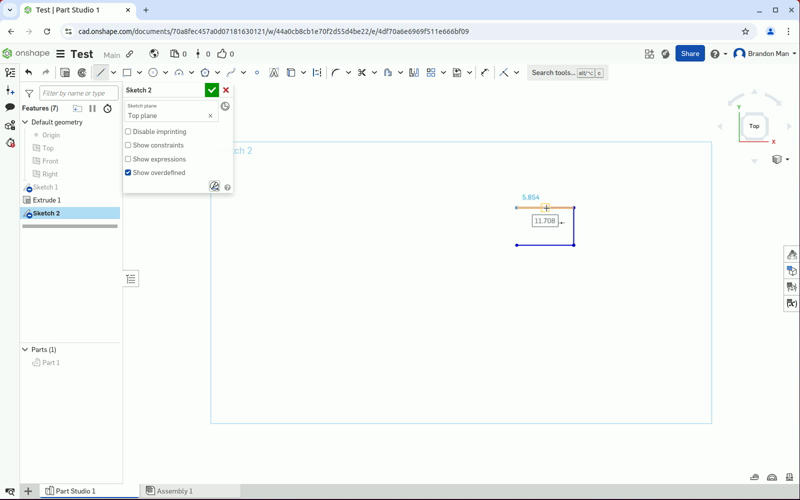
key_down(shift)
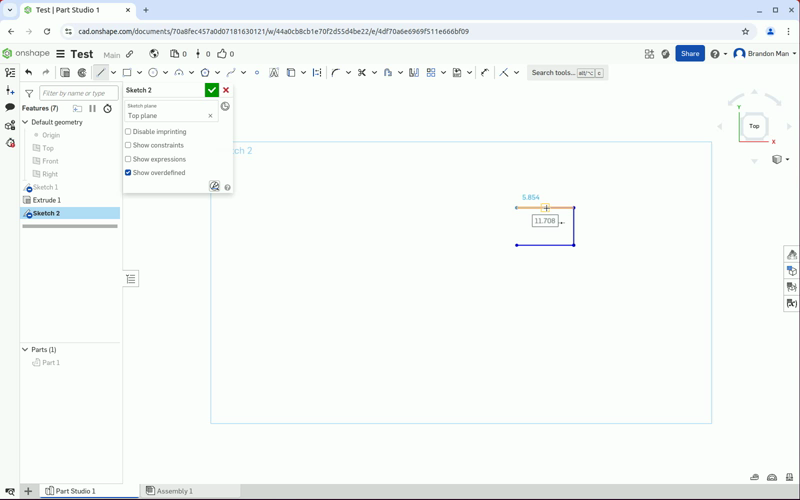
mouse_move(516, 245)
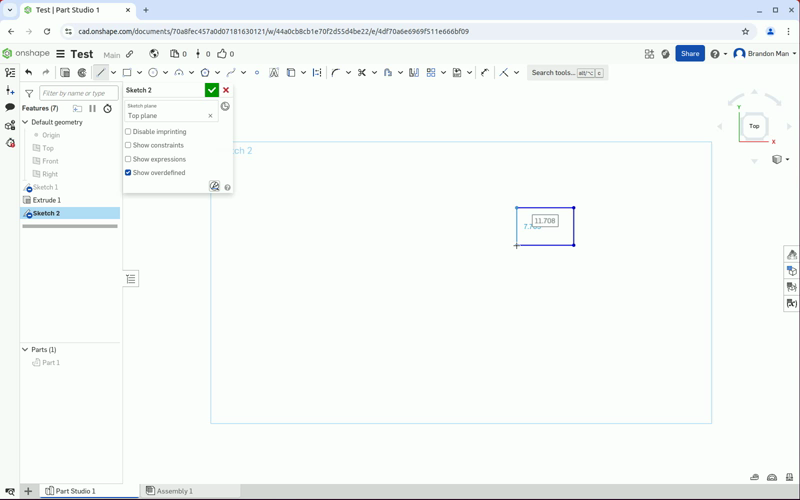
key_up(shift)
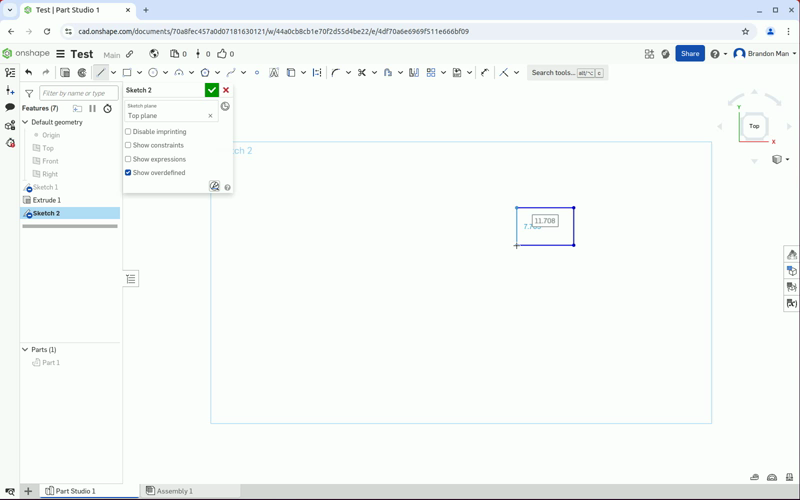
click(516, 245)
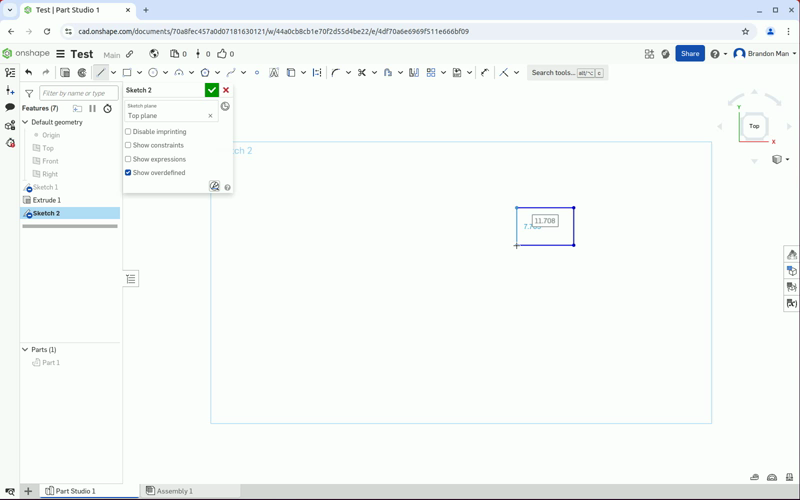
key(esc)
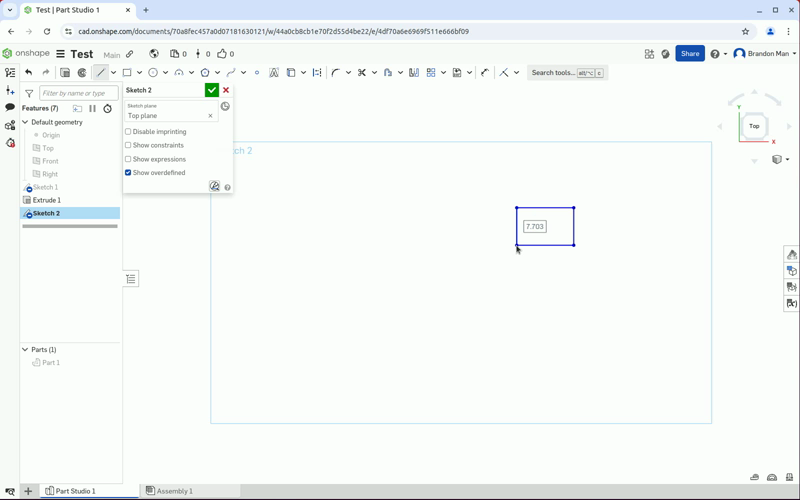
mouse_move(540, 235)
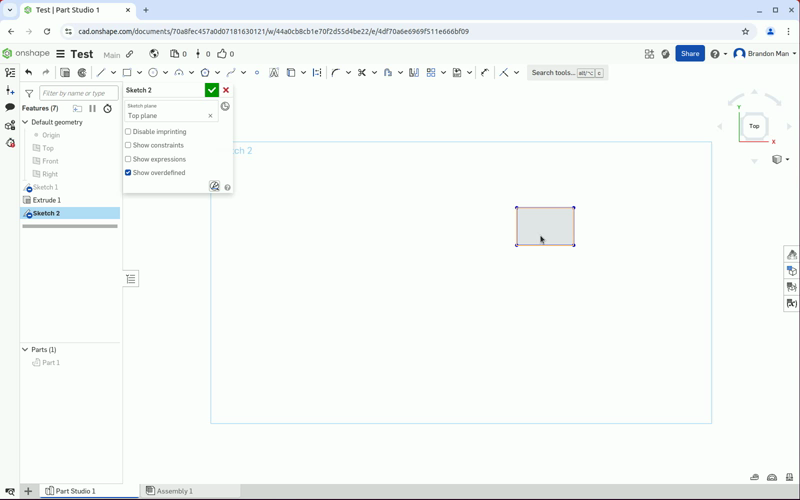
click(540, 235)
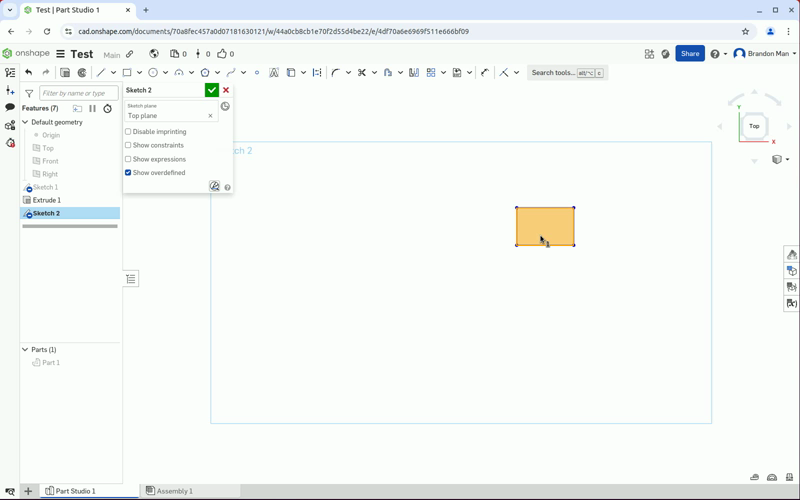
mouse_move(73, 352)
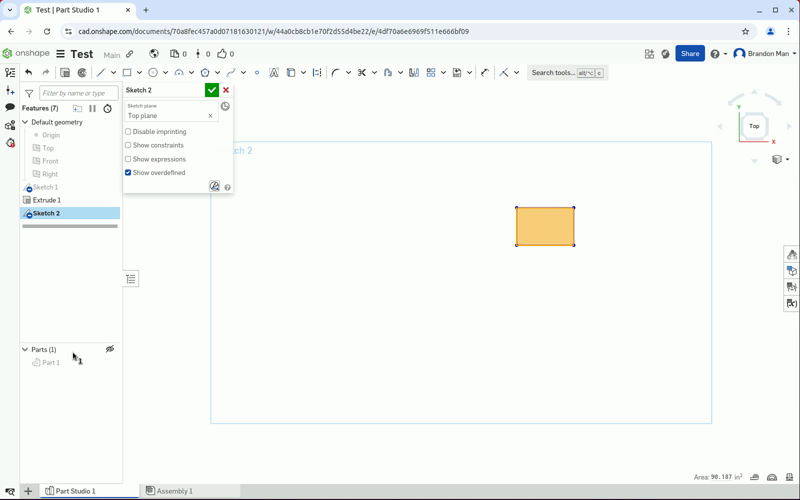
key(shift+y)
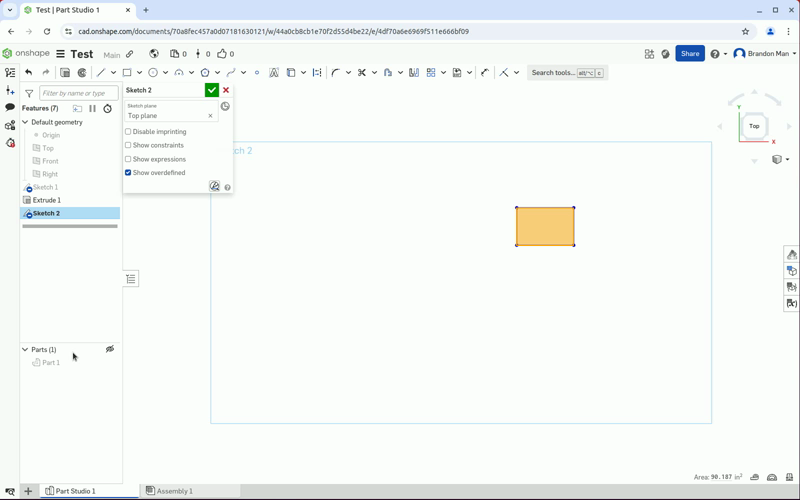
key(shift+e)
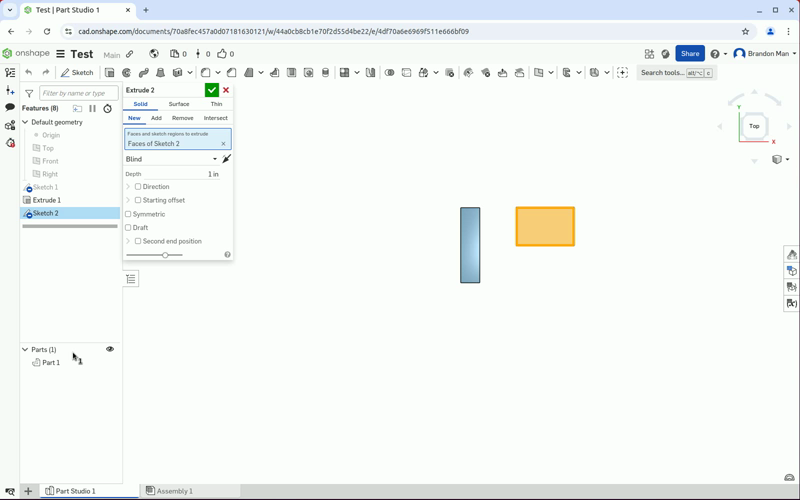
mouse_move(143, 106)
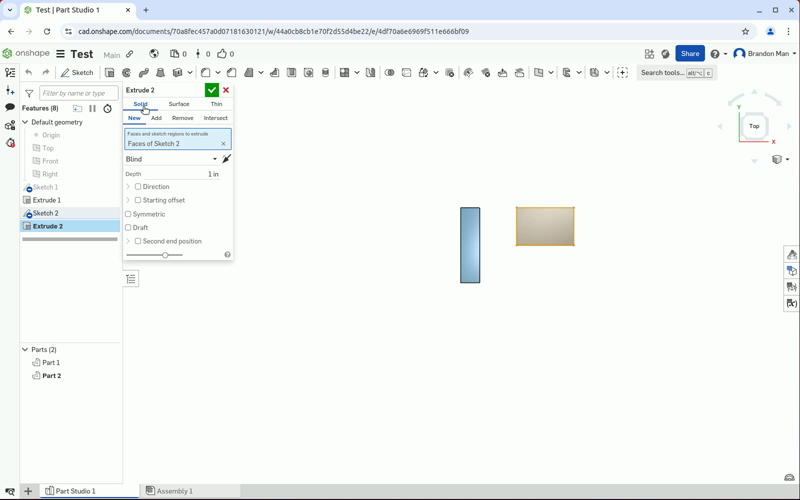
click(143, 106)
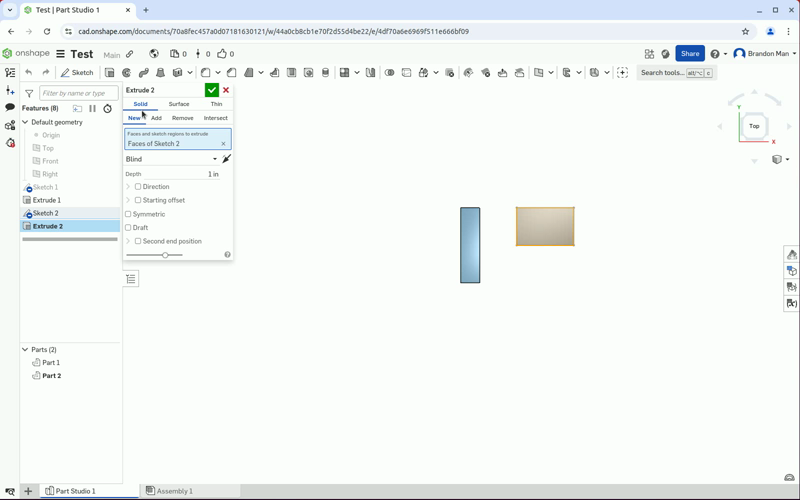
mouse_move(137, 120)
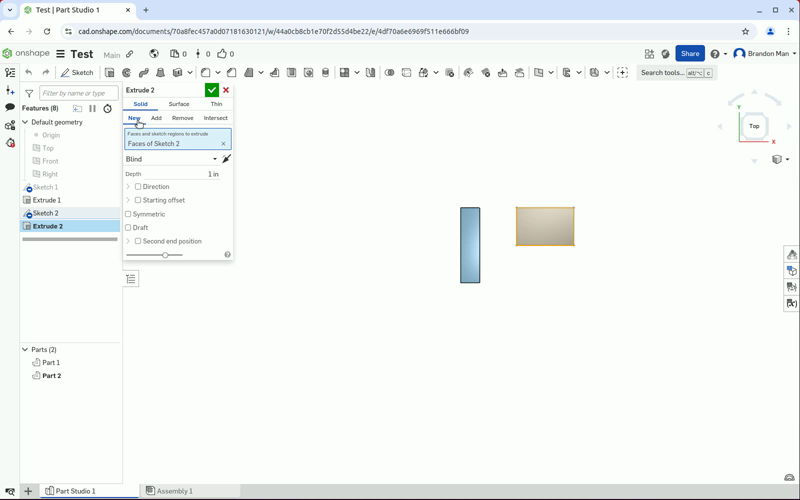
click(137, 120)
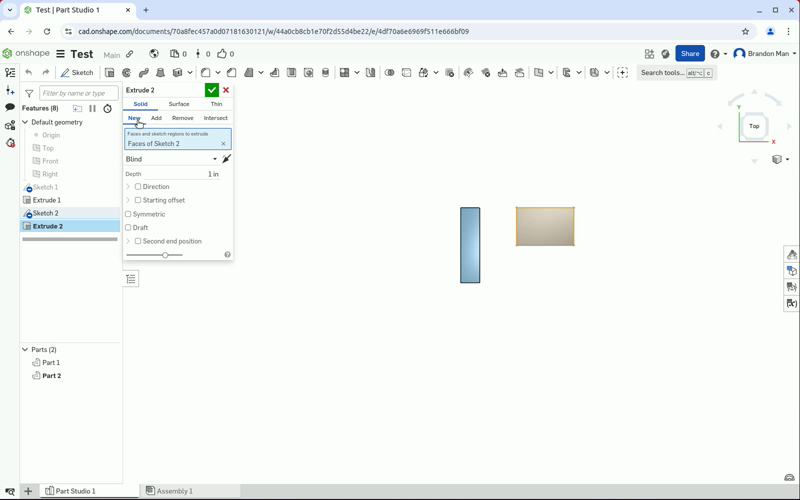
key(tab, 4)
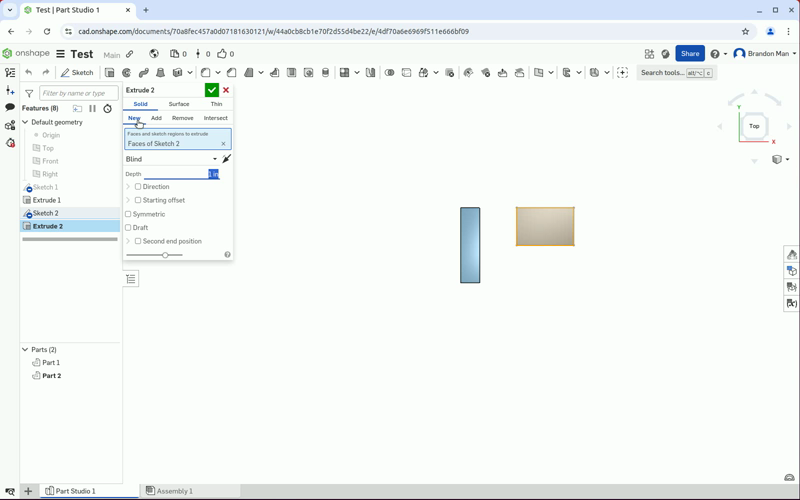
text(15.405)
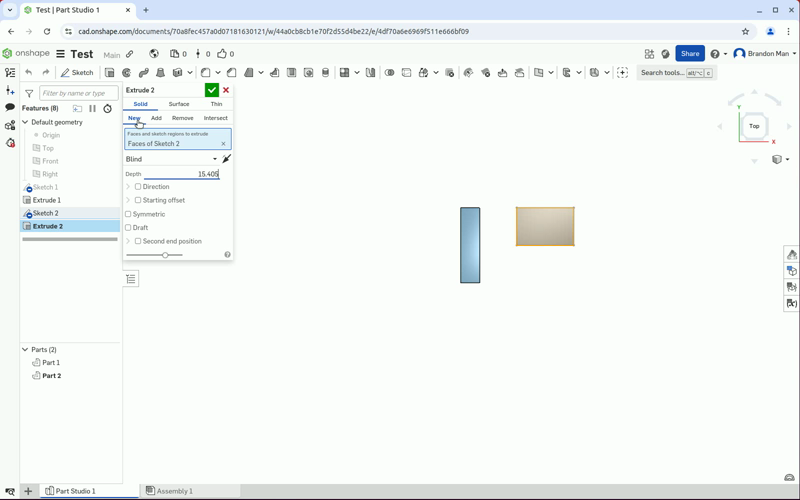
key(enter)
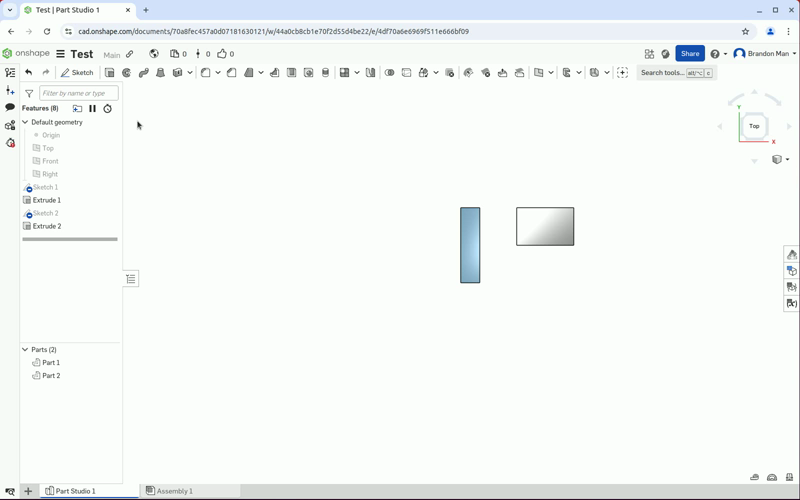
key(shift+h)
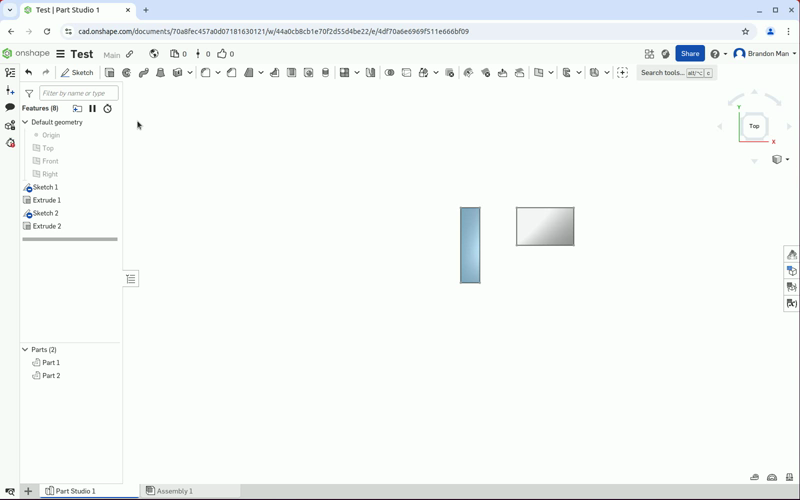
key(shift+h)
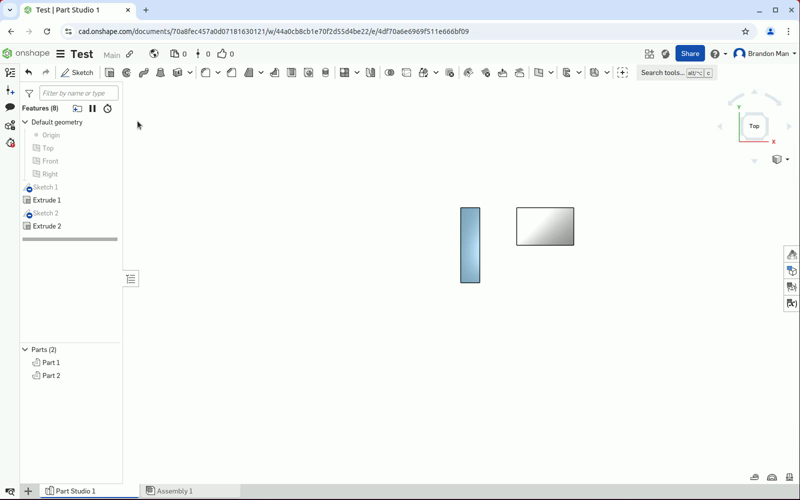
mouse_move(73, 189)
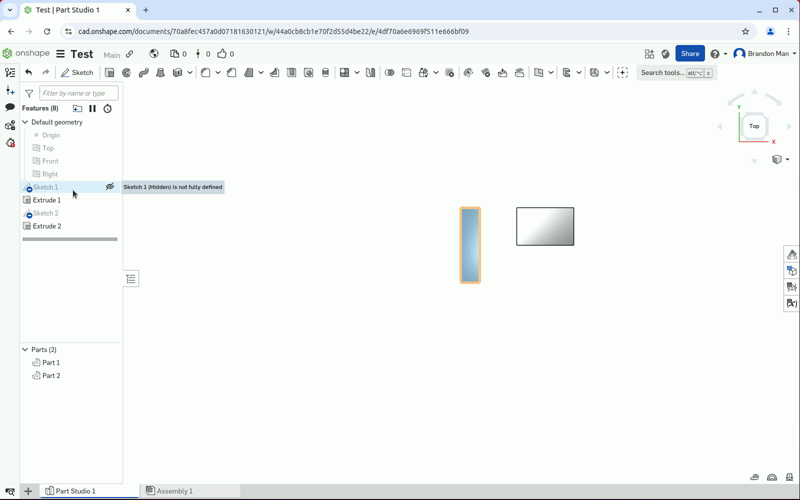
click(73, 189)
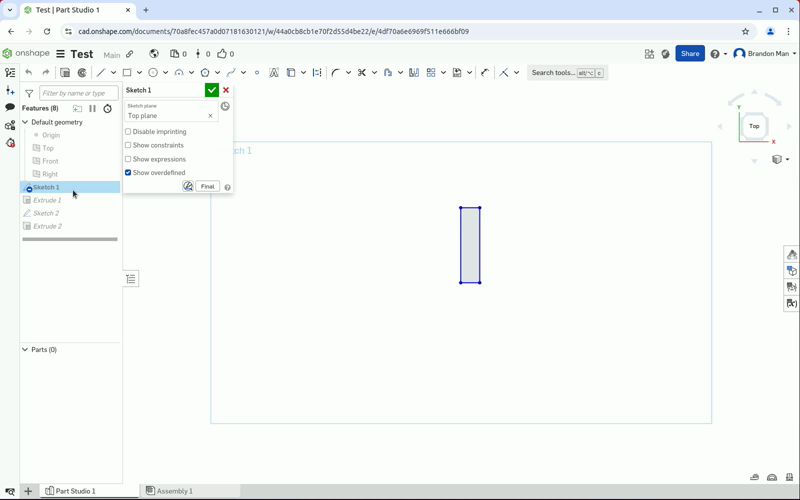
mouse_move(229, 92)
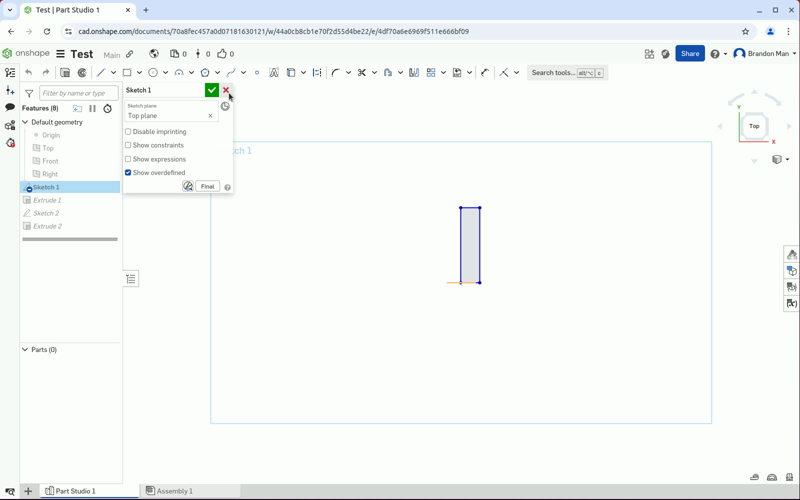
click(229, 92)
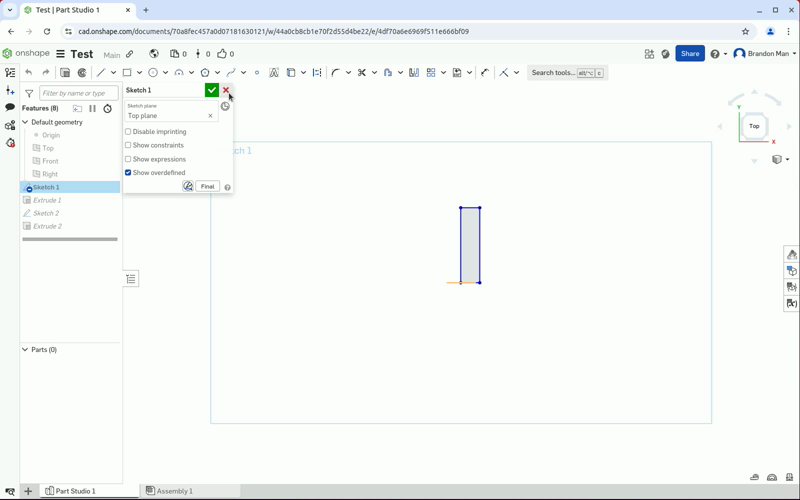
key(shift+s)
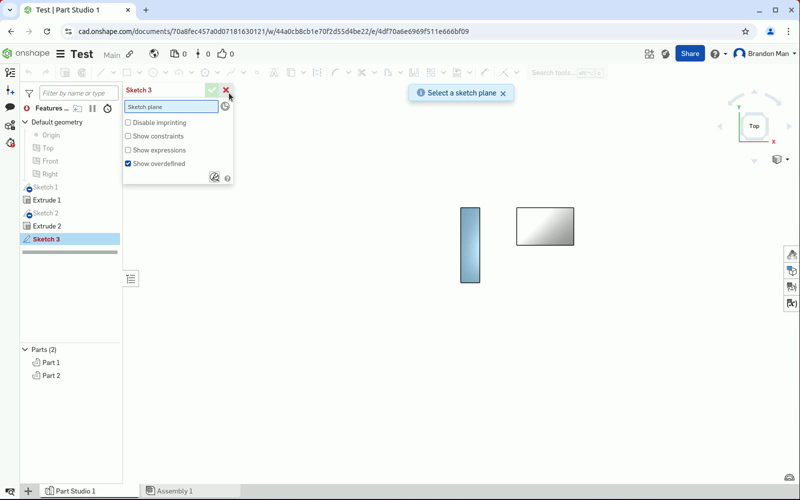
mouse_move(73, 150)
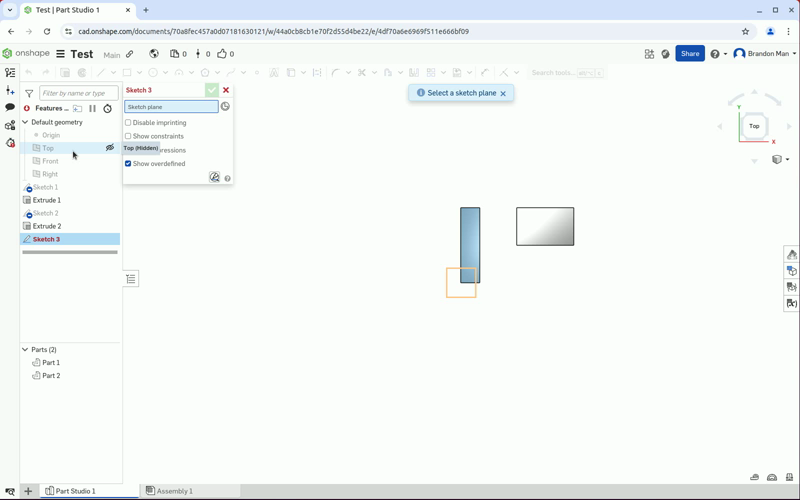
click(73, 150)
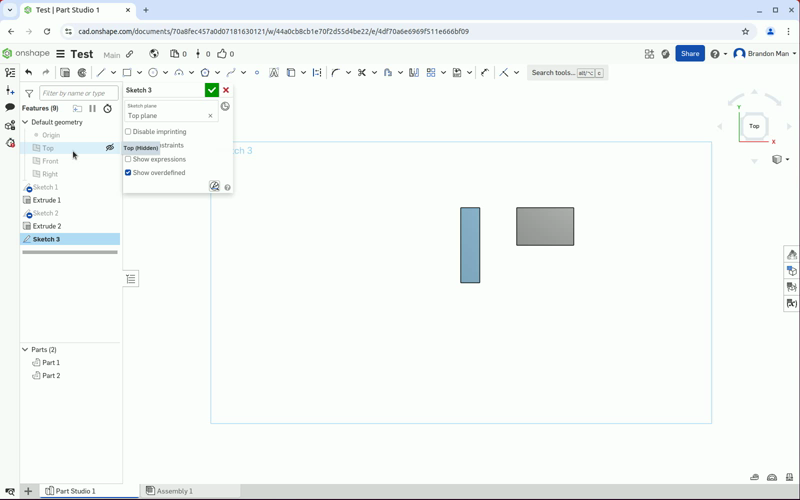
mouse_move(73, 352)
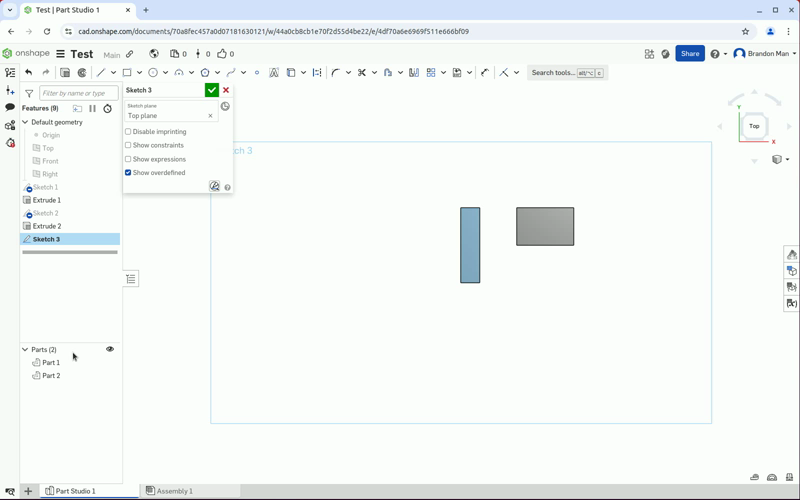
key(y)
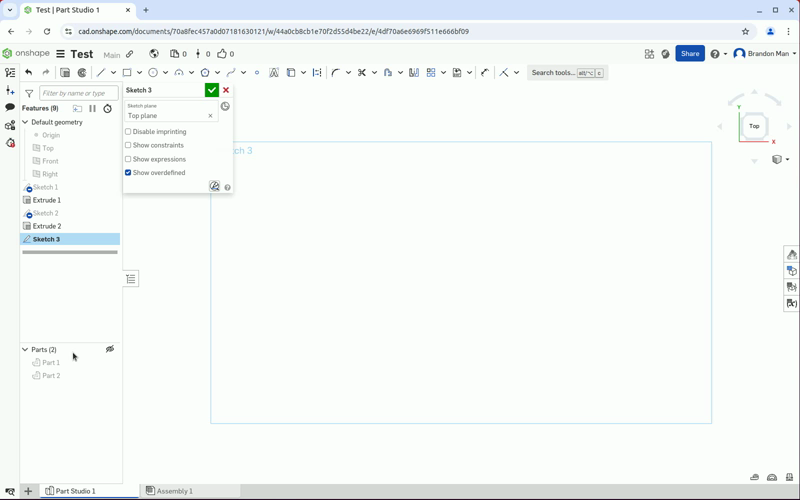
key(l)
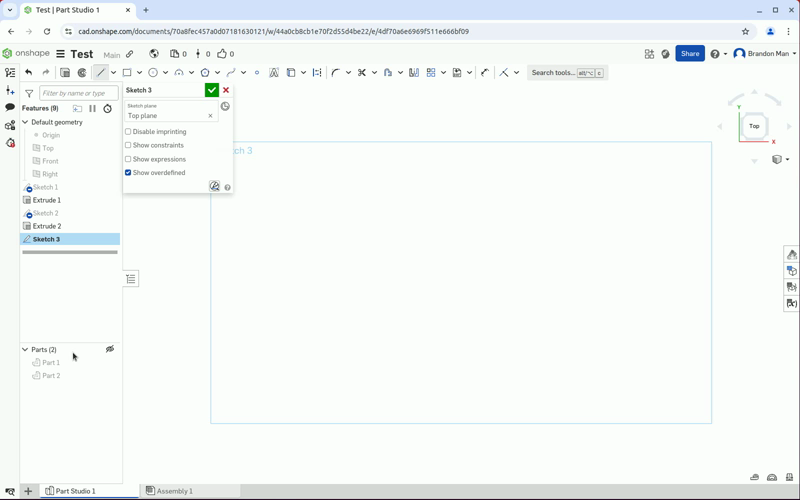
key_down(shift)
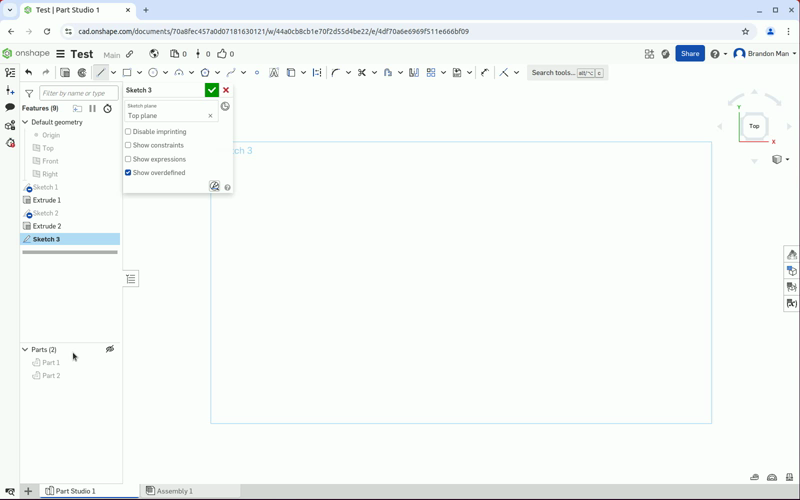
mouse_move(479, 282)
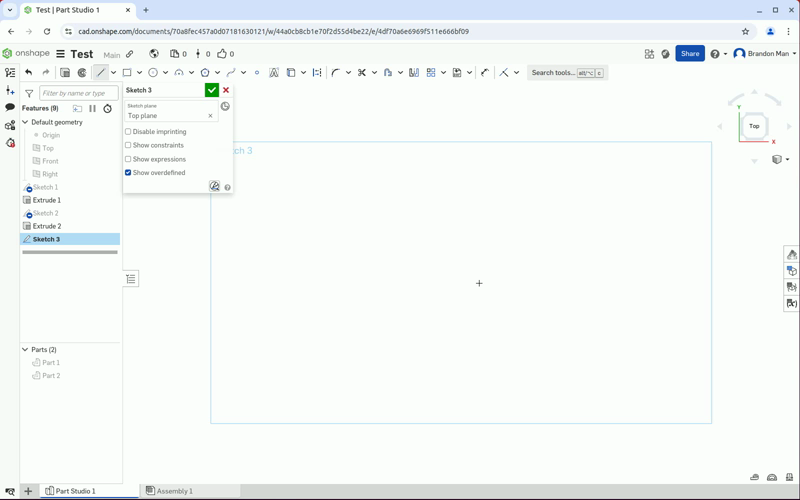
click(479, 282)
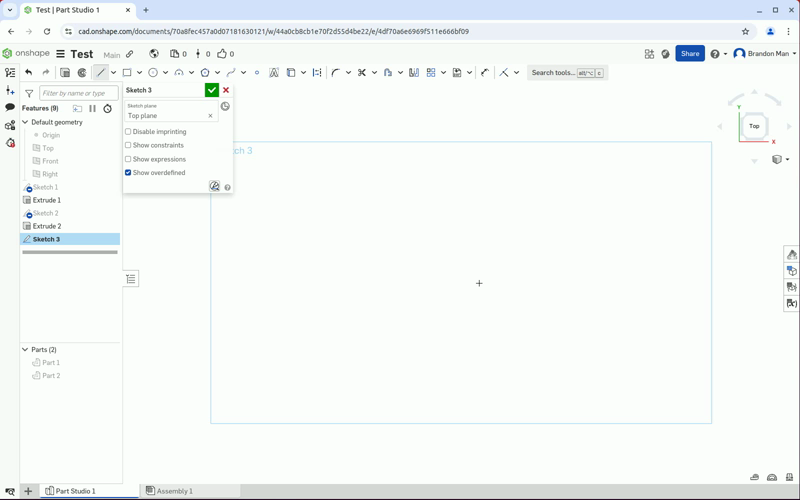
key_up(shift)
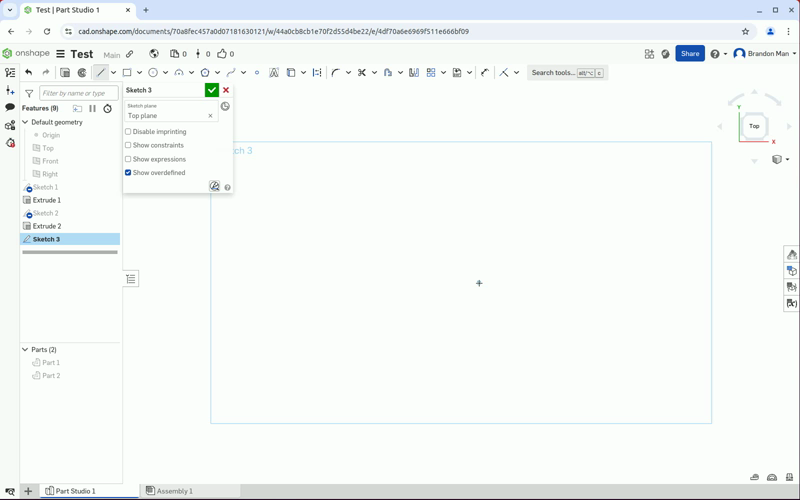
key_down(shift)
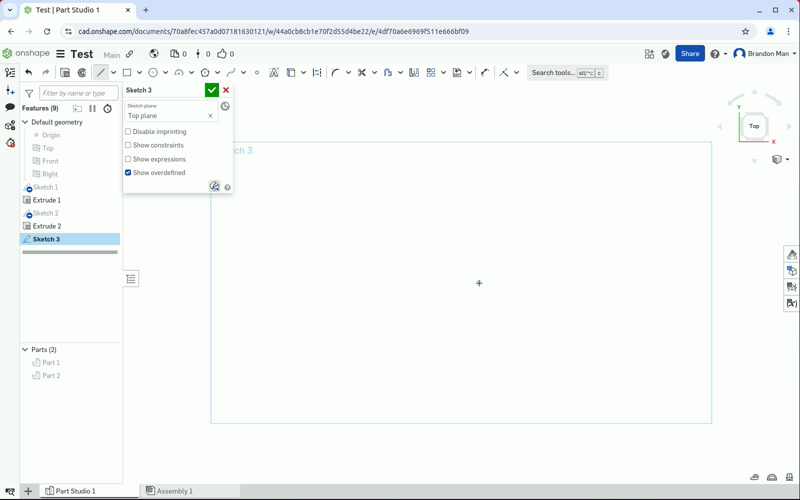
mouse_move(509, 282)
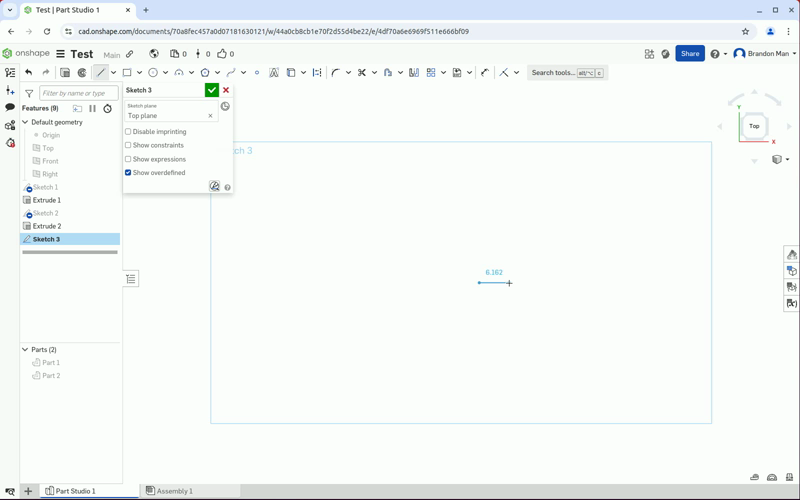
mouse_move(517, 282)
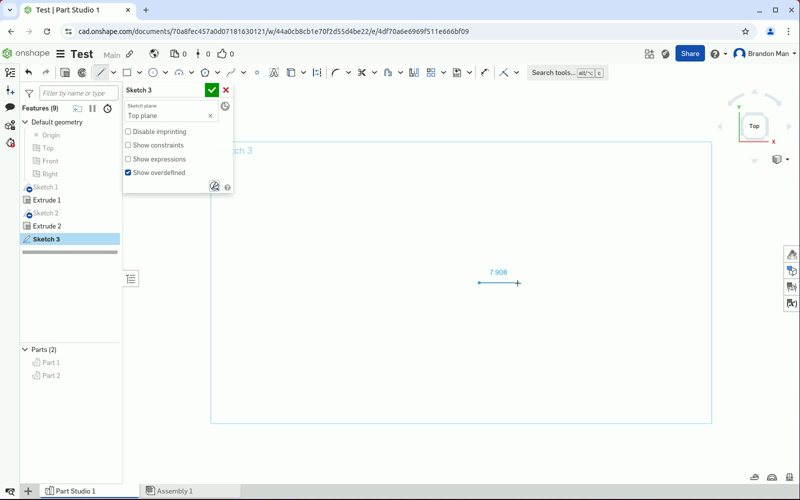
click(517, 282)
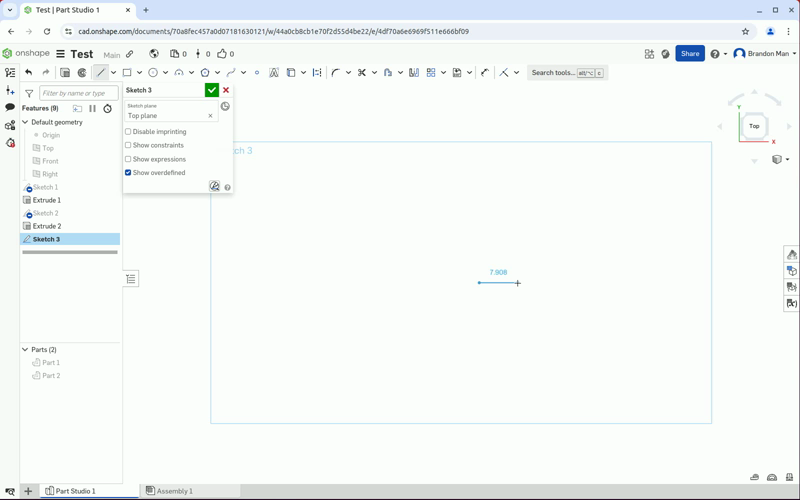
key_up(shift)
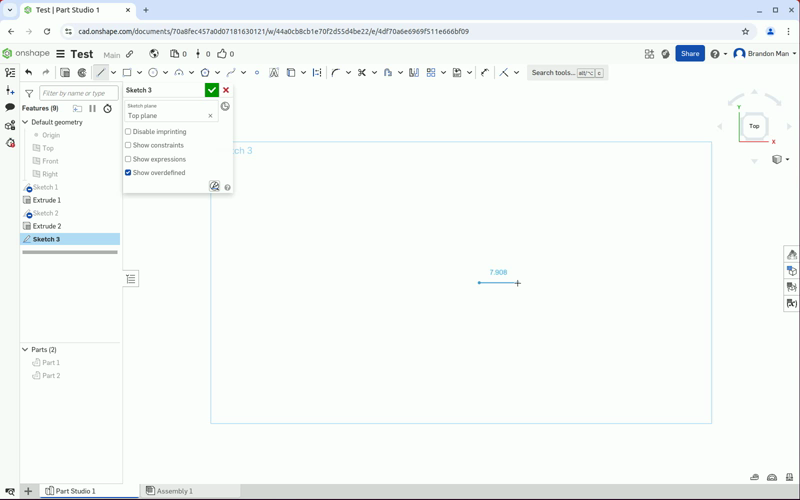
key_down(shift)
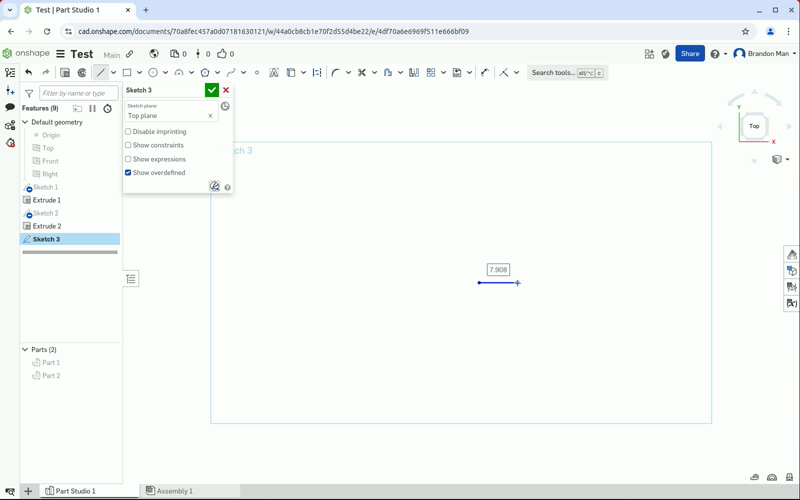
mouse_move(547, 282)
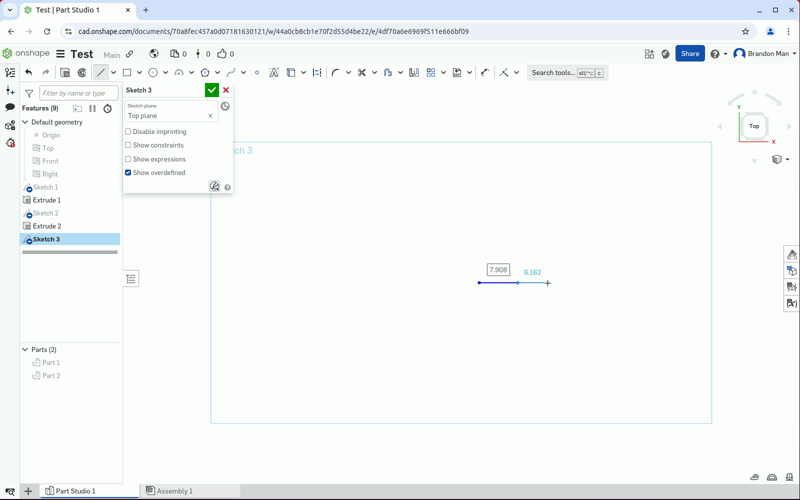
mouse_move(517, 244)
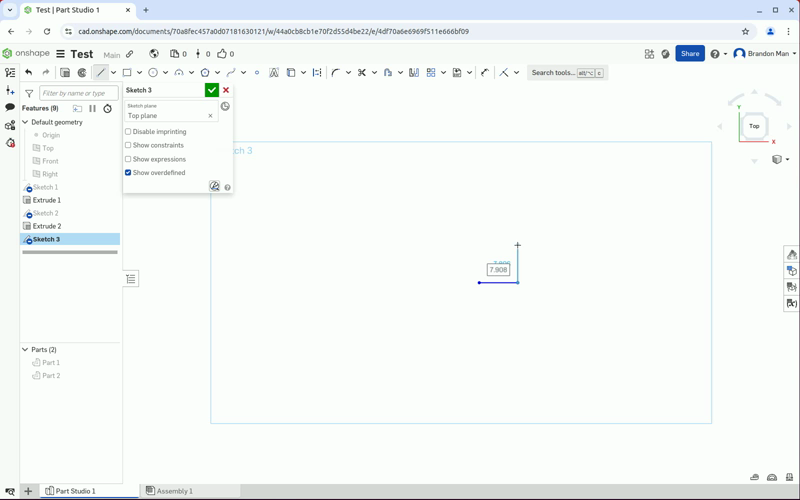
click(517, 244)
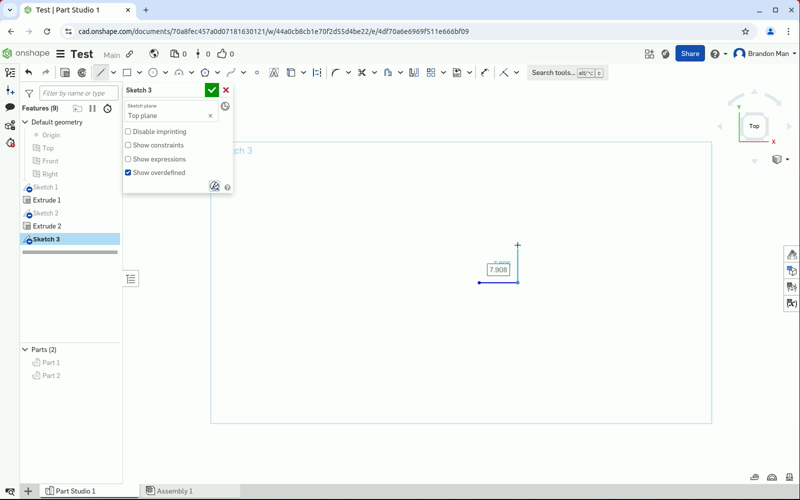
key_up(shift)
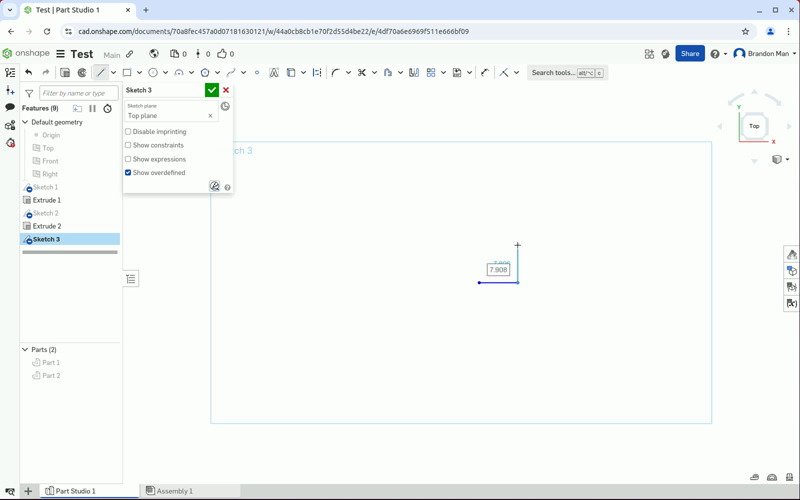
key_down(shift)
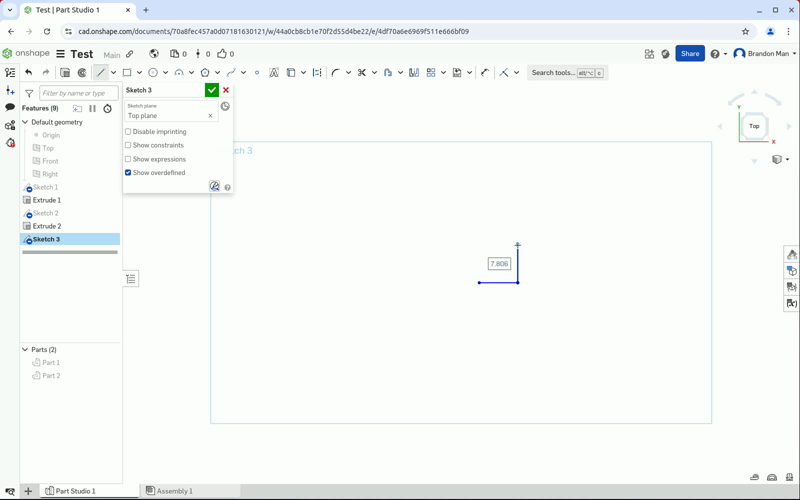
mouse_move(547, 244)
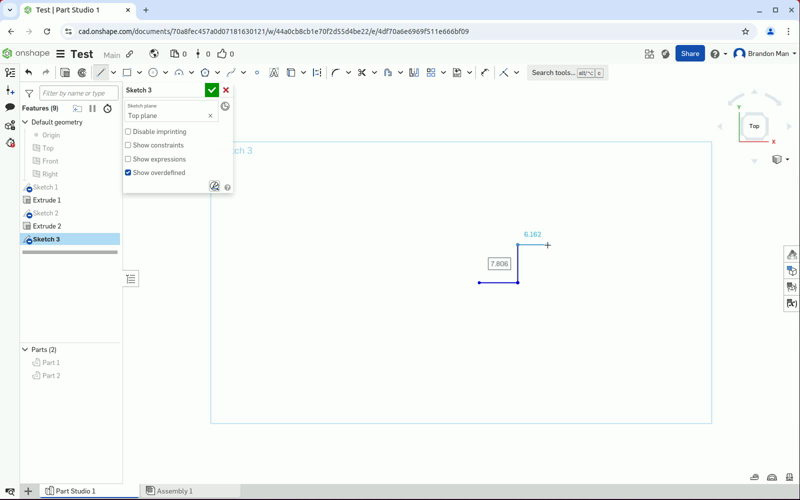
mouse_move(517, 207)
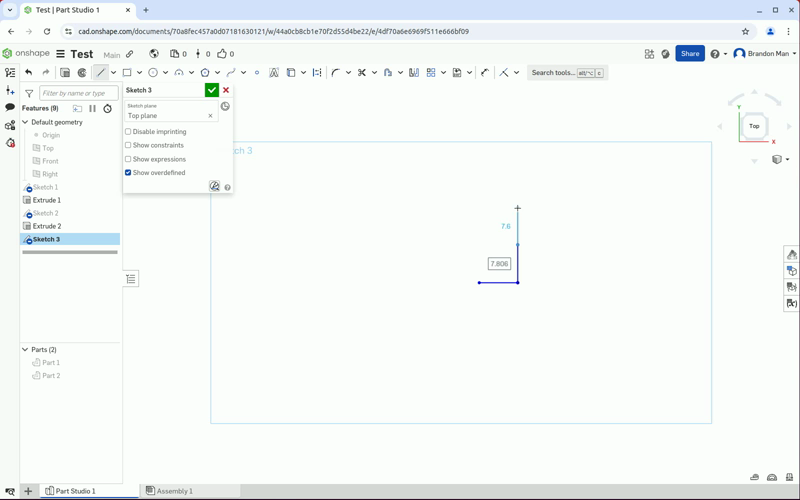
click(517, 207)
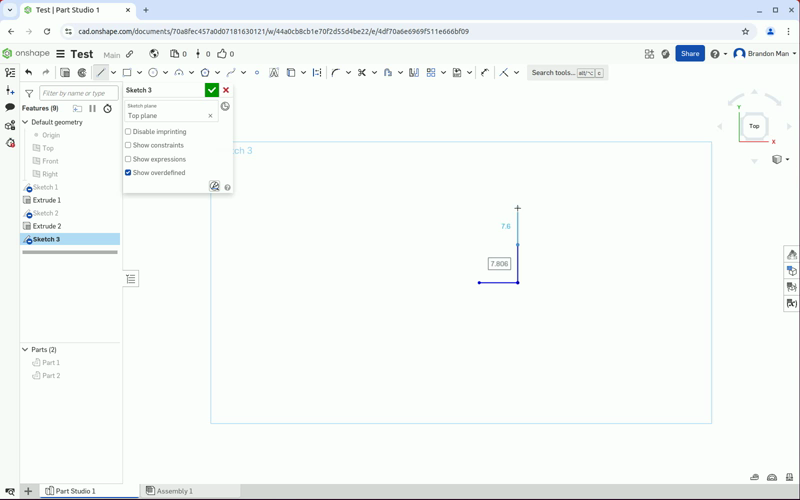
key_up(shift)
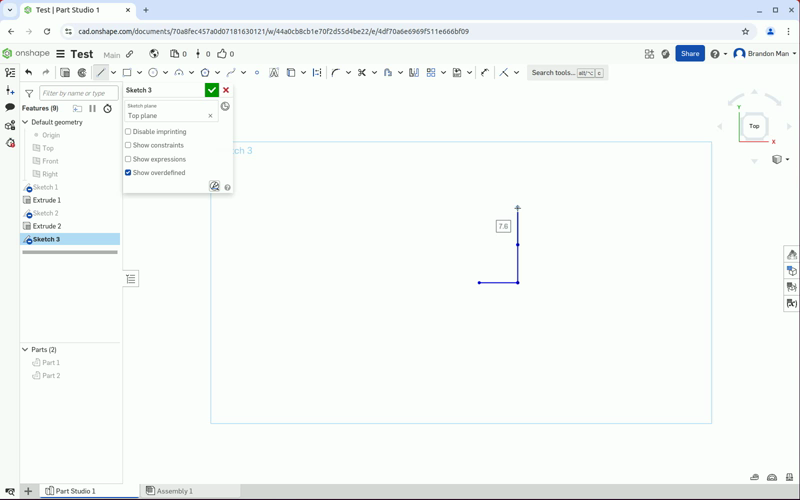
key_down(shift)
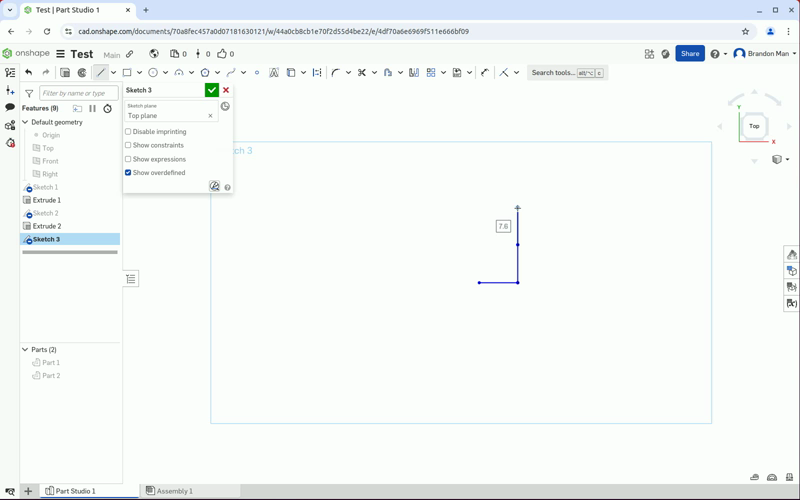
mouse_move(547, 207)
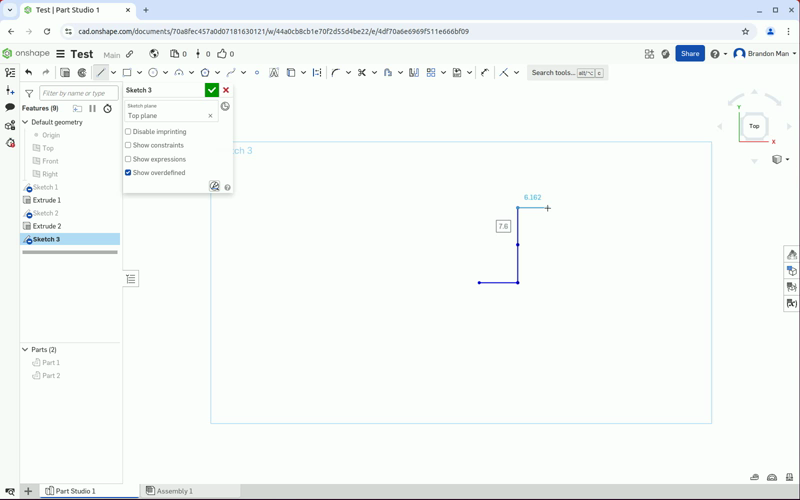
mouse_move(479, 207)
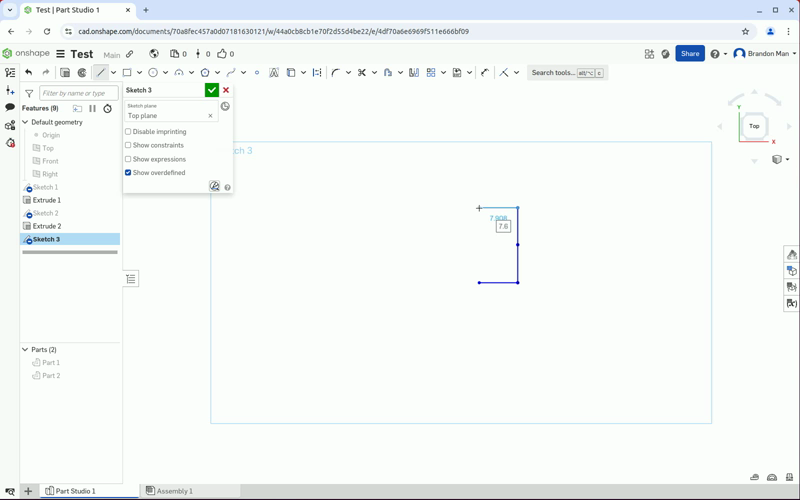
click(479, 207)
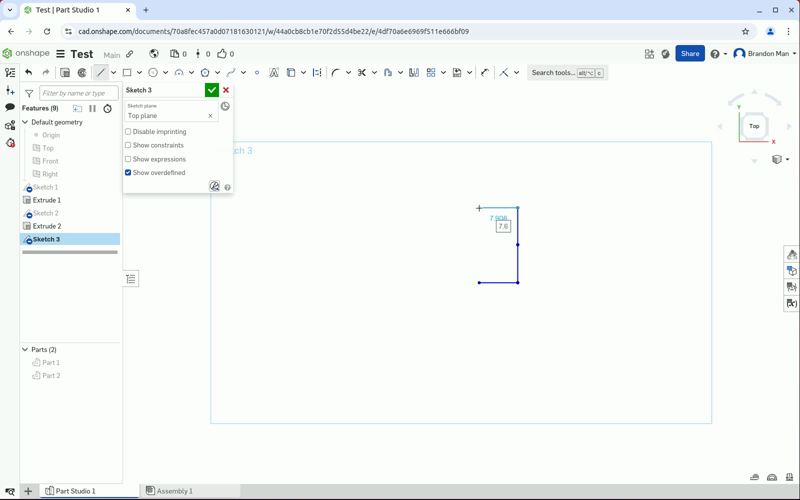
key_up(shift)
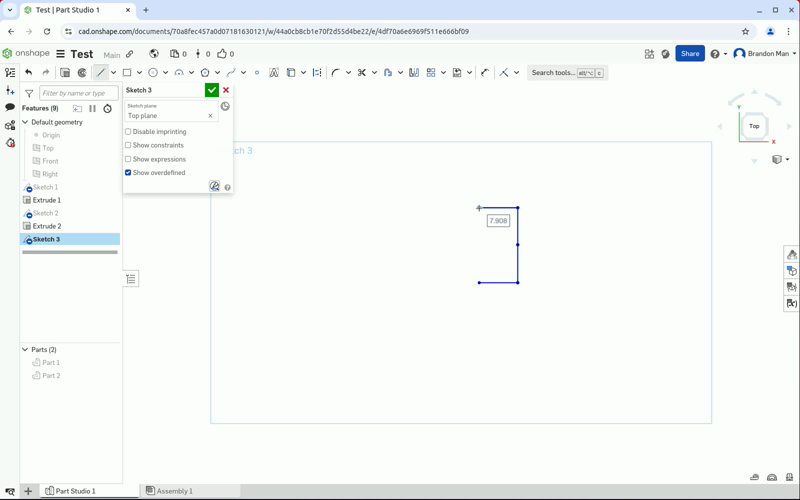
key_down(shift)
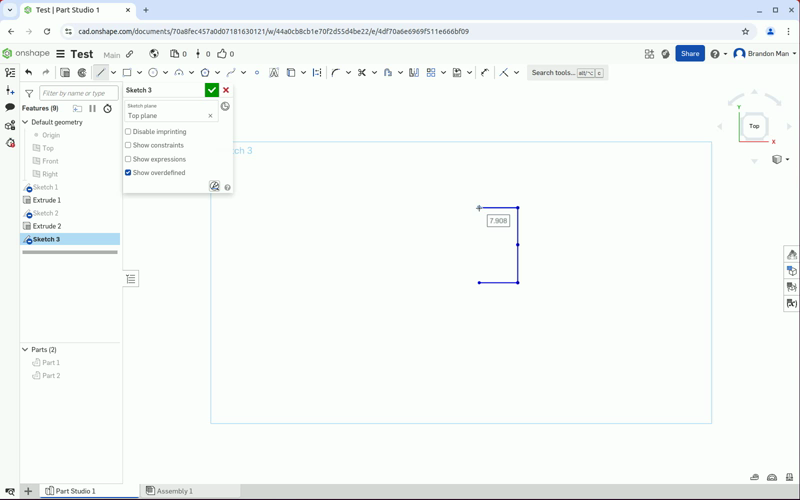
mouse_move(479, 282)
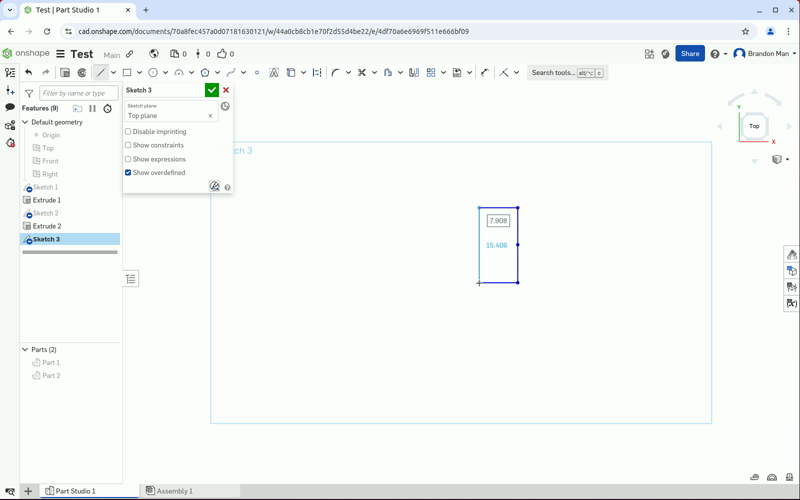
key_up(shift)
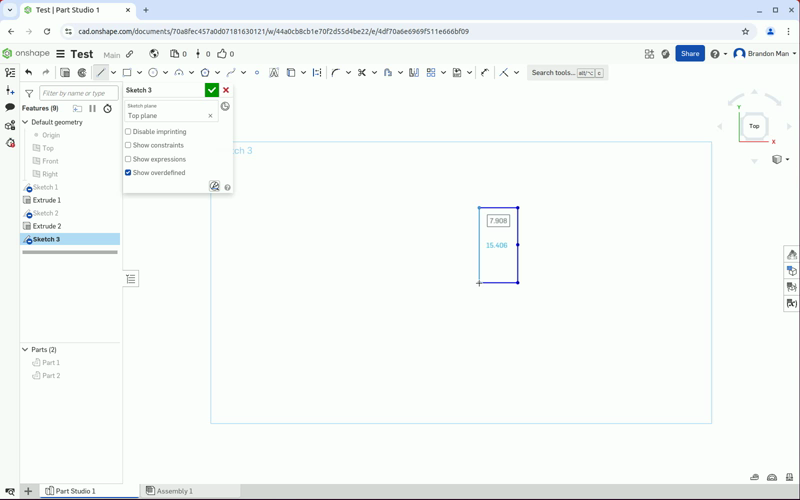
click(479, 282)
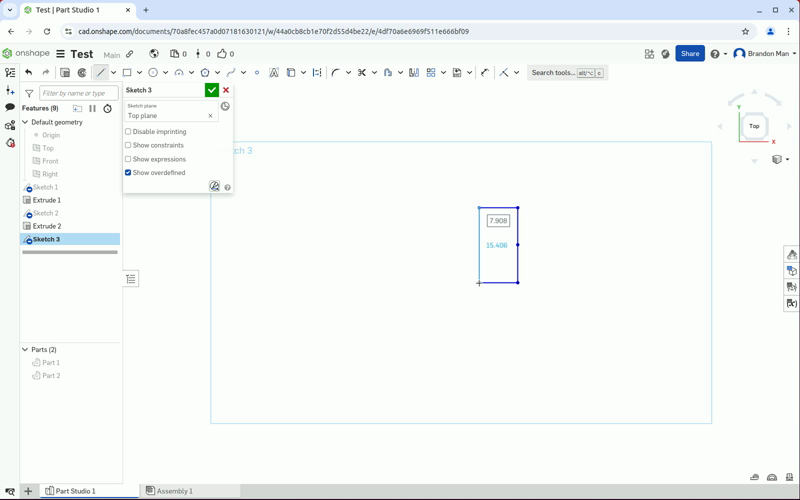
key(esc)
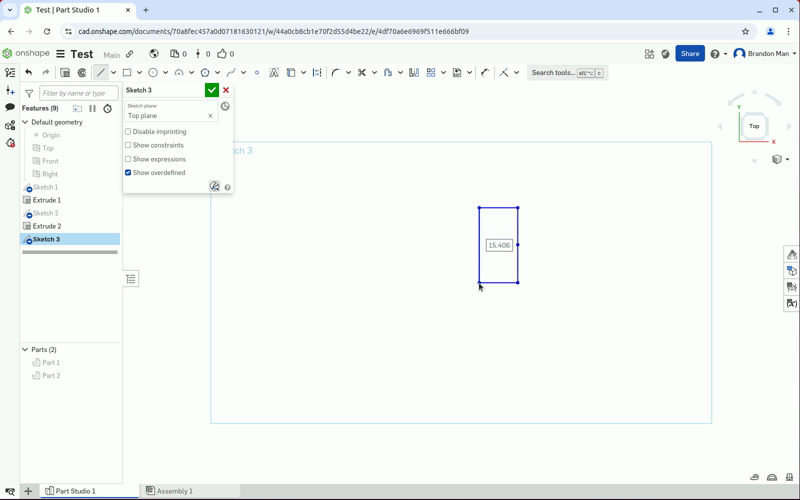
key(a)
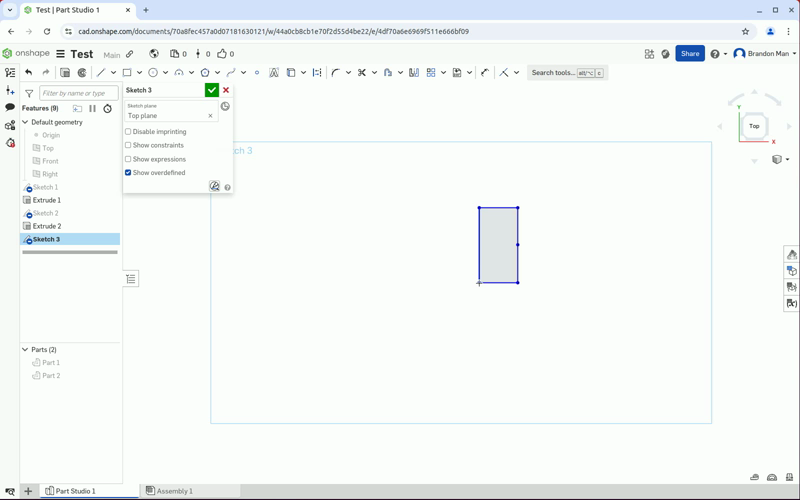
key_down(shift)
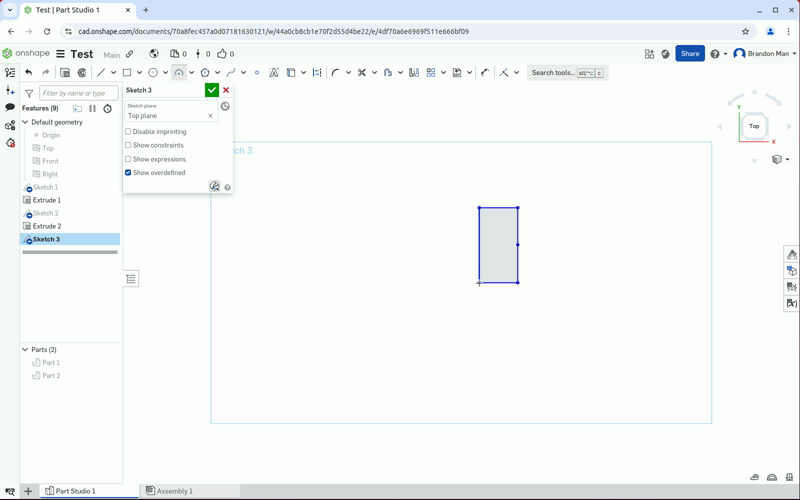
mouse_move(489, 264)
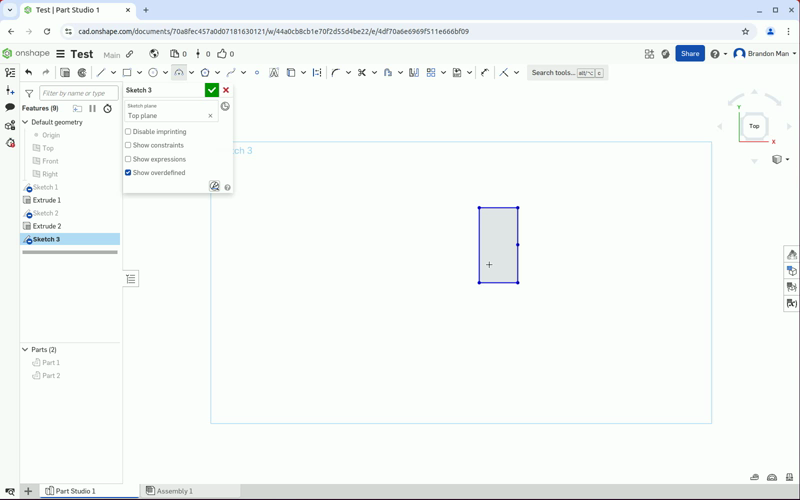
click(489, 264)
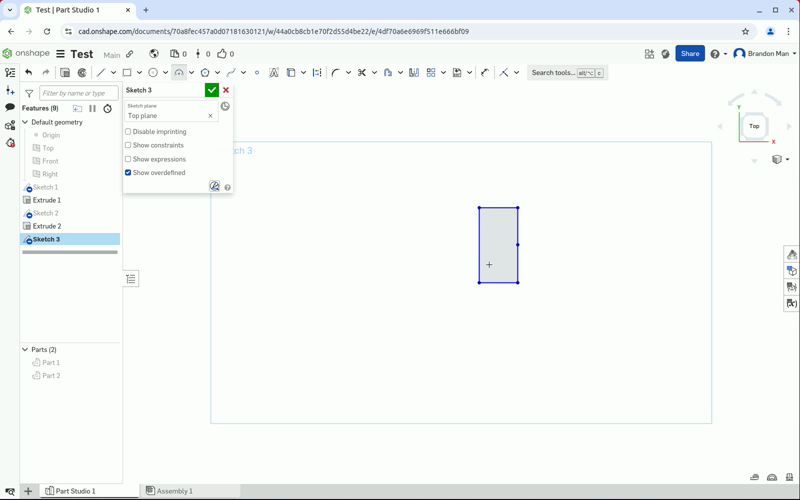
key_up(shift)
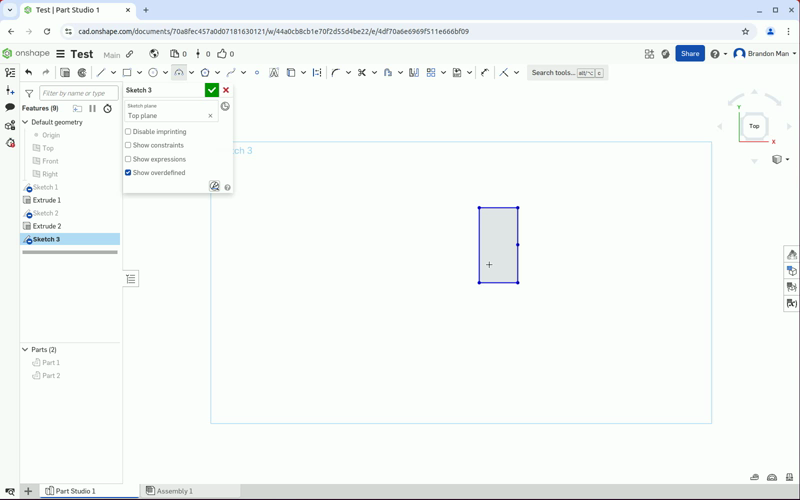
key_down(shift)
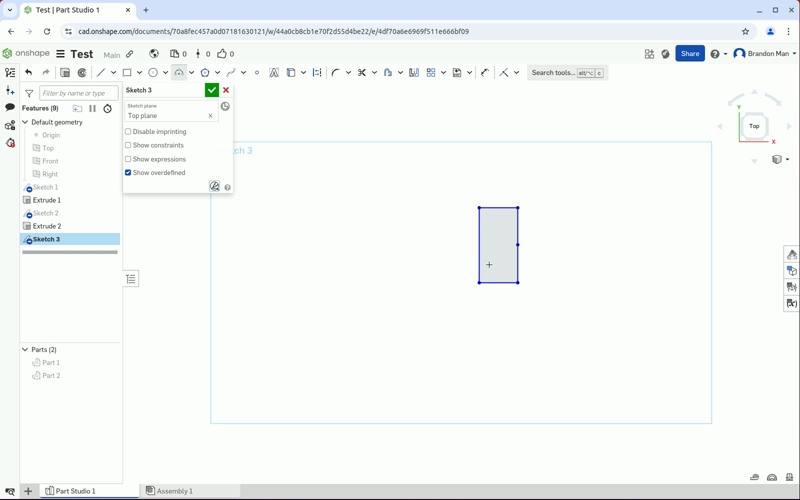
mouse_move(508, 264)
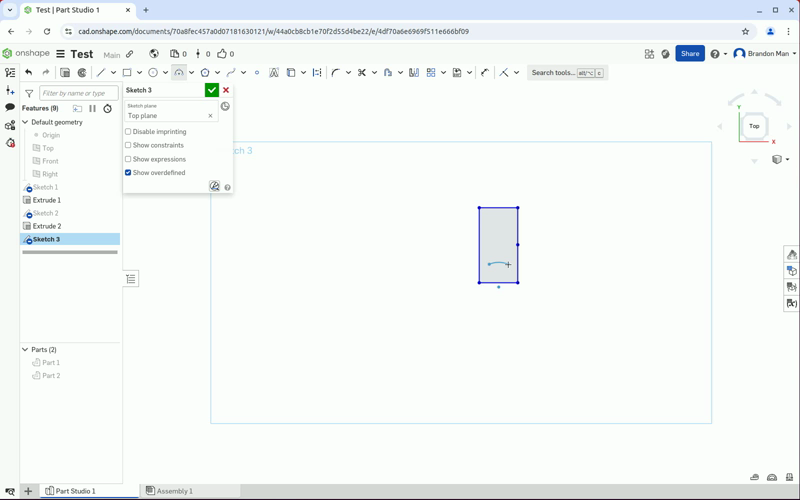
click(508, 264)
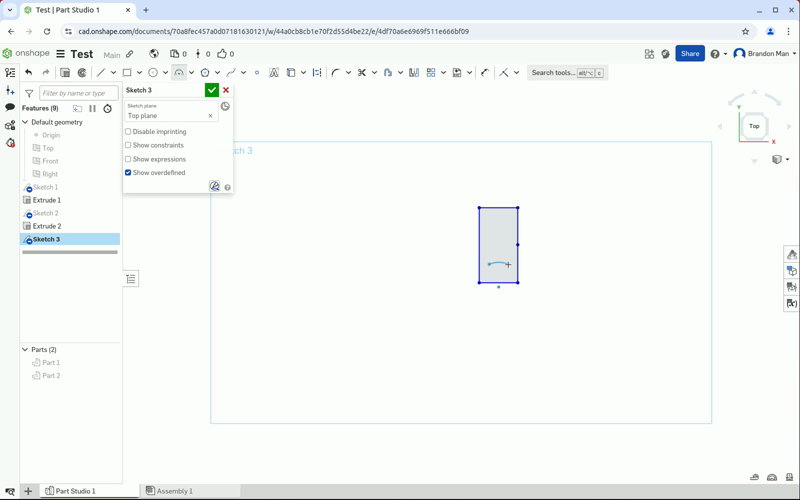
mouse_move(498, 273)
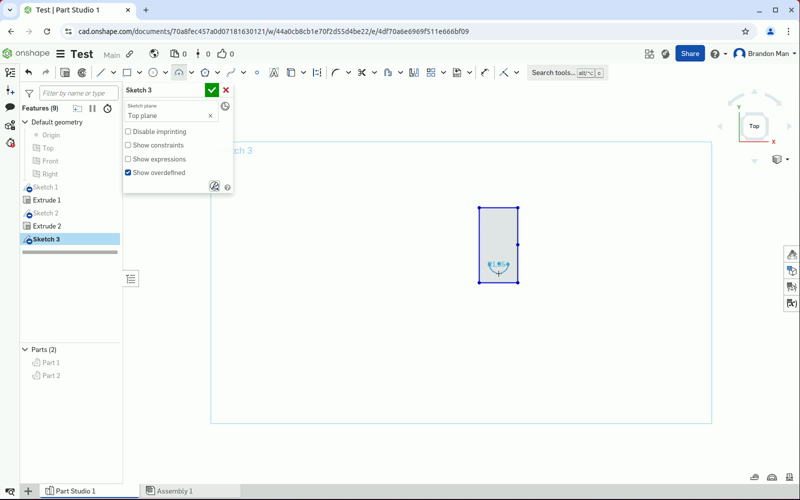
click(498, 273)
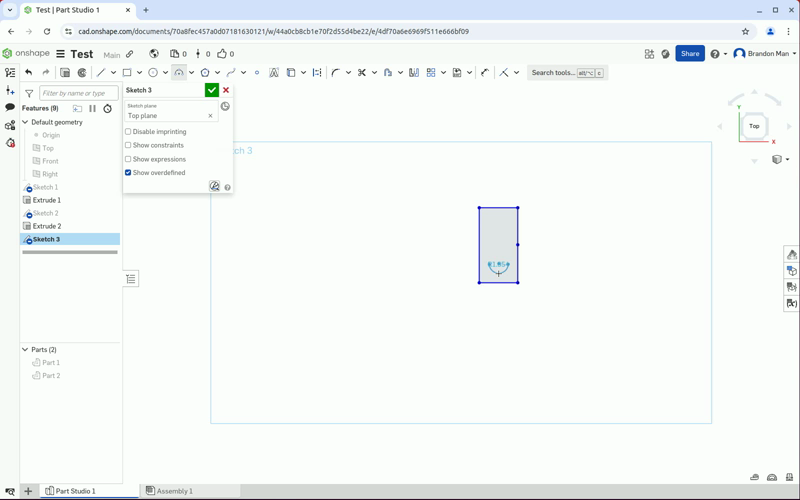
key_up(shift)
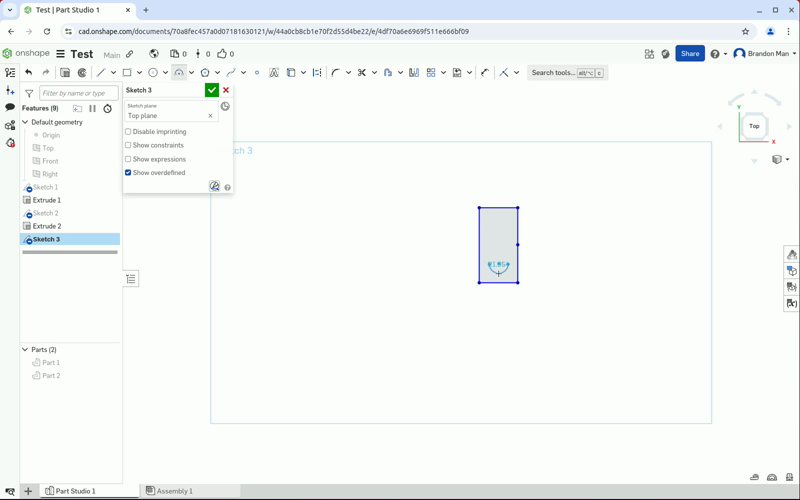
key(esc)
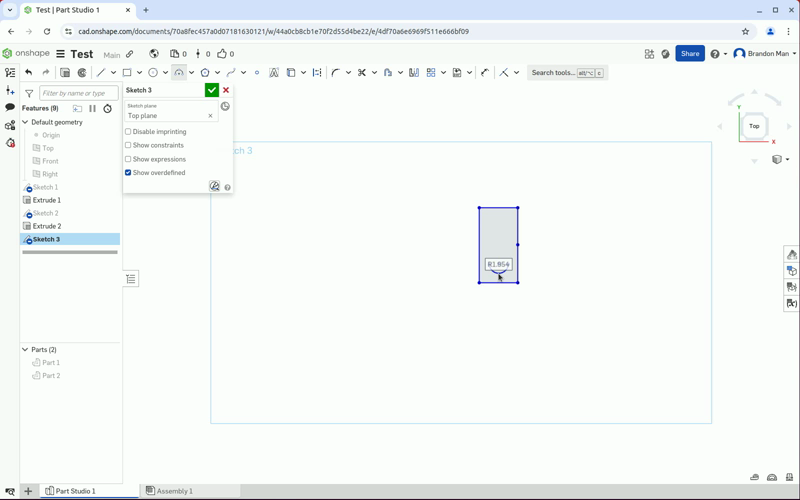
key(l)
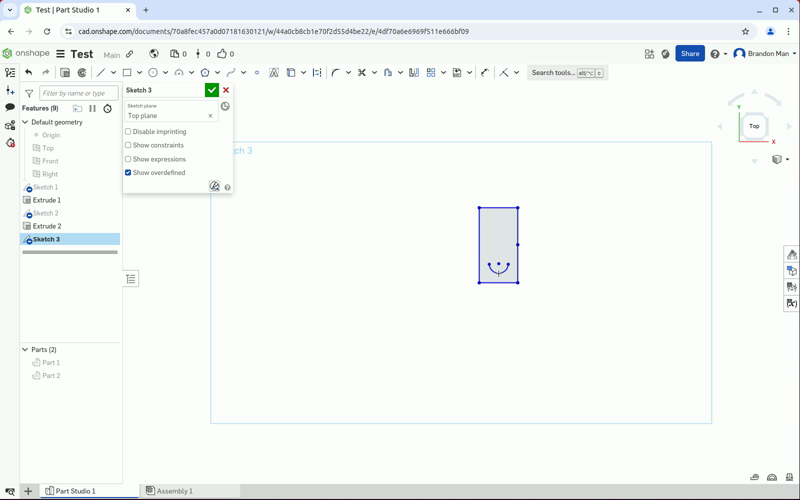
mouse_move(508, 264)
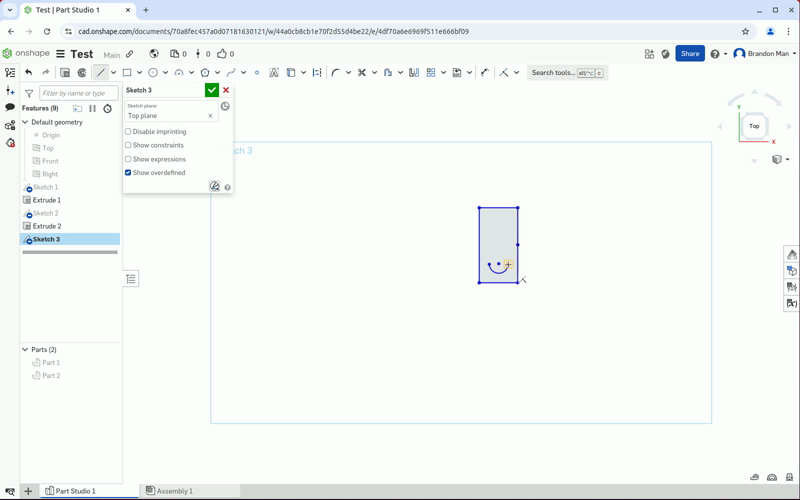
click(508, 264)
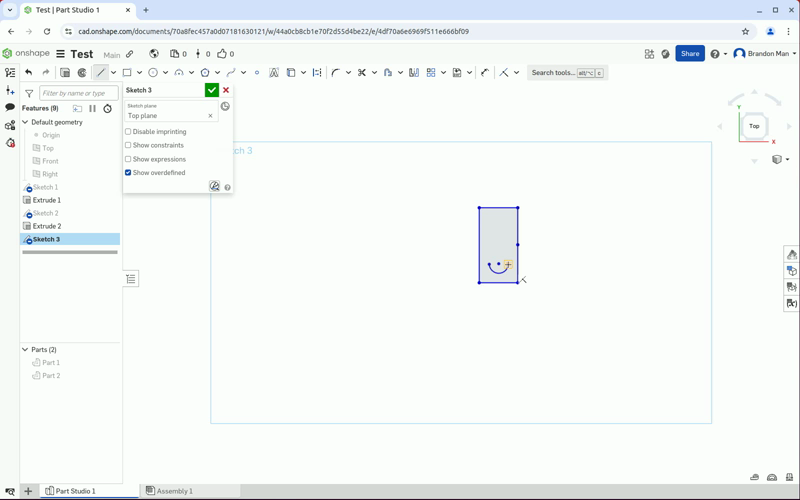
key_down(shift)
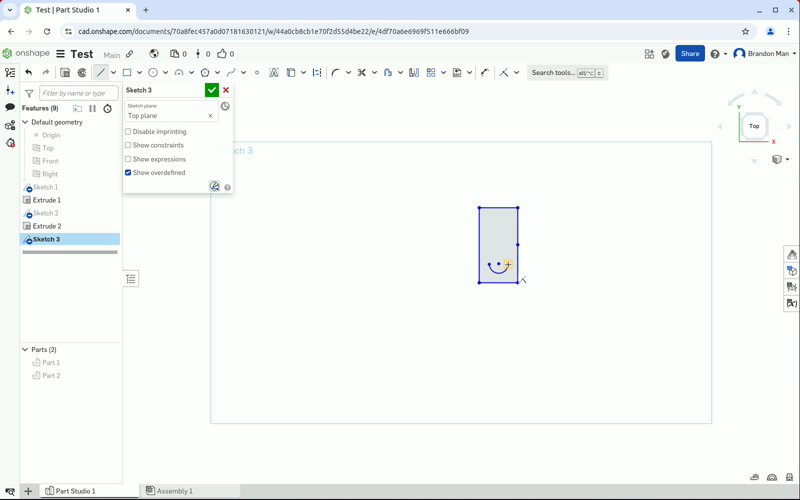
mouse_move(538, 264)
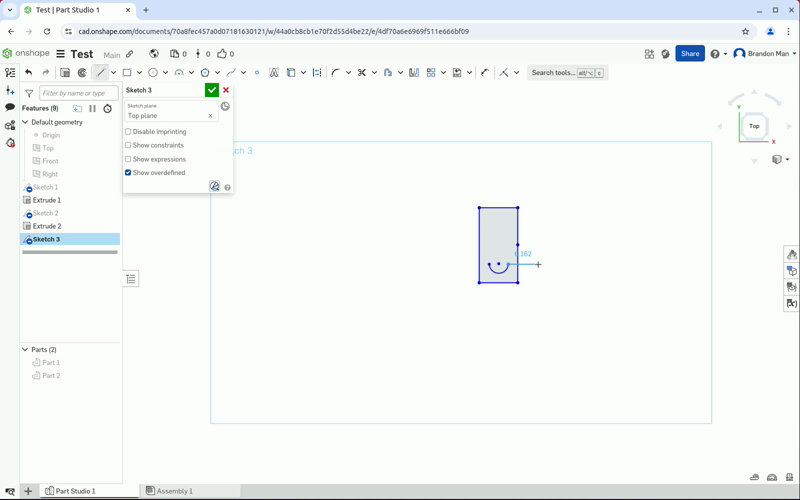
mouse_move(508, 226)
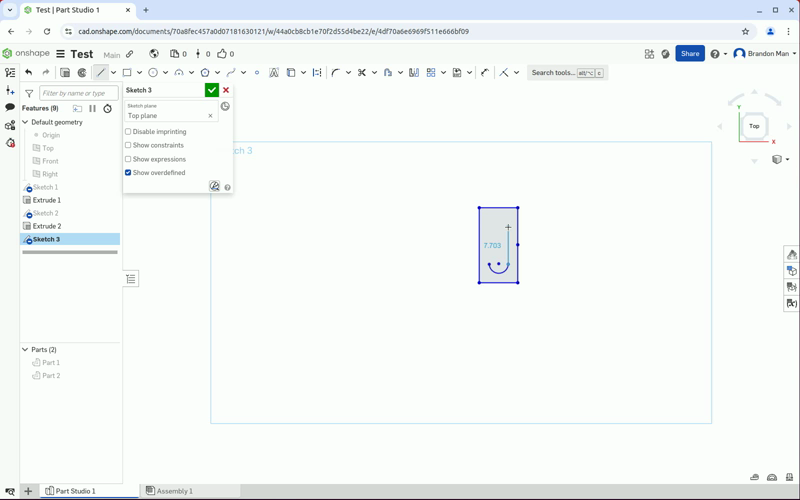
click(508, 226)
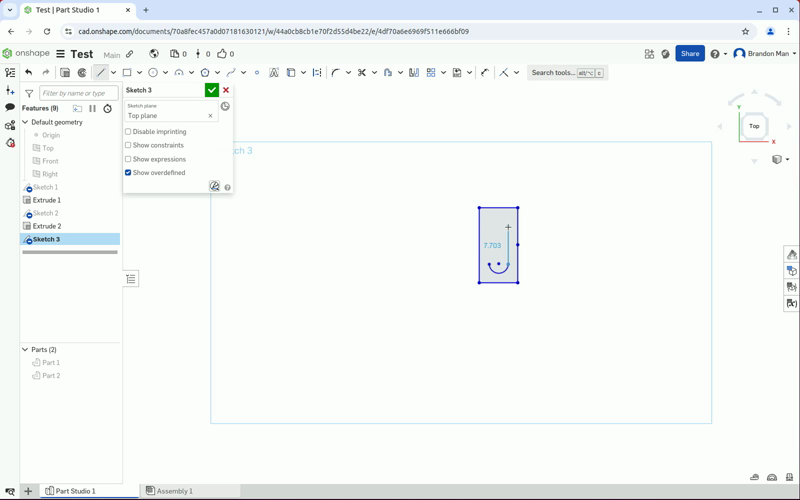
key_up(shift)
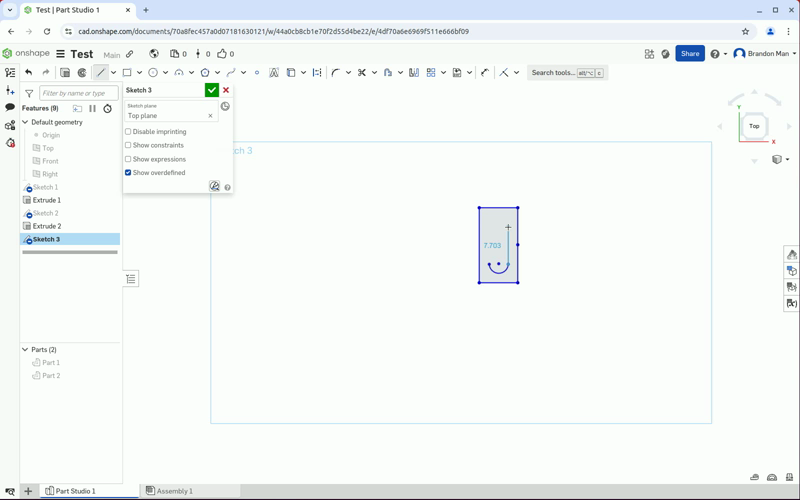
key(esc)
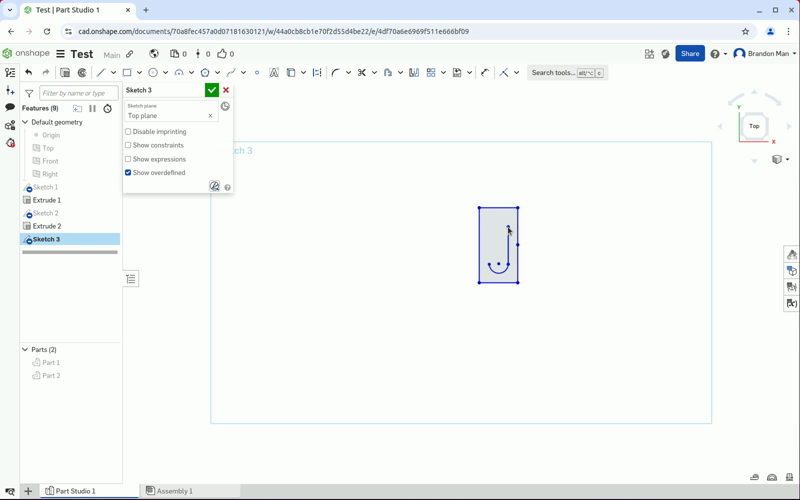
key(a)
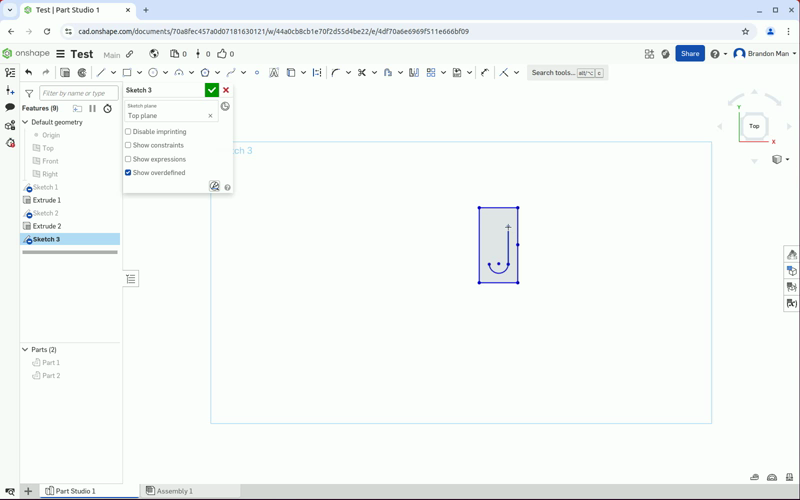
mouse_move(508, 226)
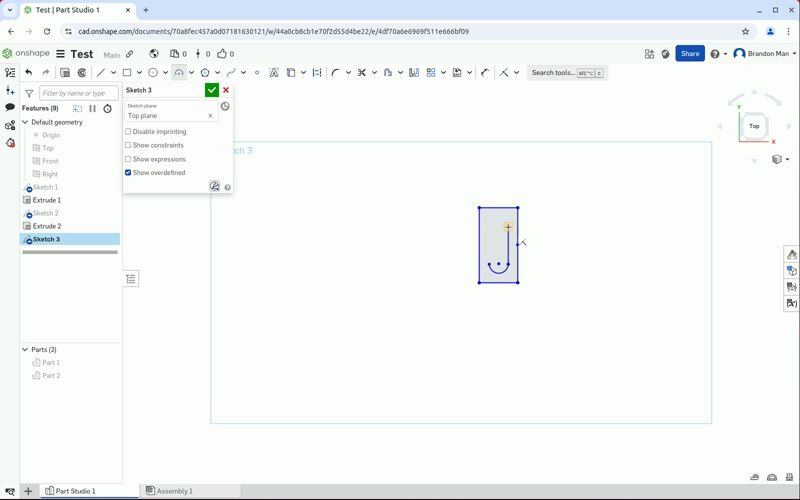
click(508, 226)
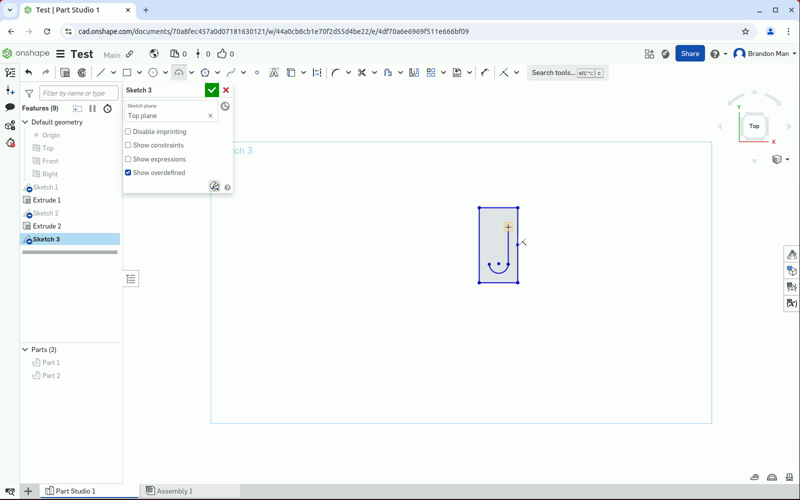
key_down(shift)
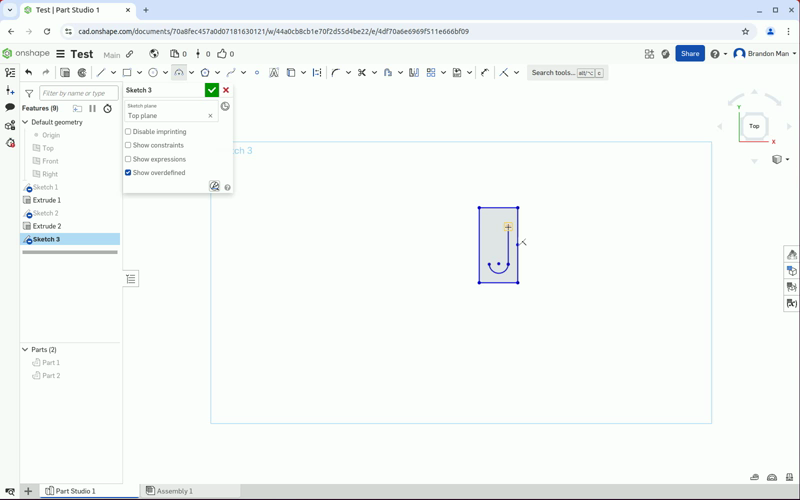
mouse_move(489, 226)
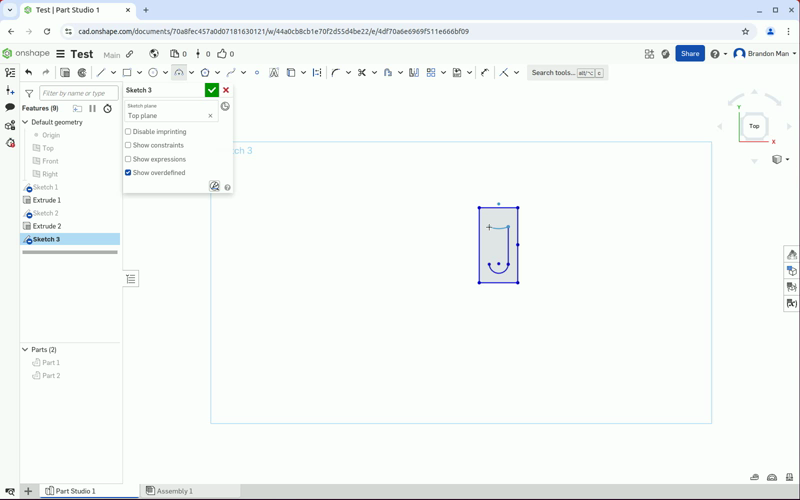
click(489, 226)
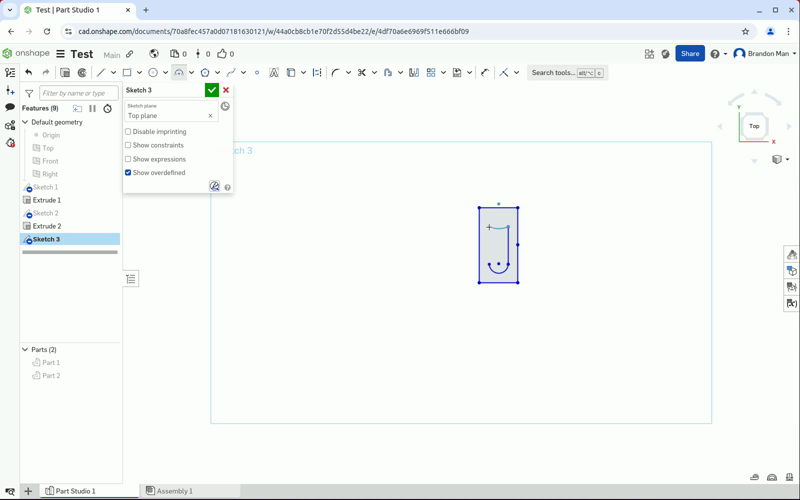
mouse_move(498, 216)
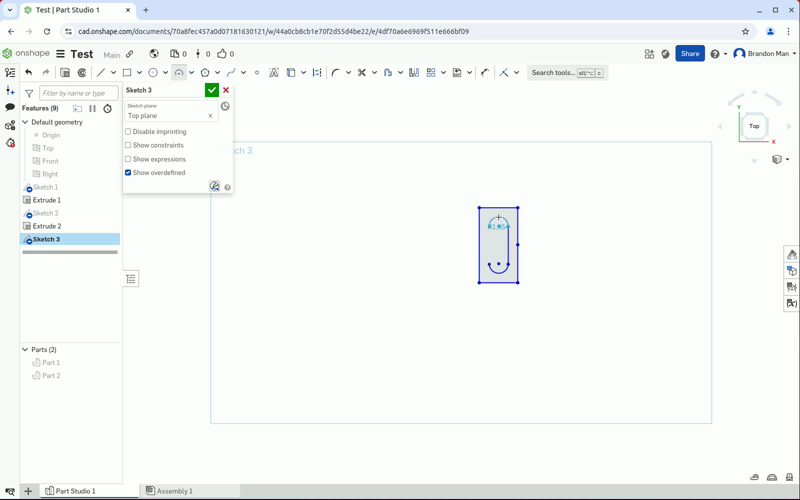
click(498, 216)
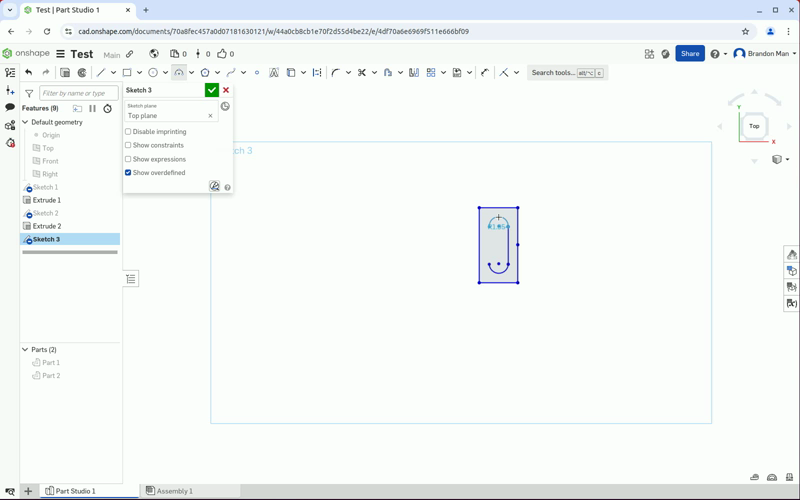
key_up(shift)
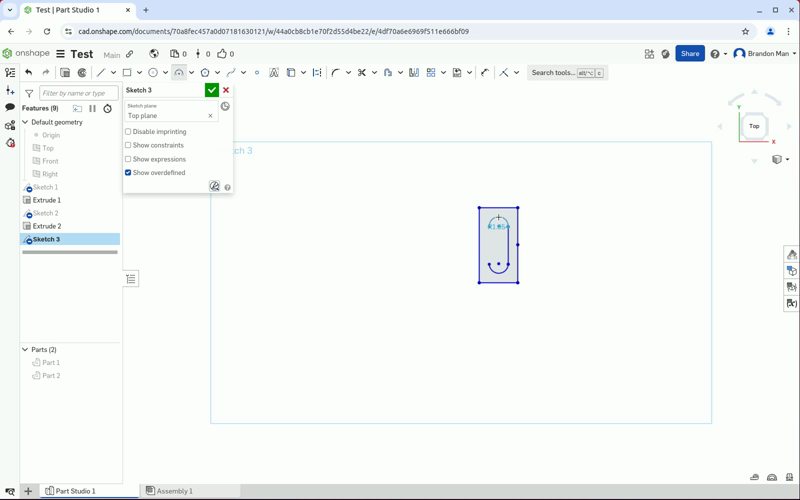
key(esc)
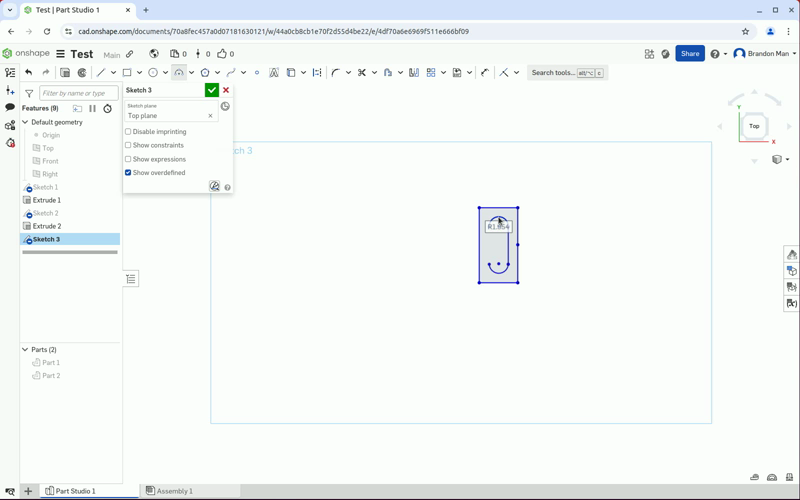
key(l)
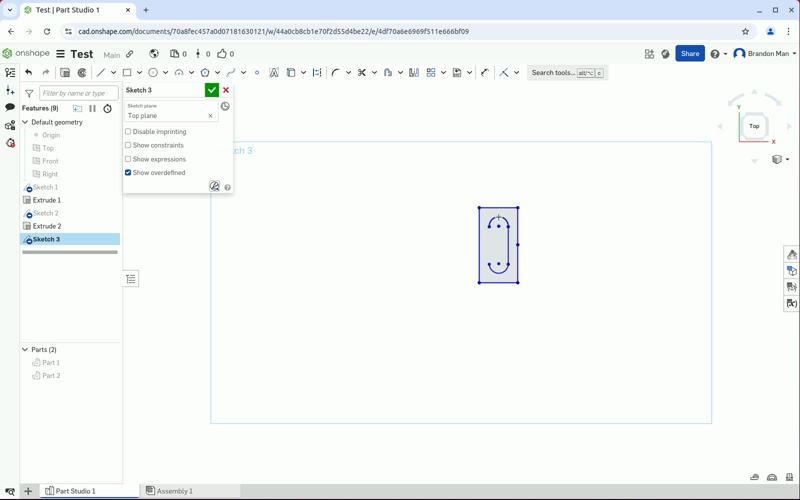
mouse_move(489, 226)
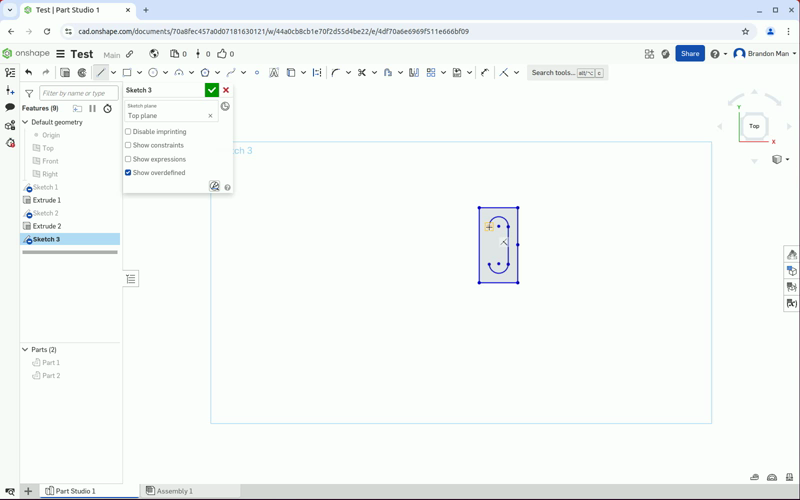
click(489, 226)
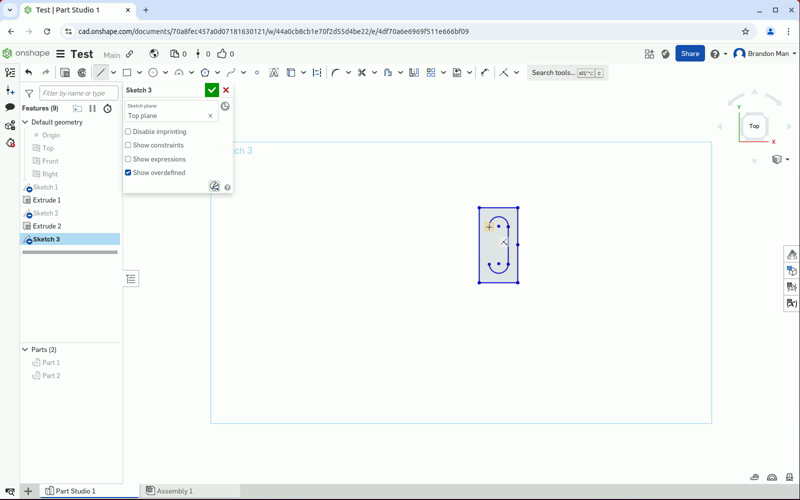
mouse_move(519, 226)
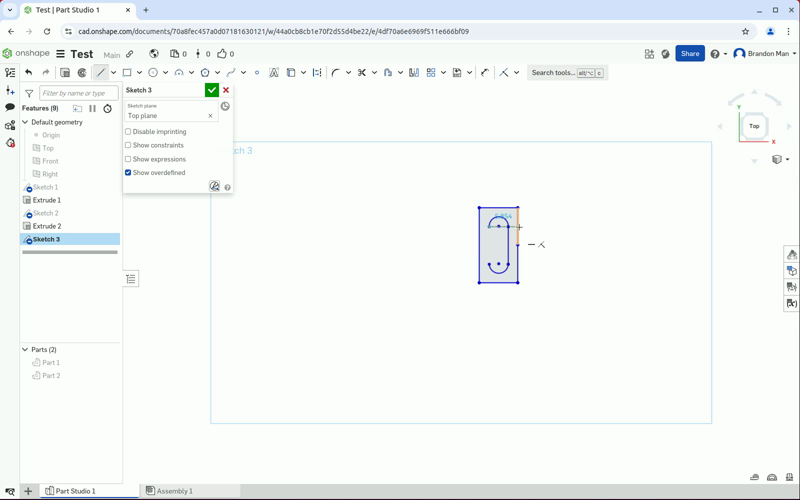
key_down(shift)
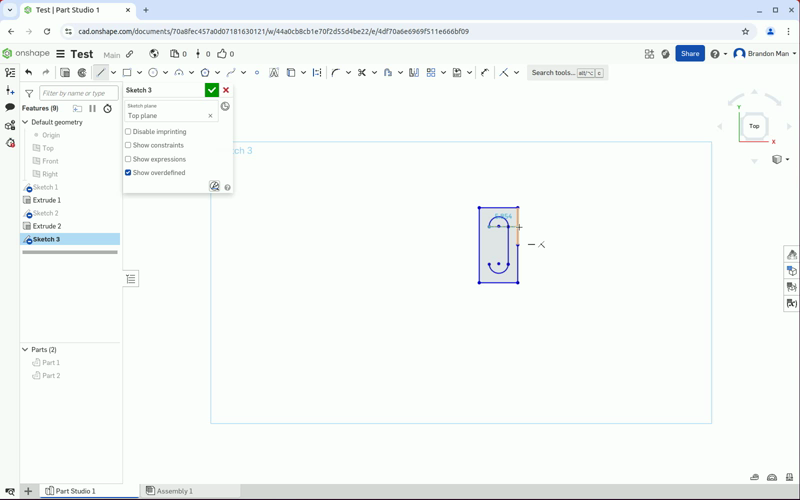
mouse_move(489, 264)
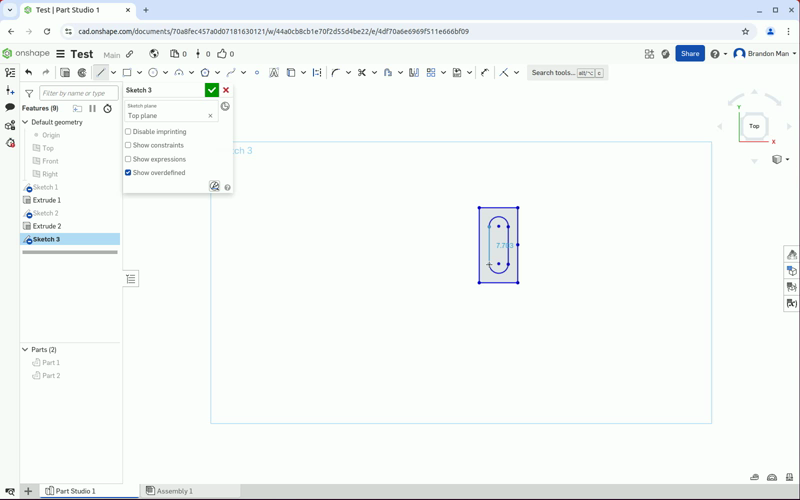
key_up(shift)
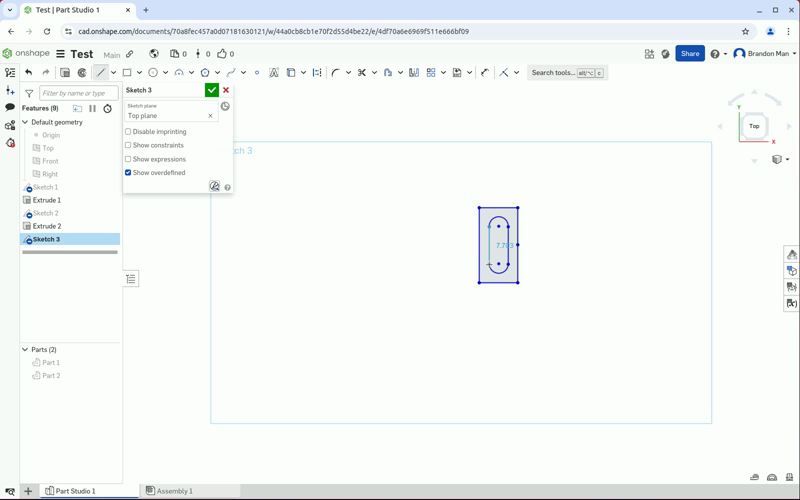
click(489, 264)
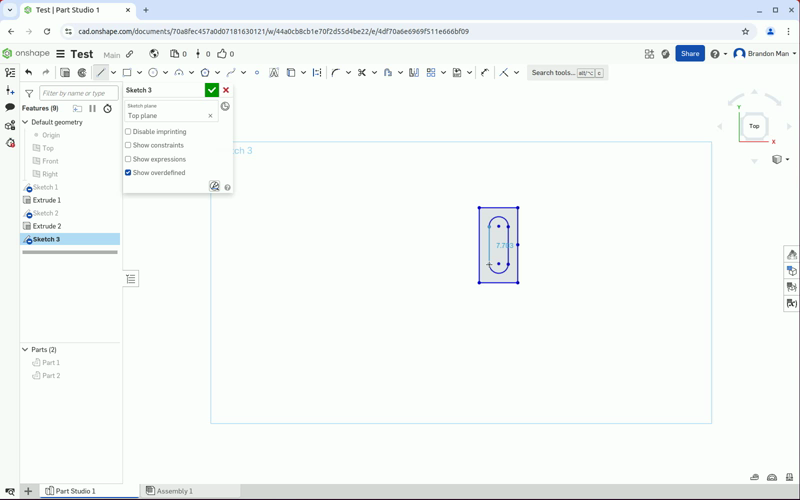
key(esc)
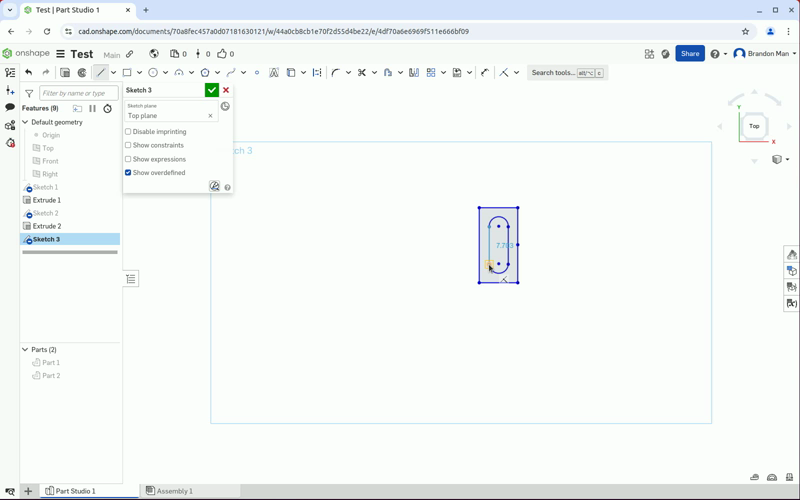
mouse_move(491, 209)
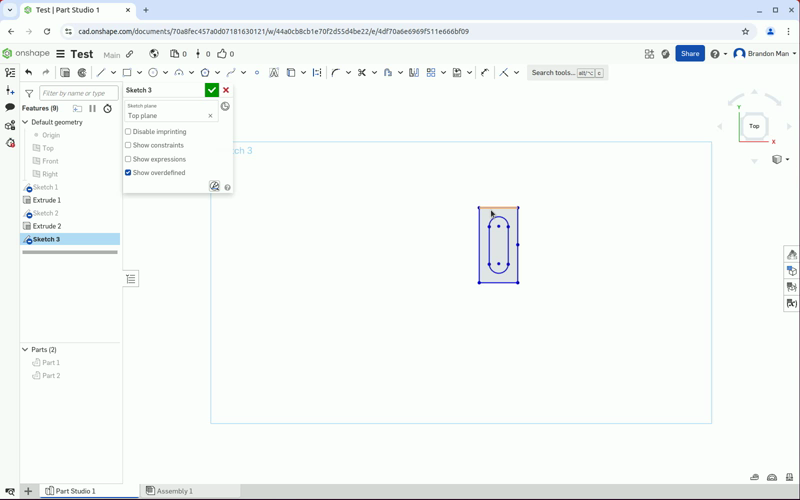
click(491, 209)
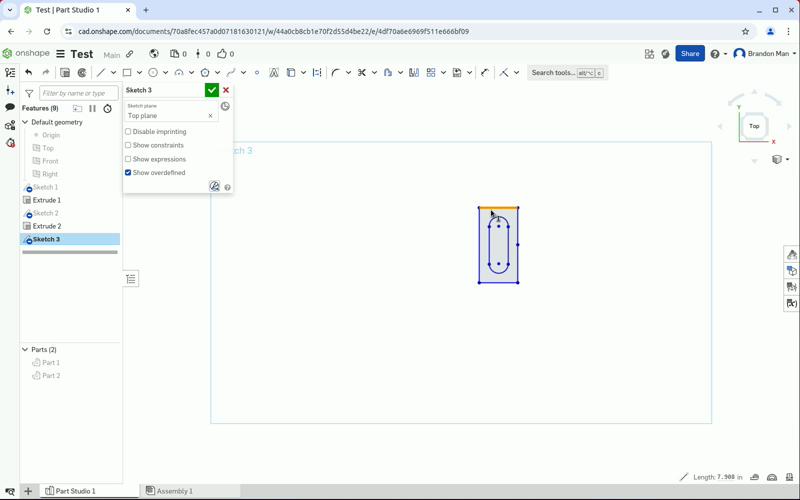
mouse_move(73, 352)
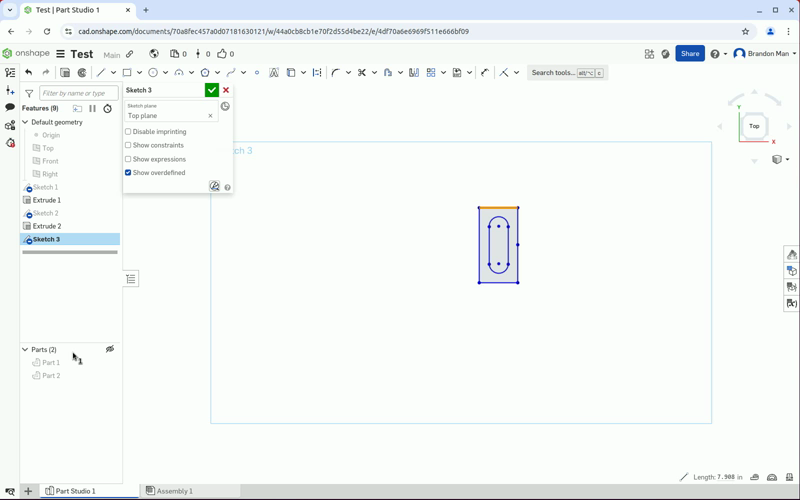
key(shift+y)
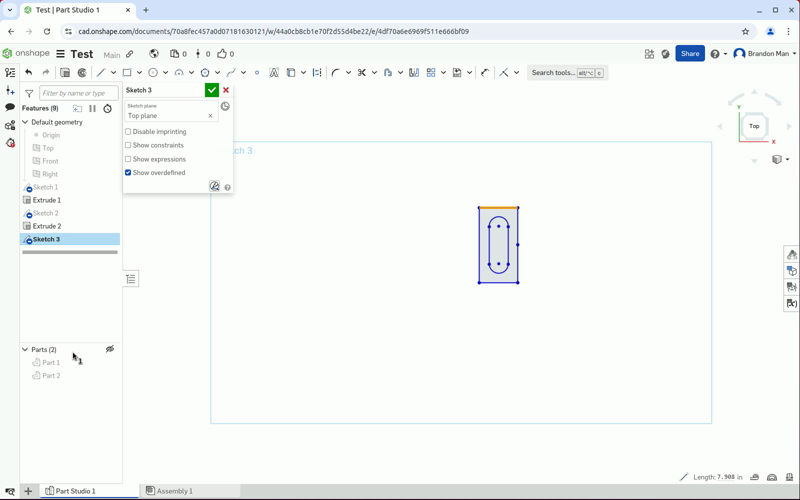
key(shift+e)
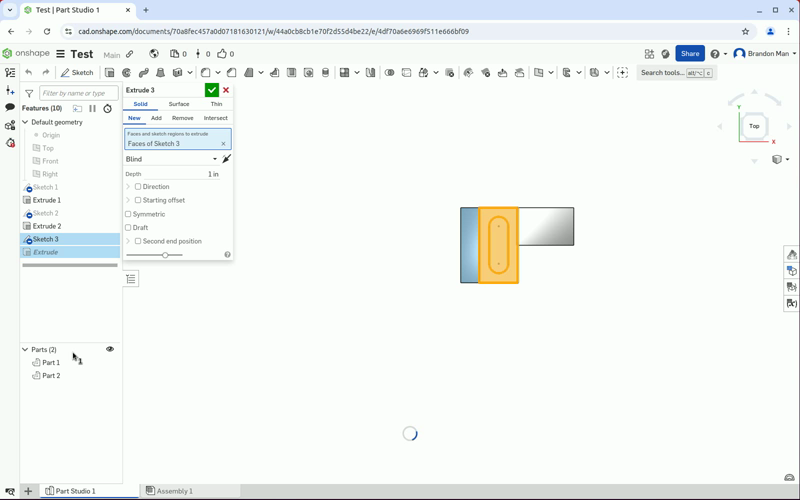
mouse_move(143, 106)
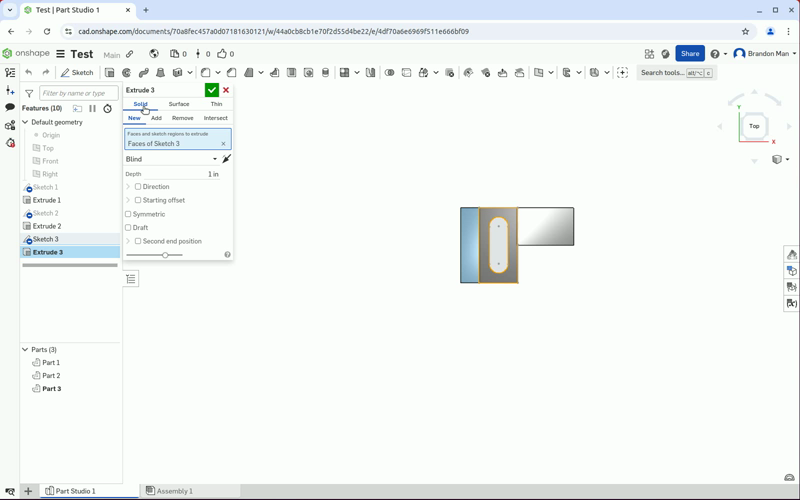
click(143, 106)
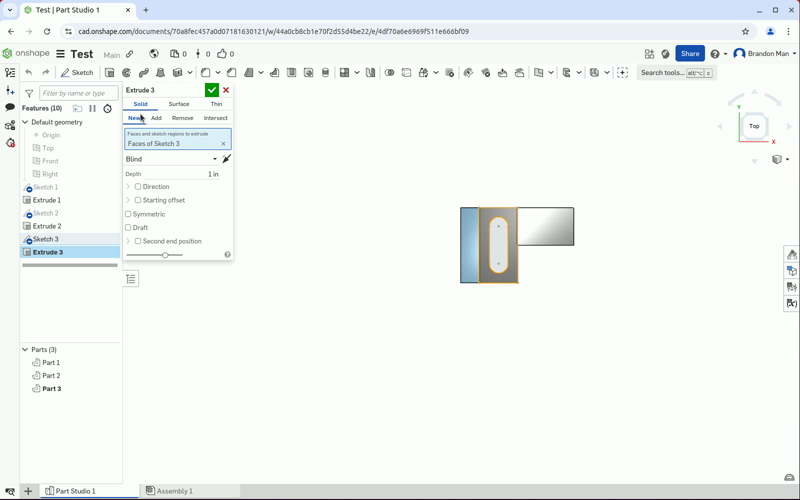
mouse_move(137, 120)
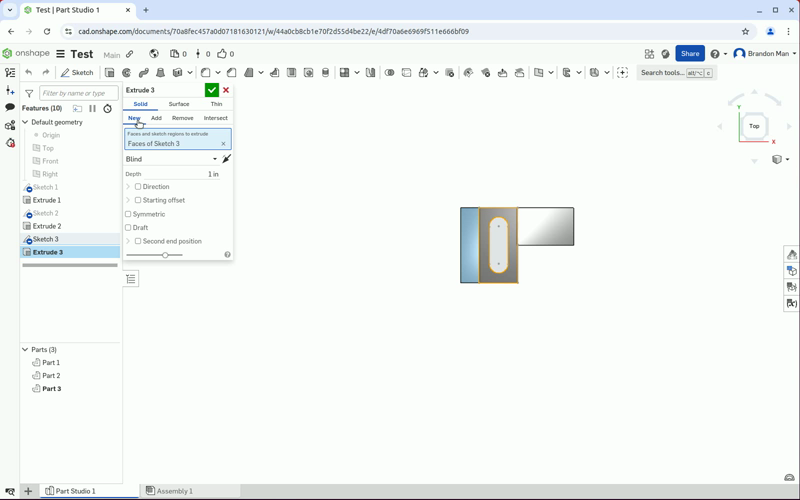
click(137, 120)
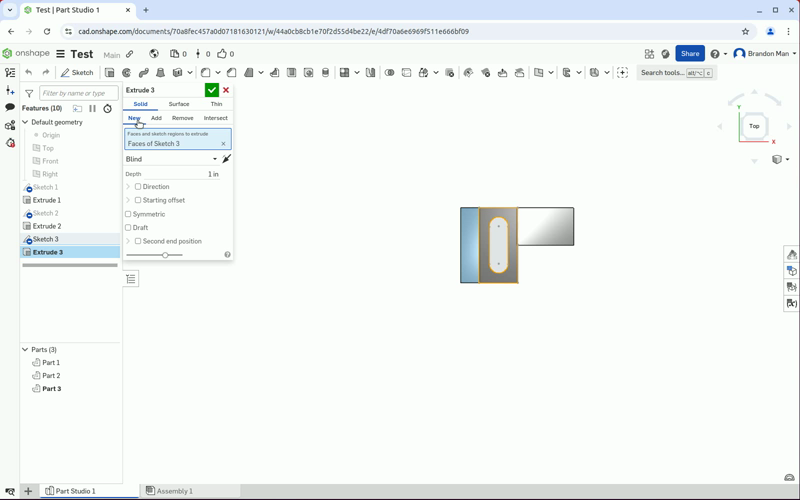
key(tab, 4)
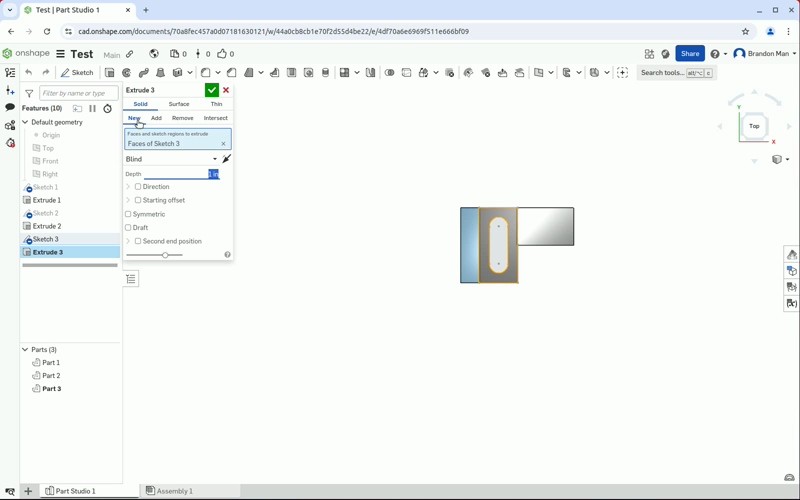
text(3.851)
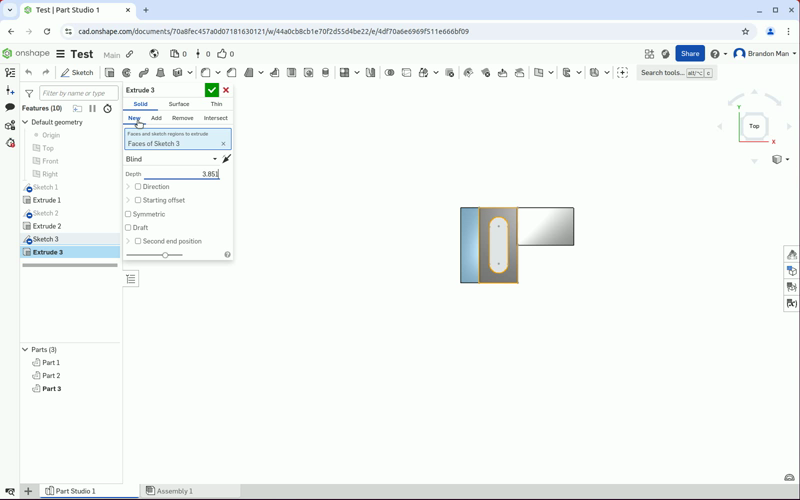
key(enter)
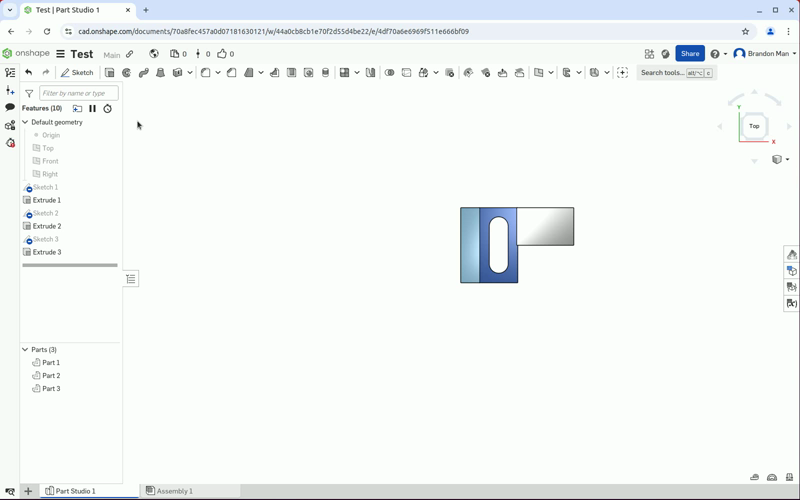
key(shift+h)
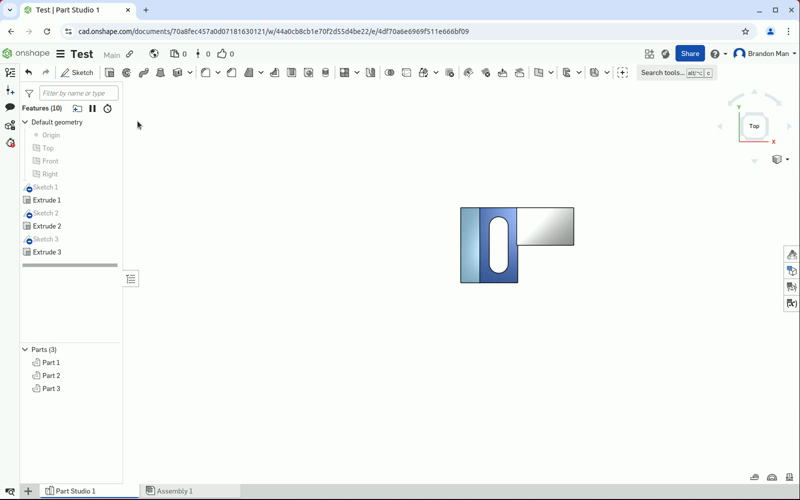
key(shift+h)
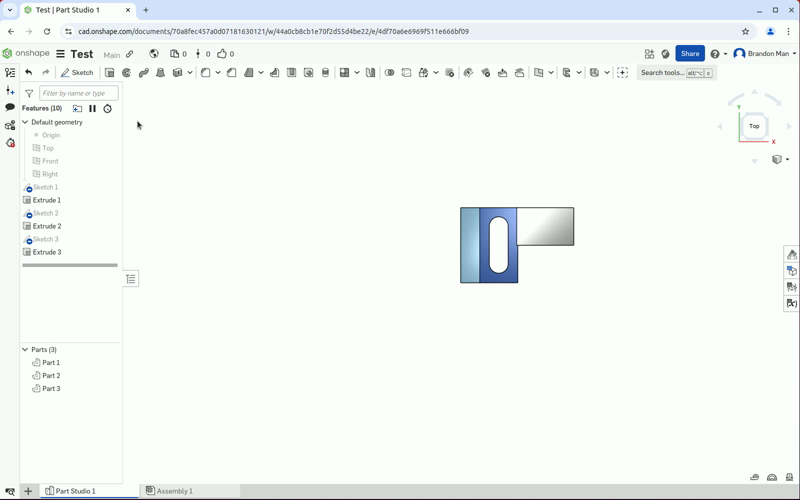
key(shift+7)
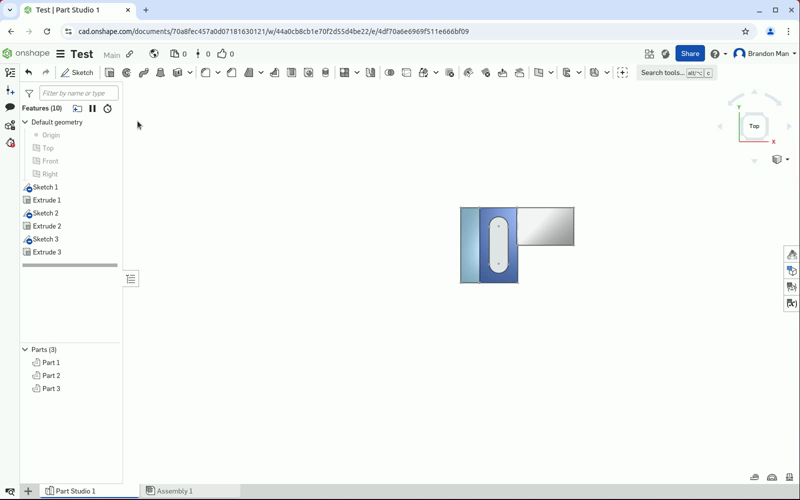
key(up, 3)
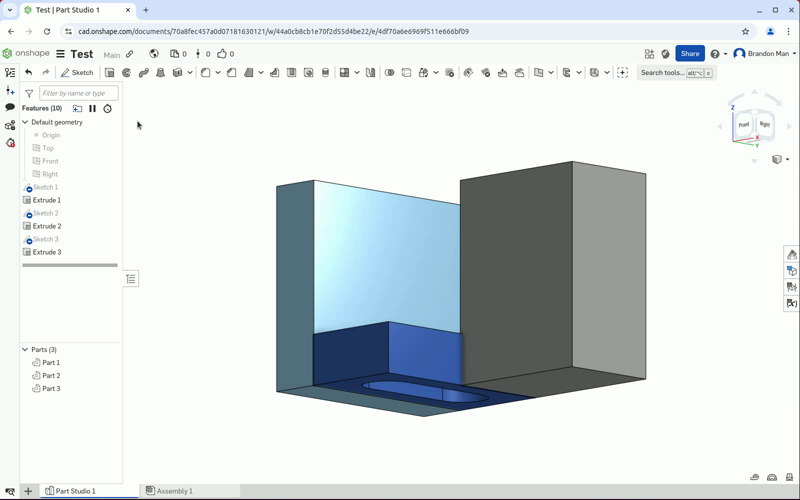
key(left, 3)
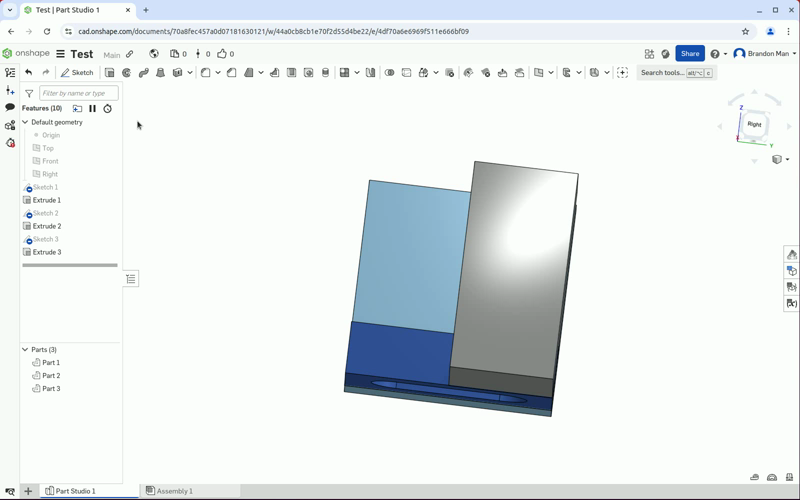
key(right, 3)
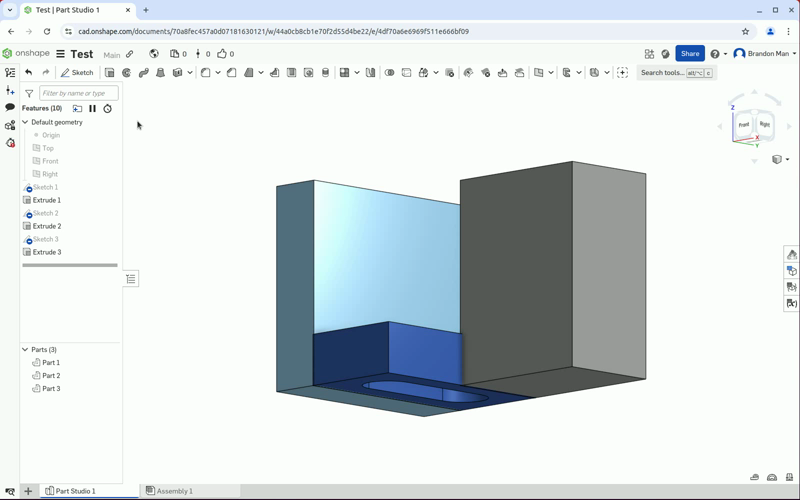
key(down, 3)
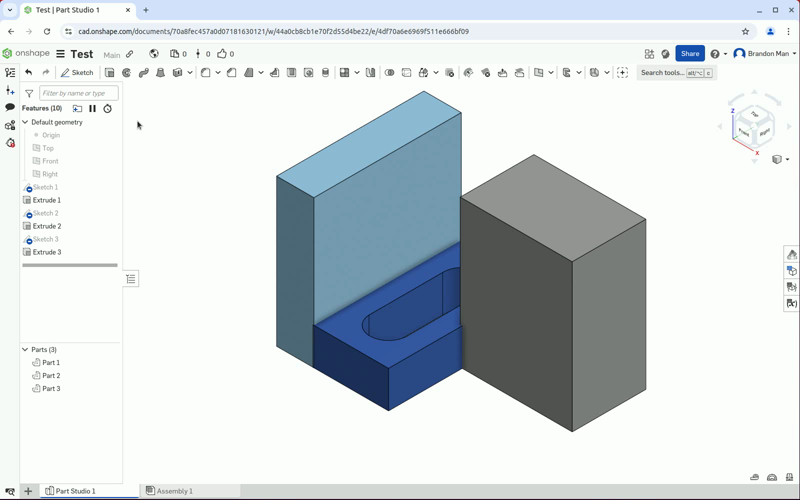
mouse_move(73, 189)
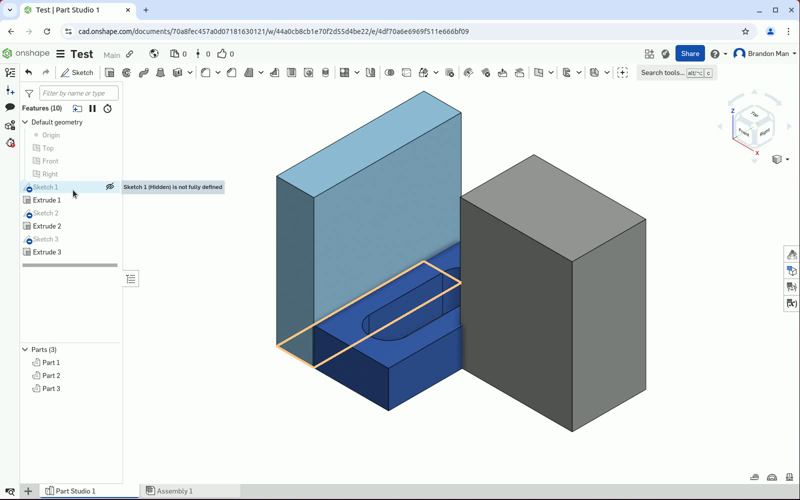
click(73, 189)